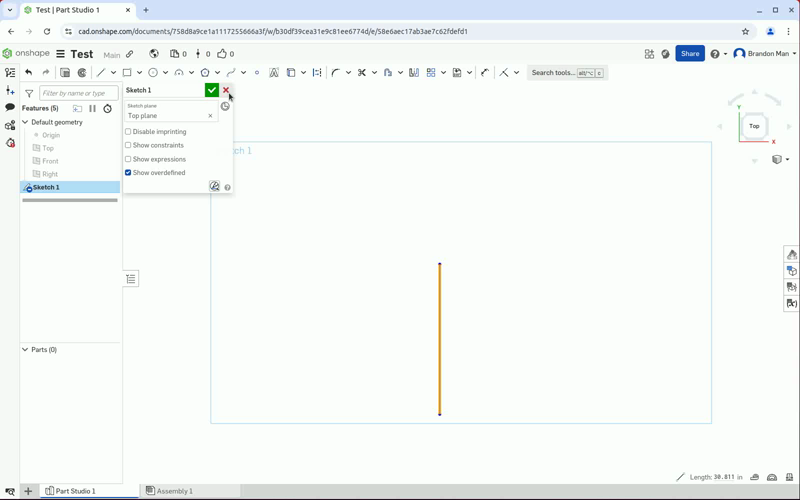
key(shift+h)
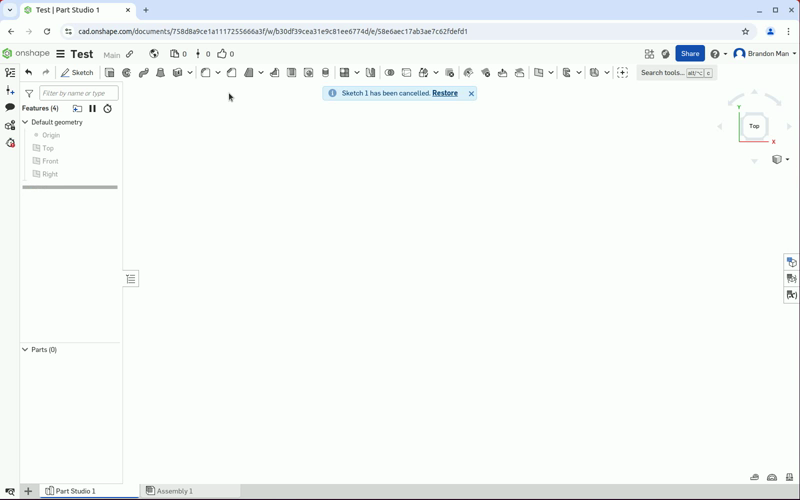
mouse_move(73, 352)
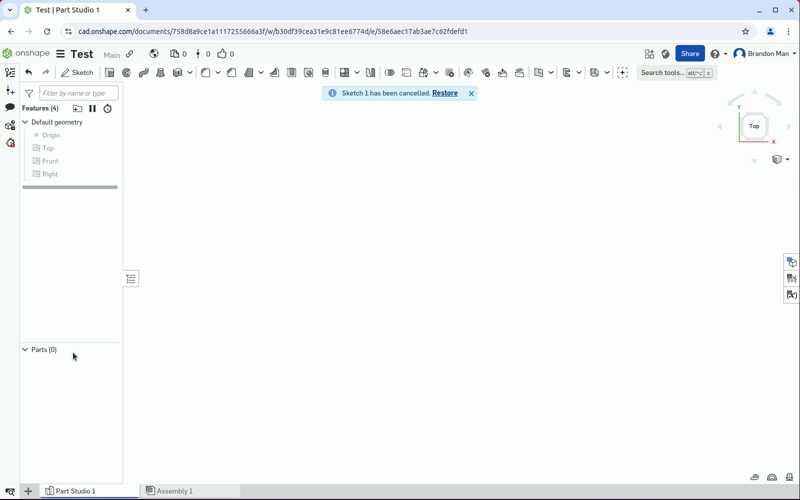
key(y)
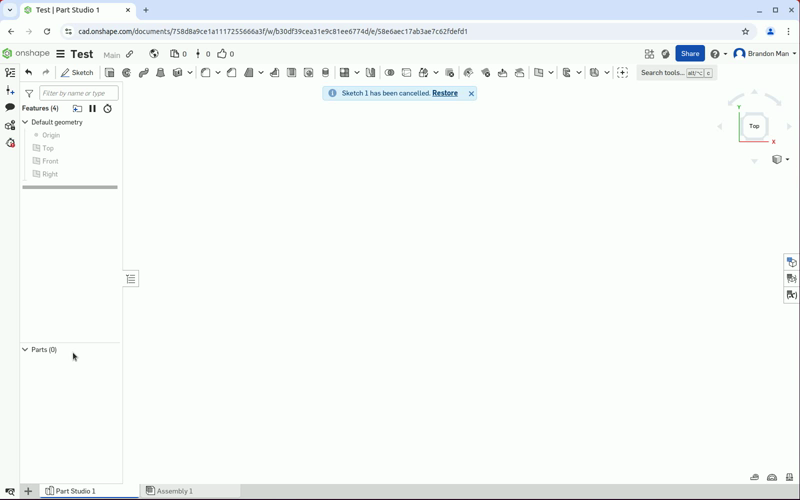
key(shift+p)
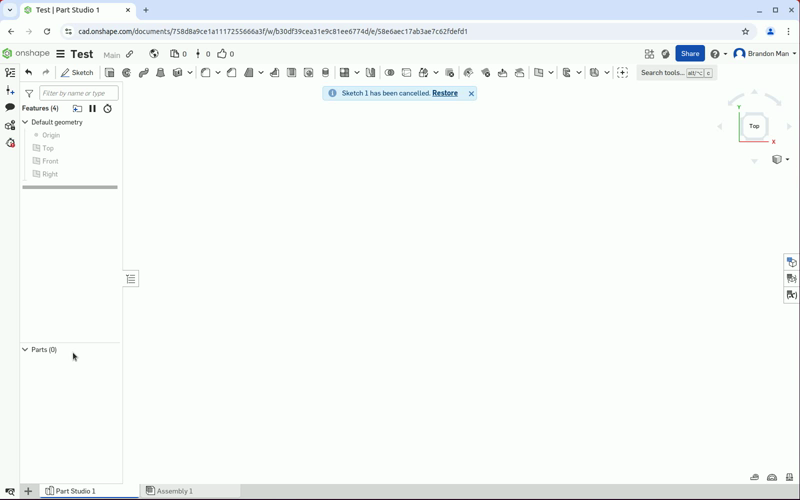
key(space)
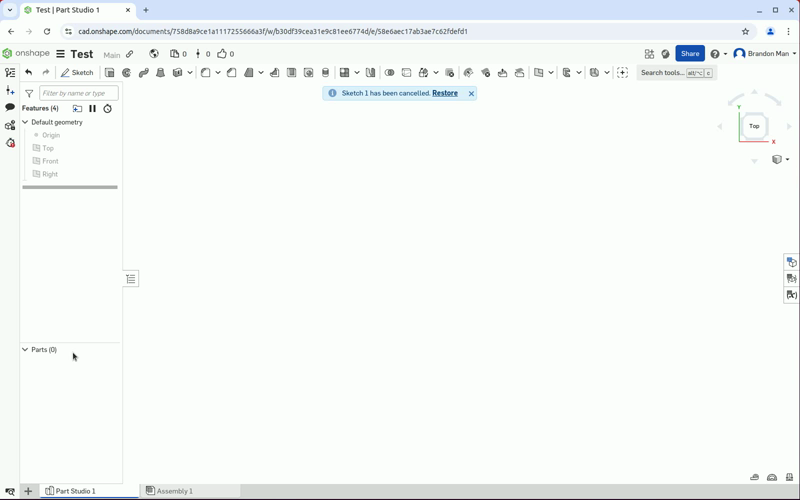
key_down(shift)
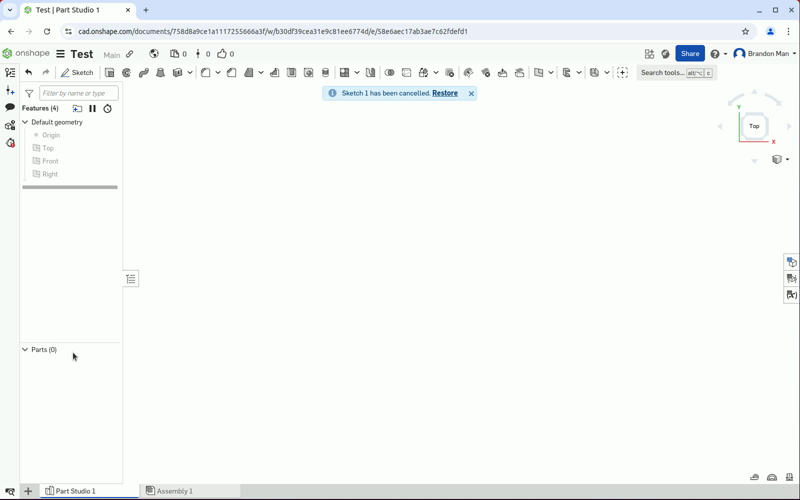
key(up)
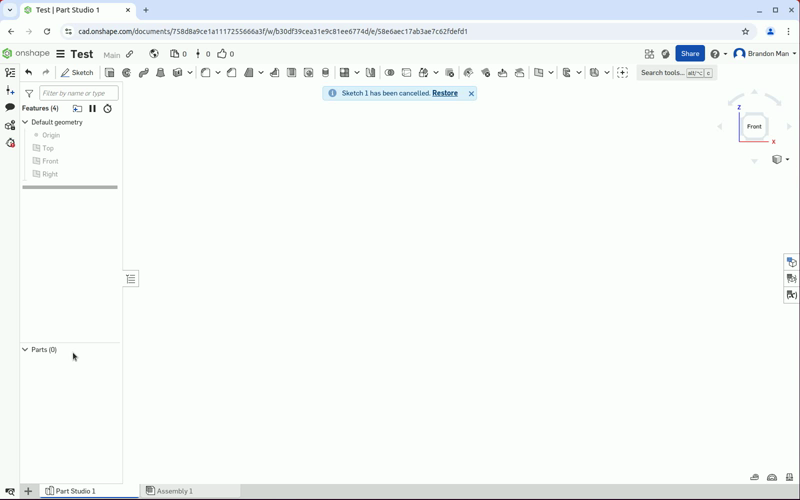
key_up(shift)
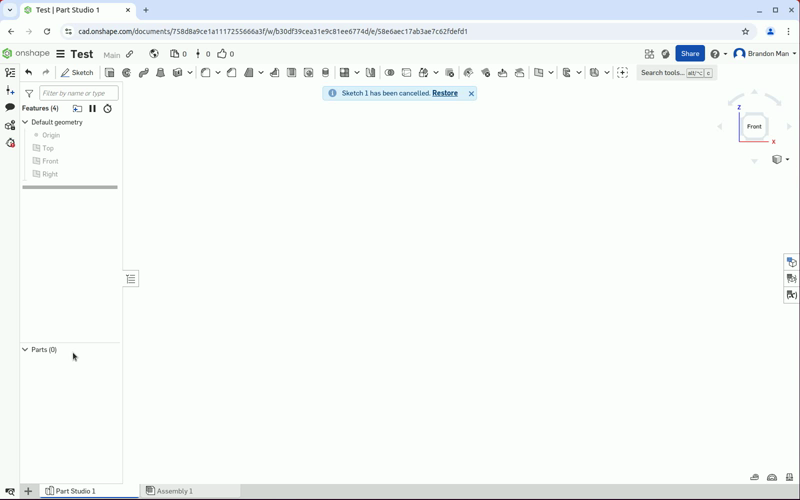
mouse_move(73, 352)
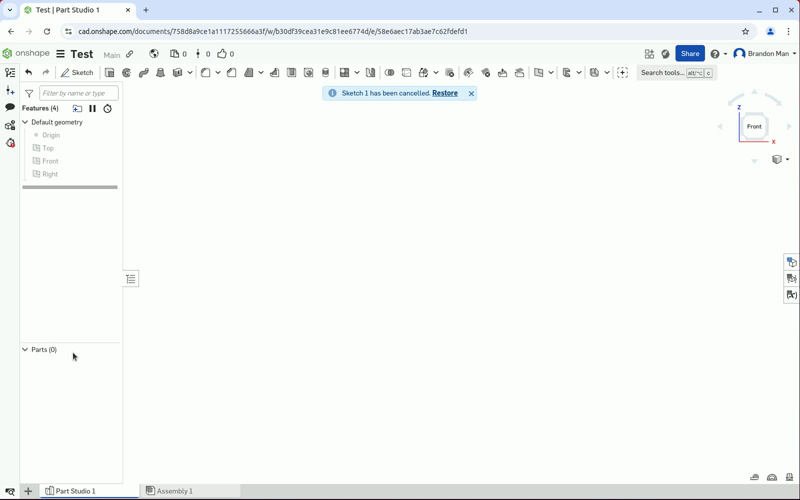
key(shift+y)
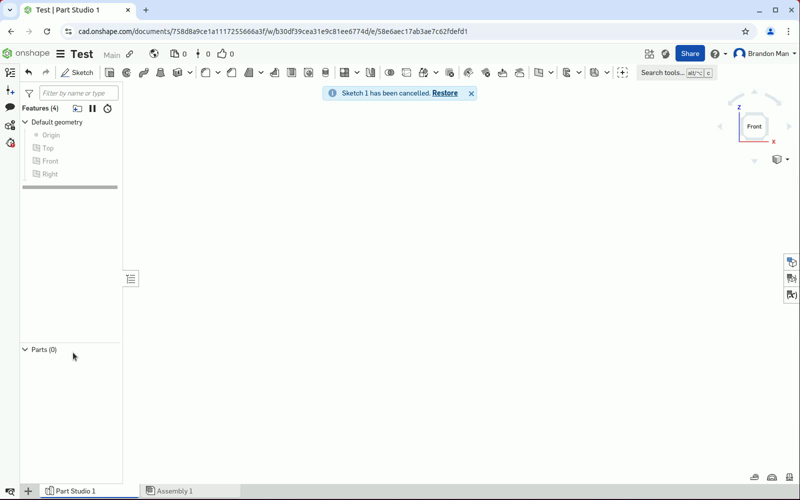
key(shift+s)
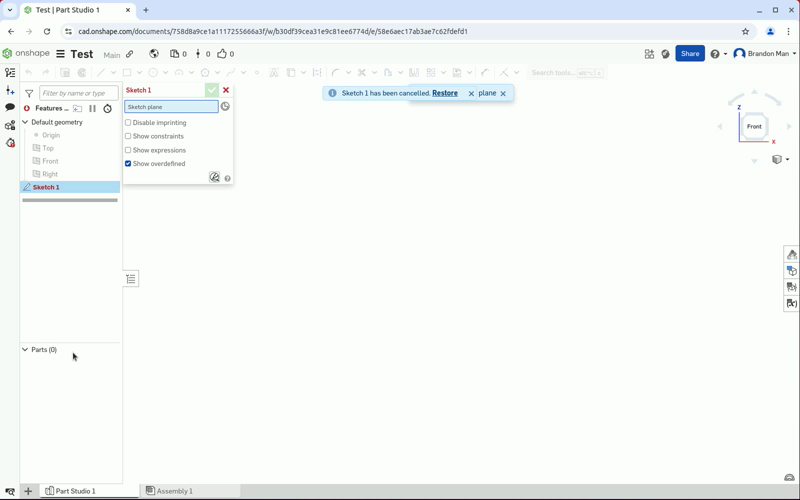
mouse_move(73, 163)
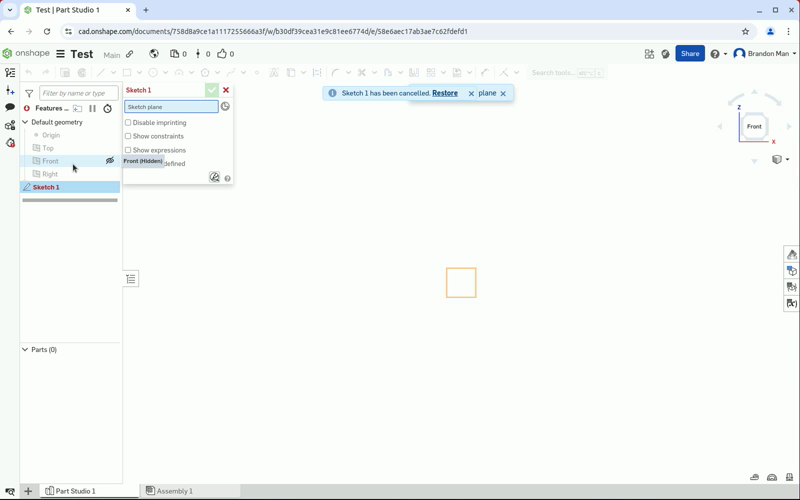
click(73, 163)
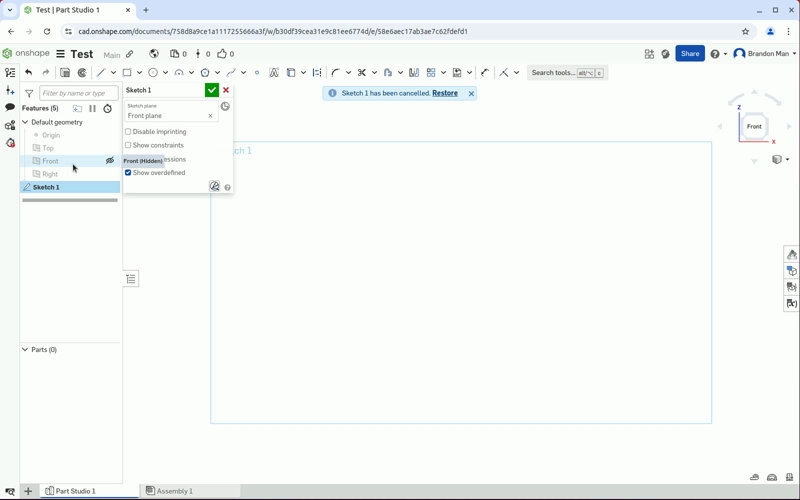
mouse_move(73, 352)
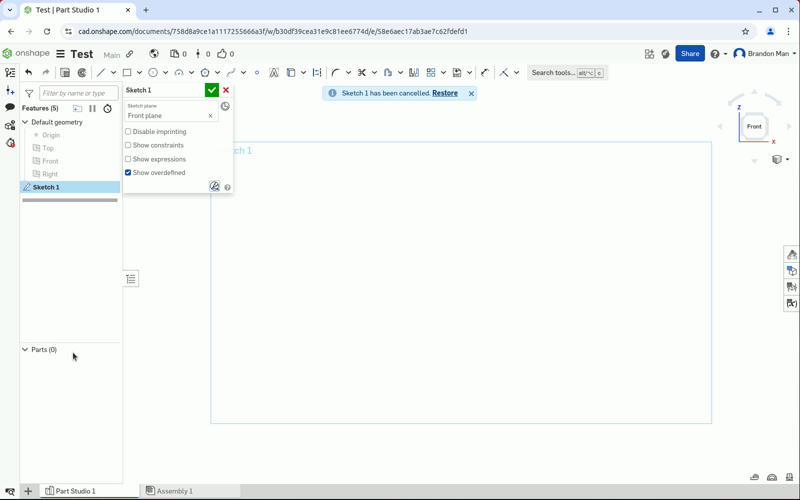
key(y)
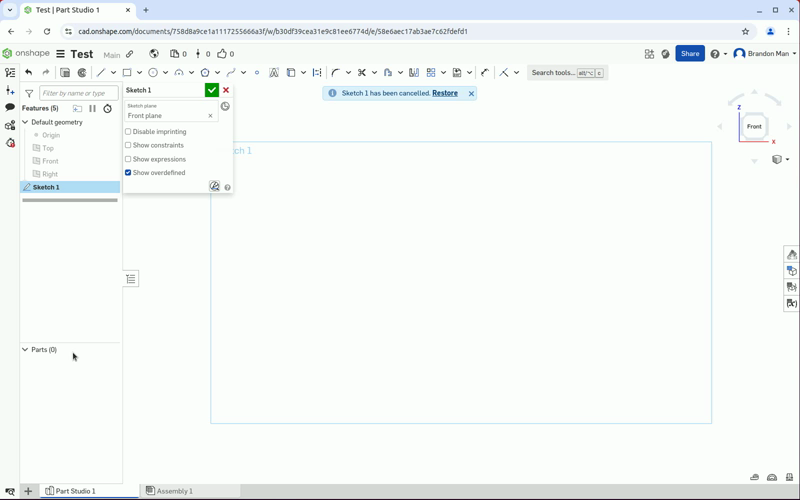
key(l)
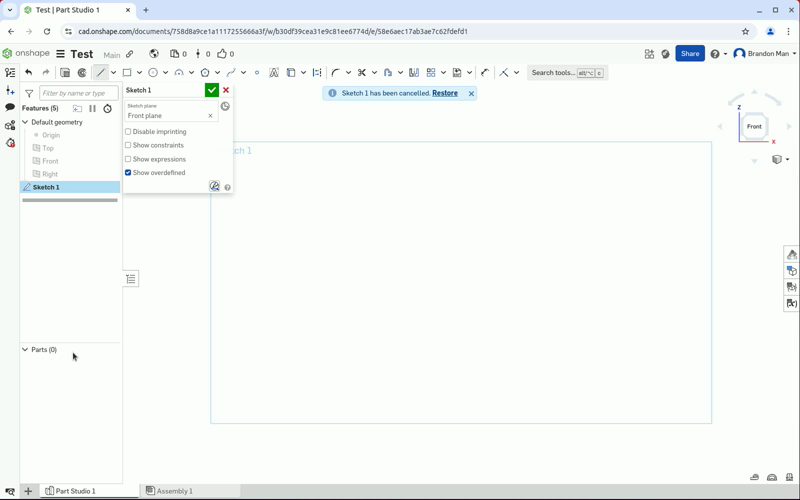
key_down(shift)
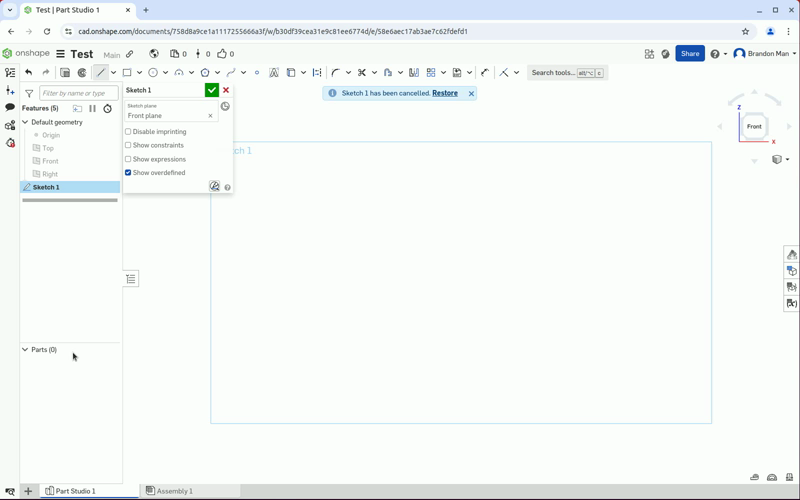
mouse_move(451, 282)
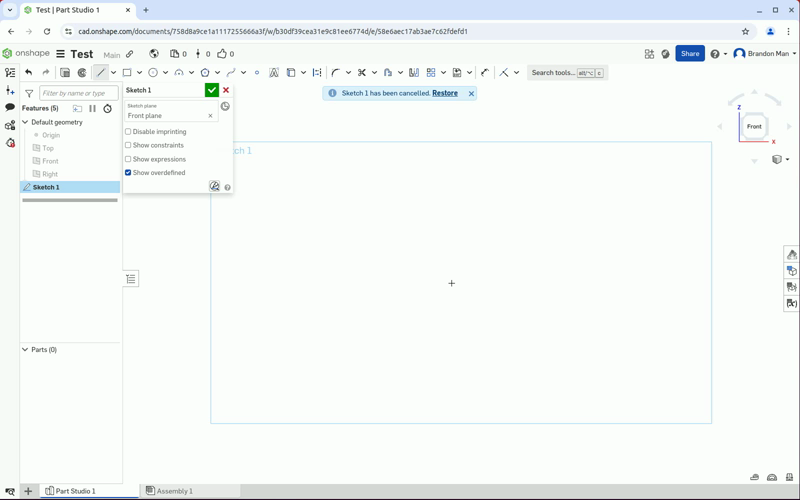
click(451, 282)
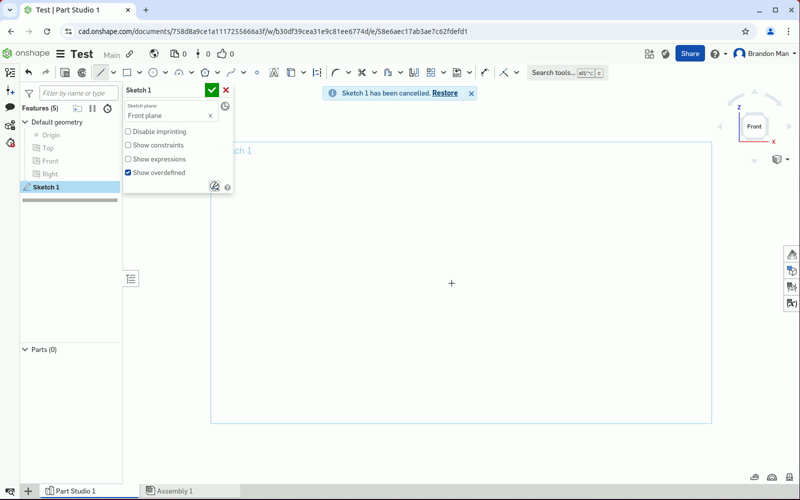
key_up(shift)
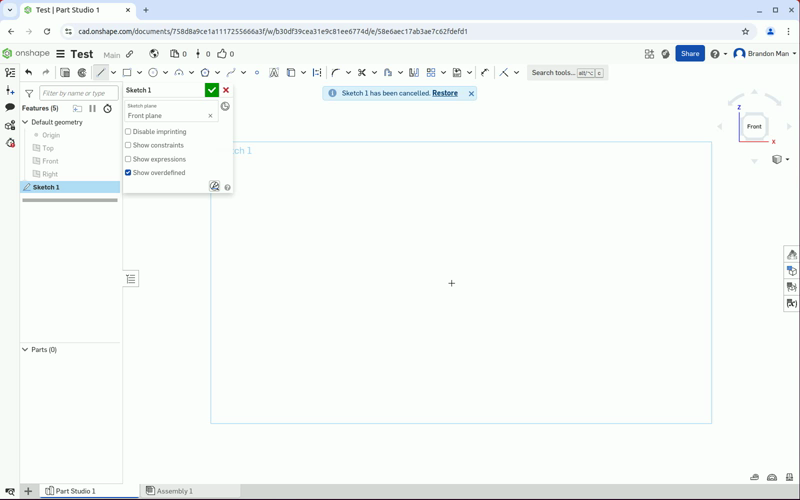
key_down(shift)
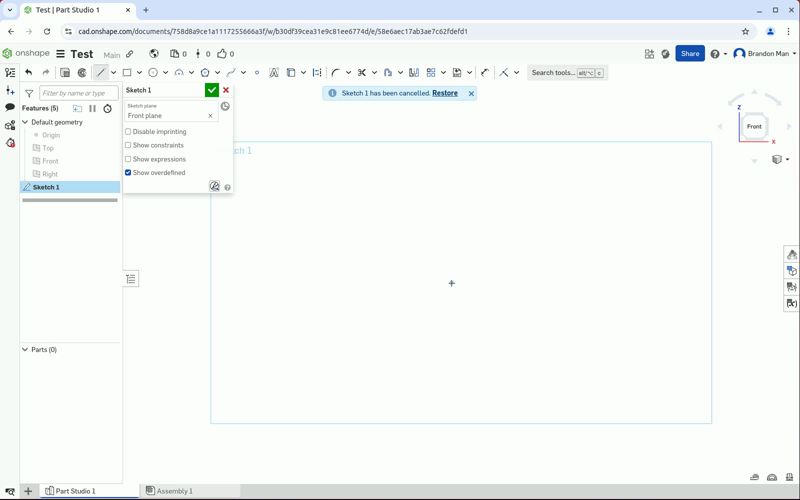
mouse_move(481, 282)
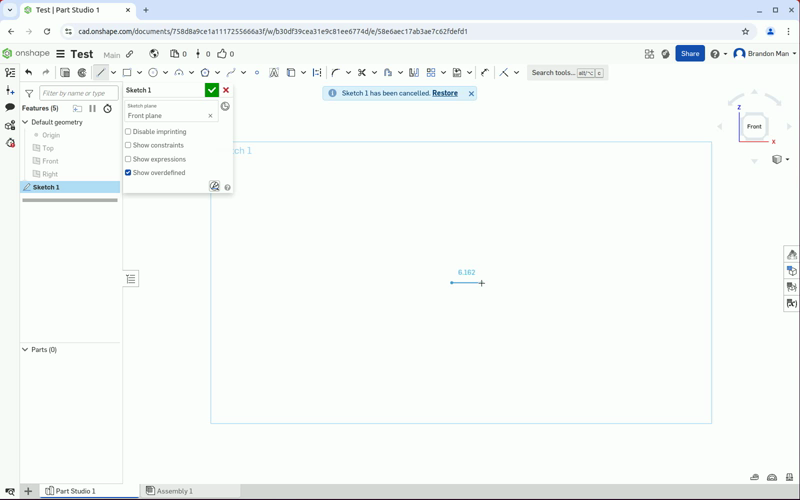
mouse_move(461, 282)
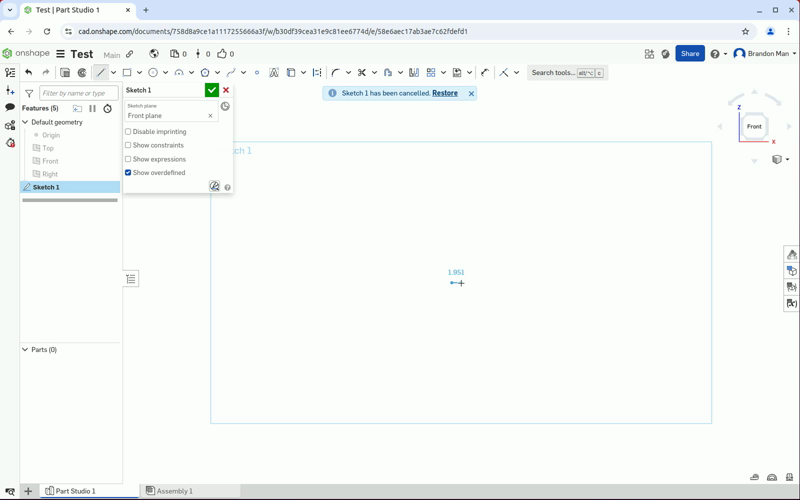
click(461, 282)
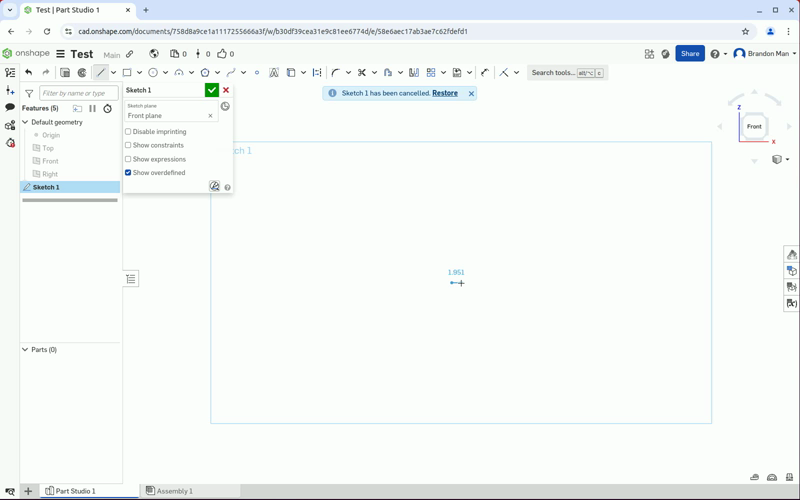
key_up(shift)
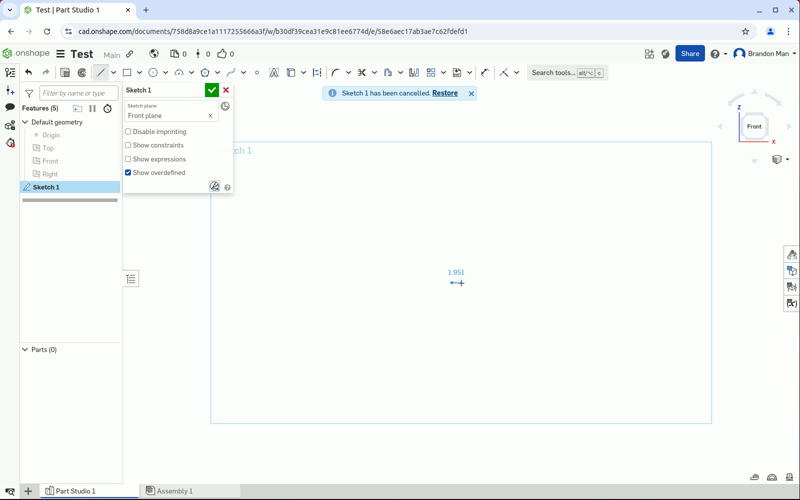
key_down(shift)
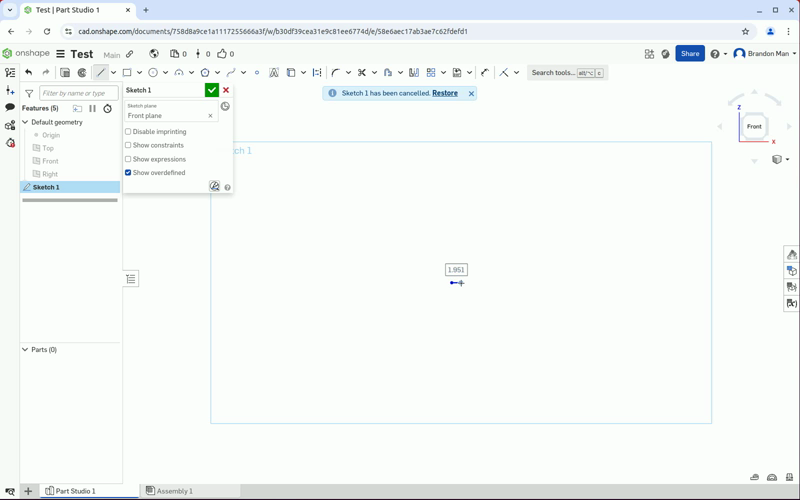
mouse_move(461, 170)
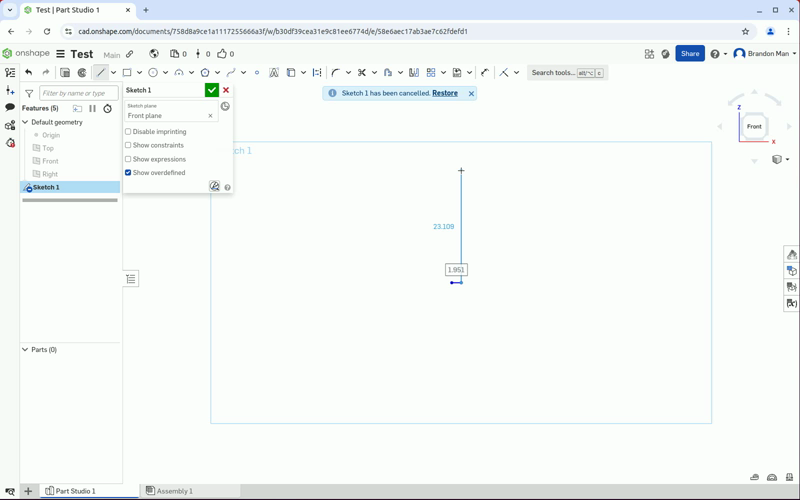
click(461, 170)
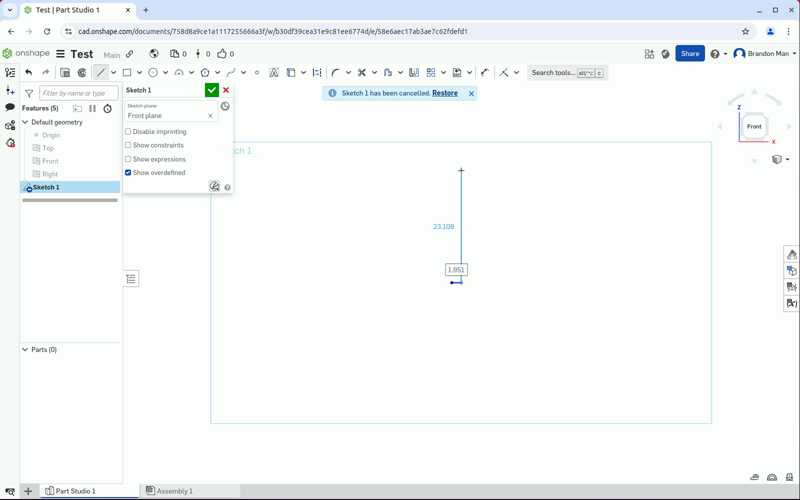
key_up(shift)
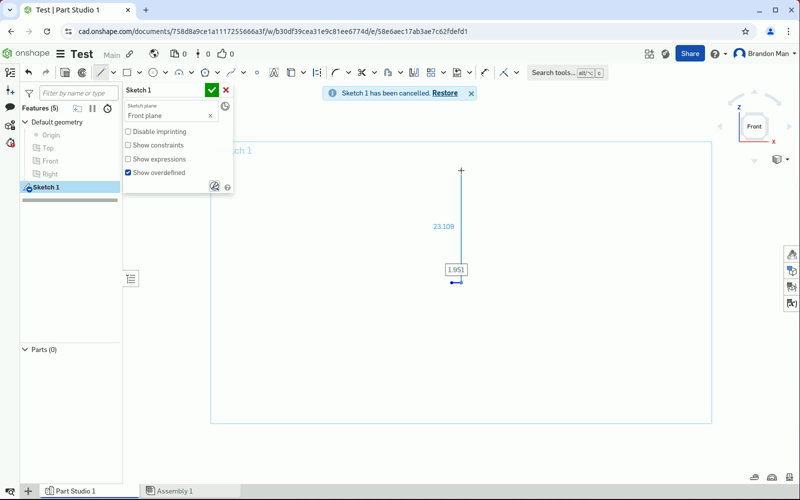
key_down(shift)
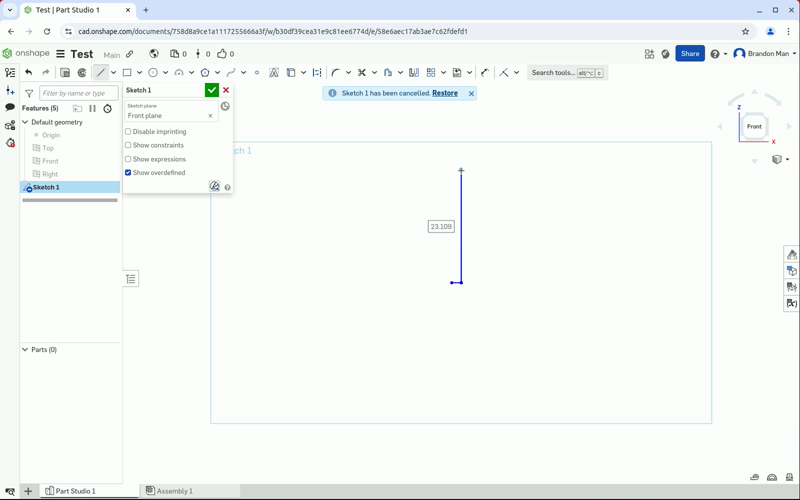
mouse_move(491, 170)
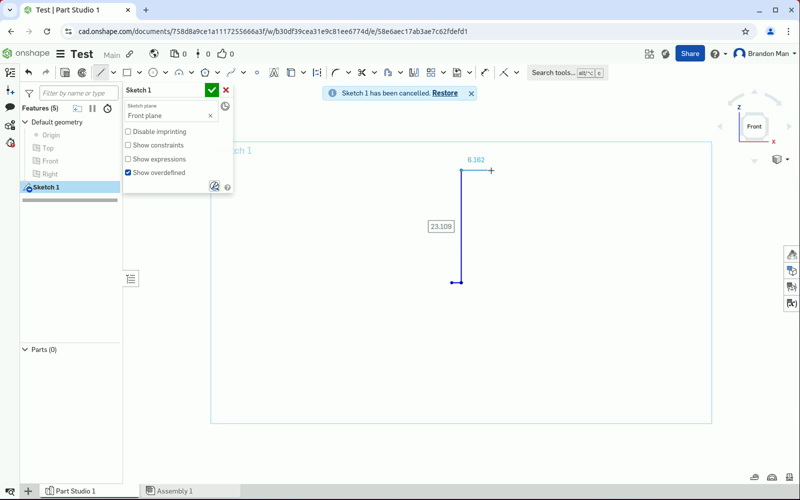
mouse_move(451, 170)
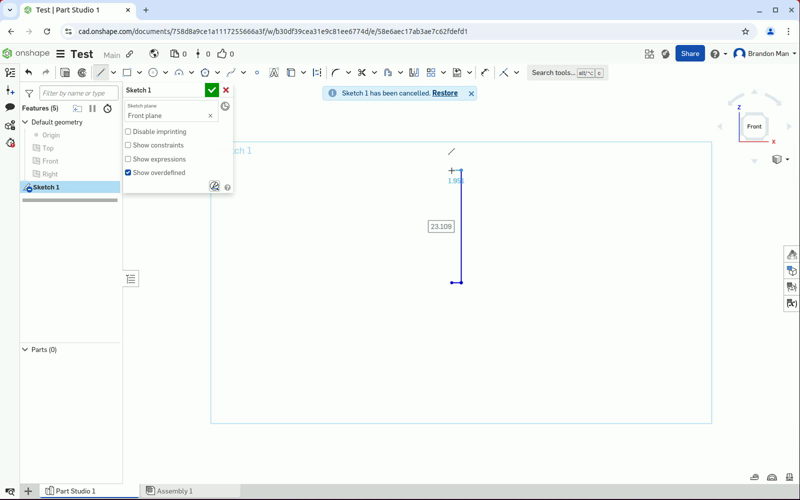
click(451, 170)
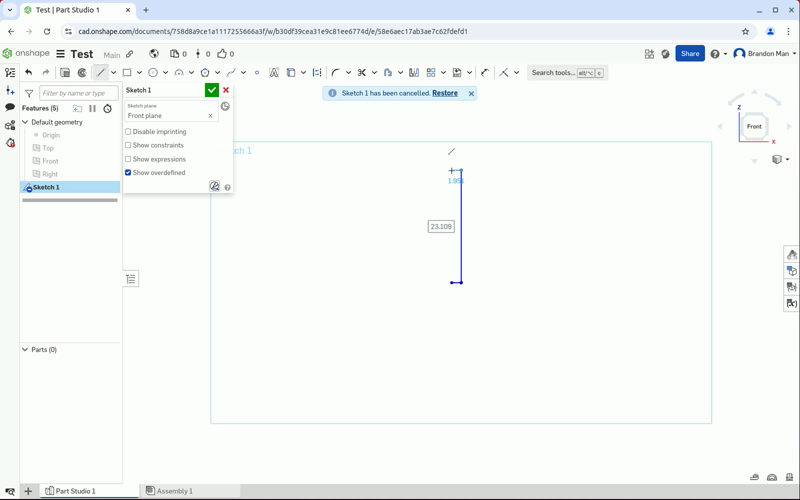
key_up(shift)
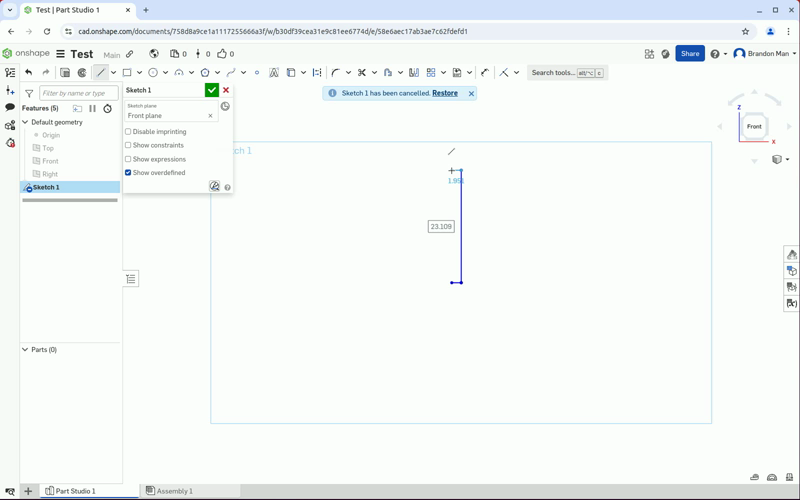
key_down(shift)
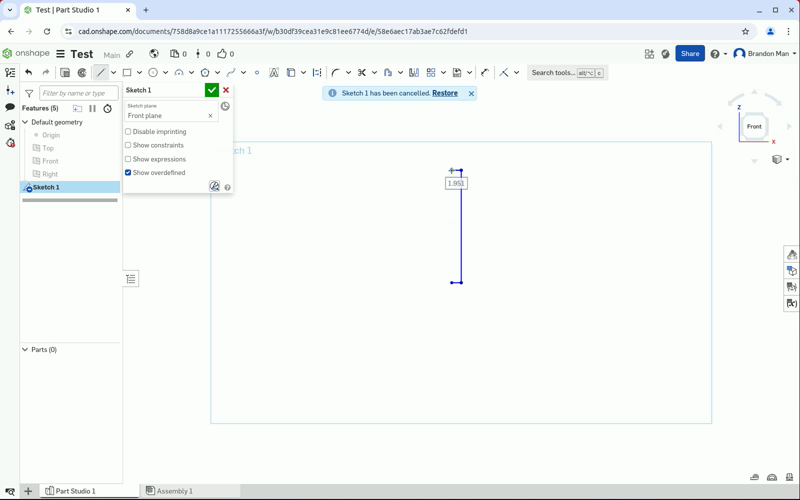
mouse_move(451, 282)
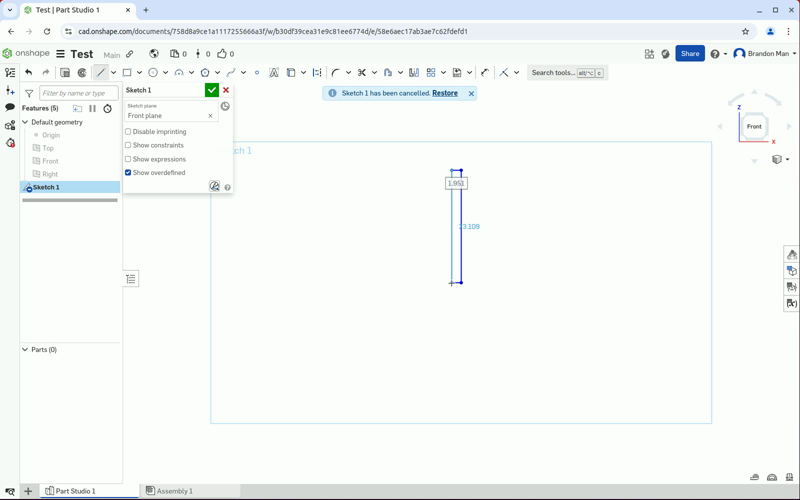
key_up(shift)
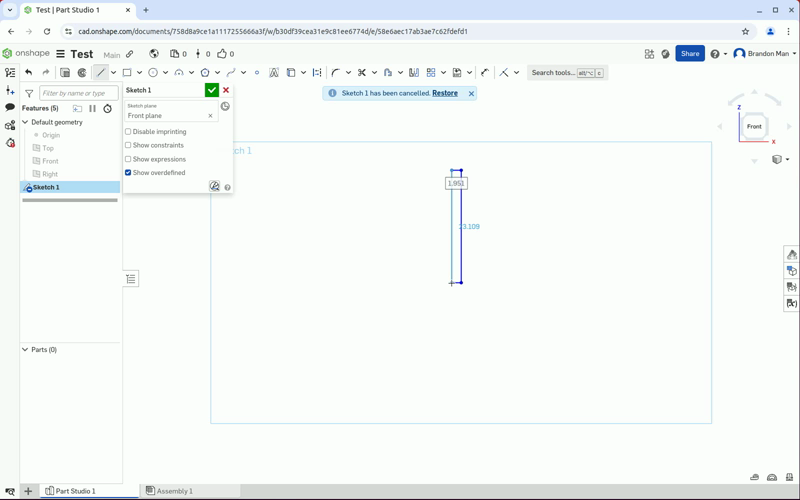
click(451, 282)
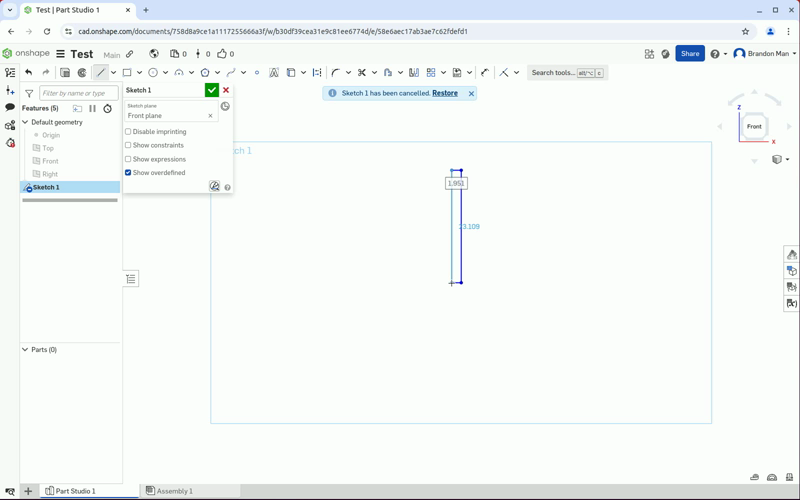
key(esc)
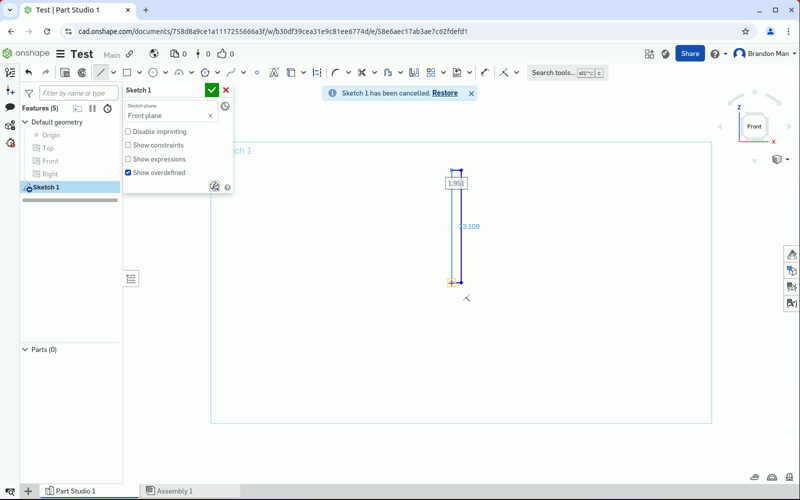
mouse_move(453, 262)
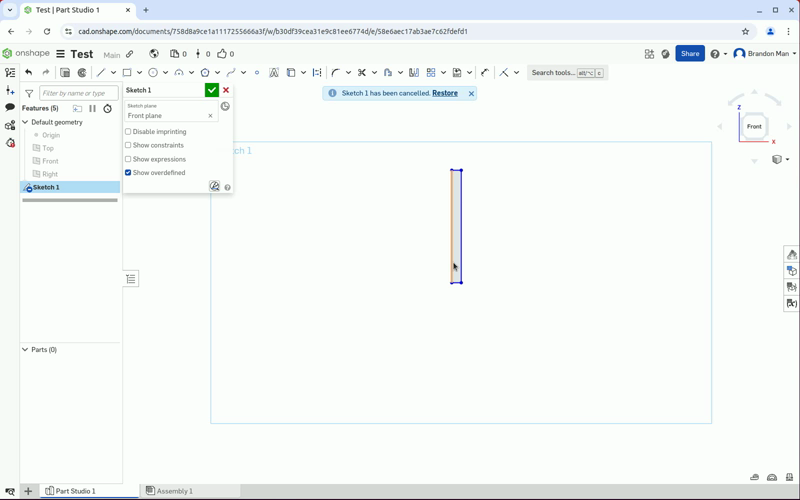
scroll(6)
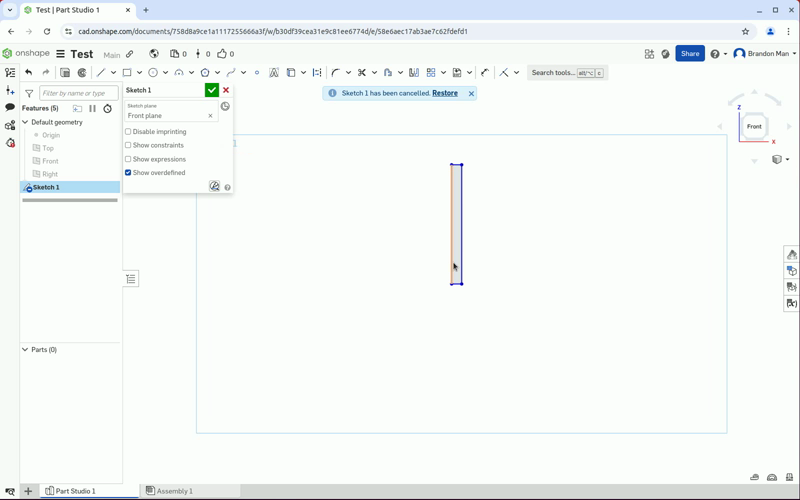
scroll(6)
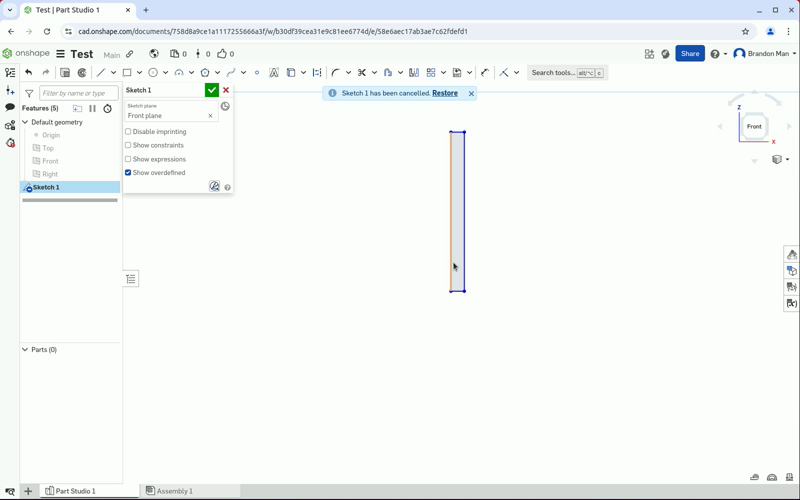
scroll(6)
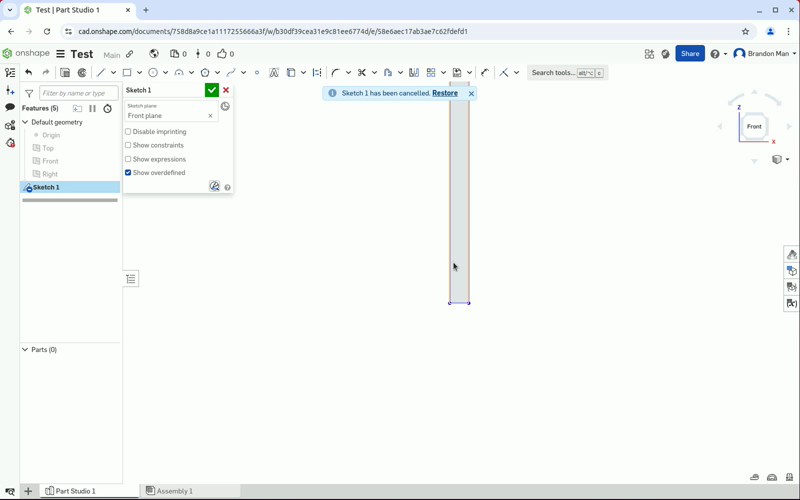
scroll(6)
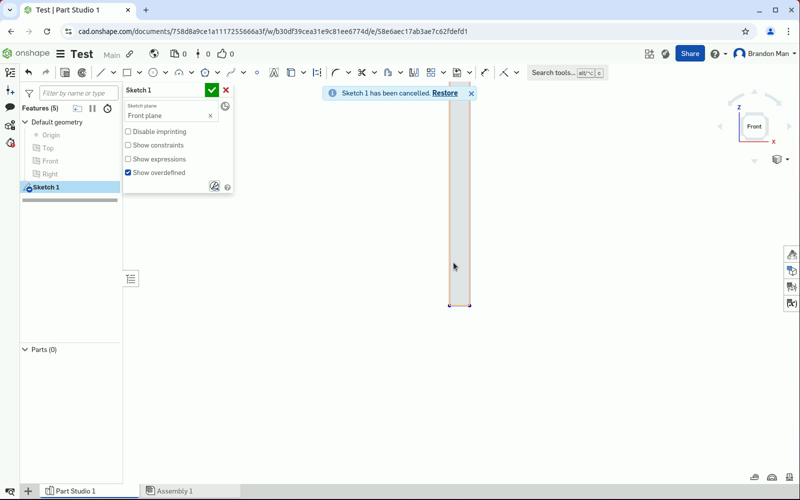
scroll(6)
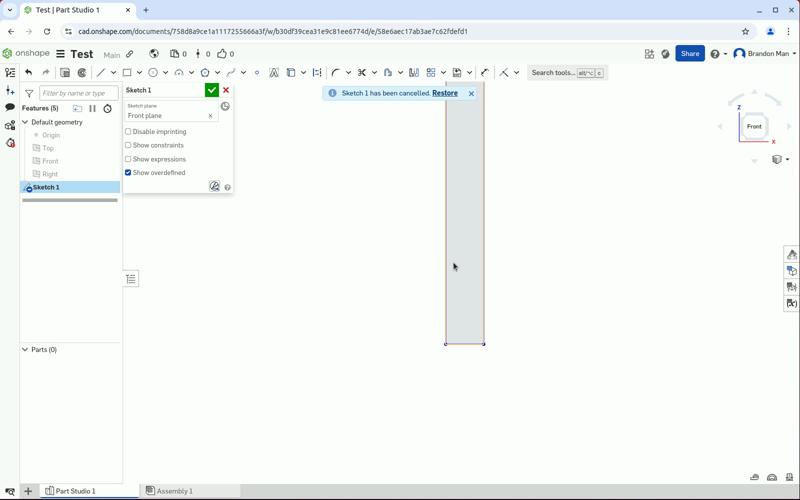
scroll(6)
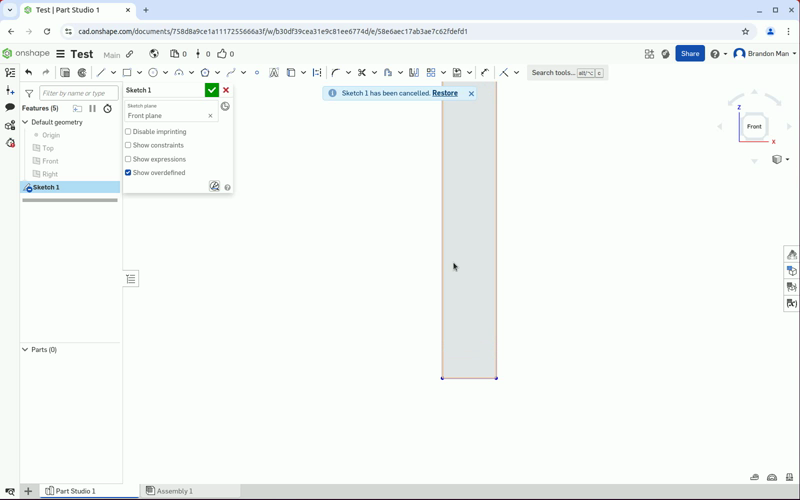
scroll(6)
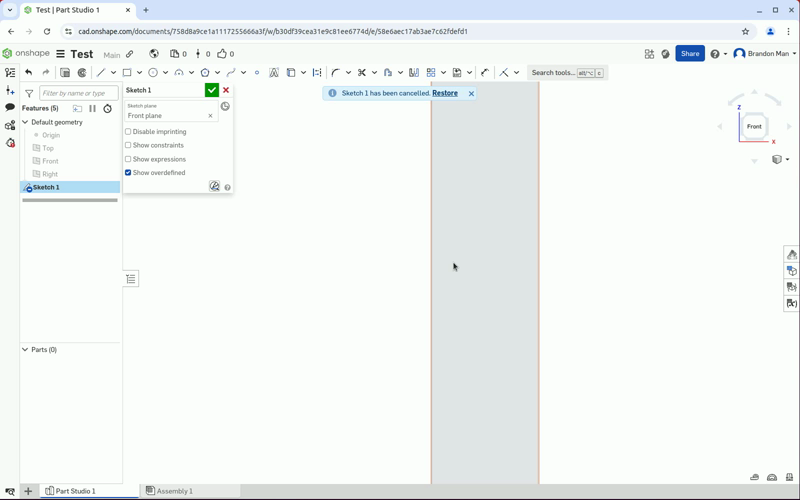
click(453, 262)
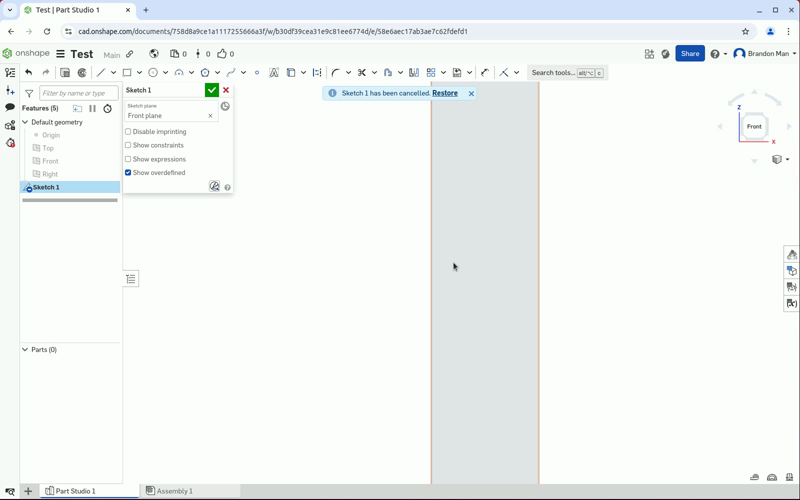
scroll(-6)
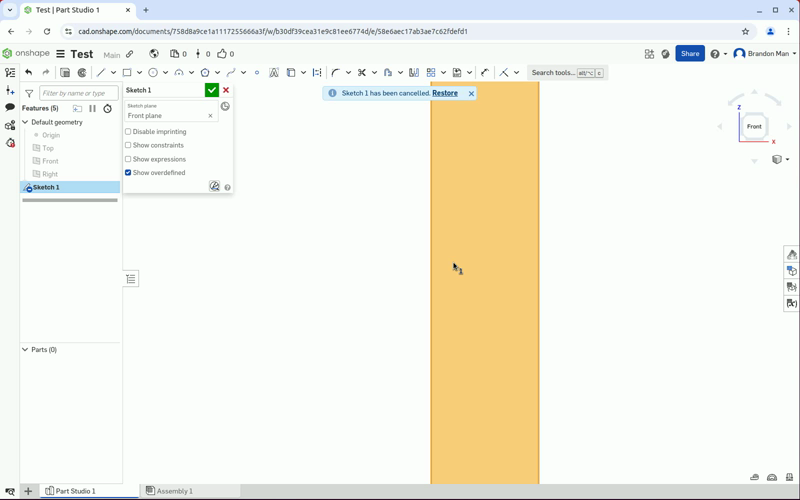
scroll(-6)
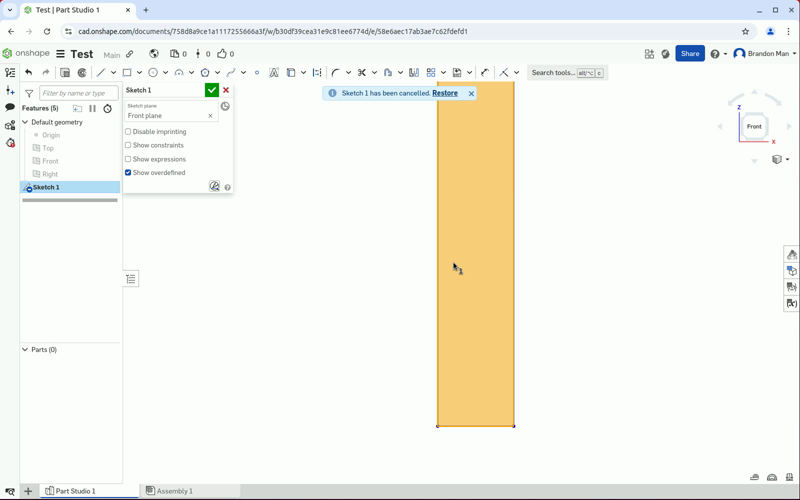
scroll(-6)
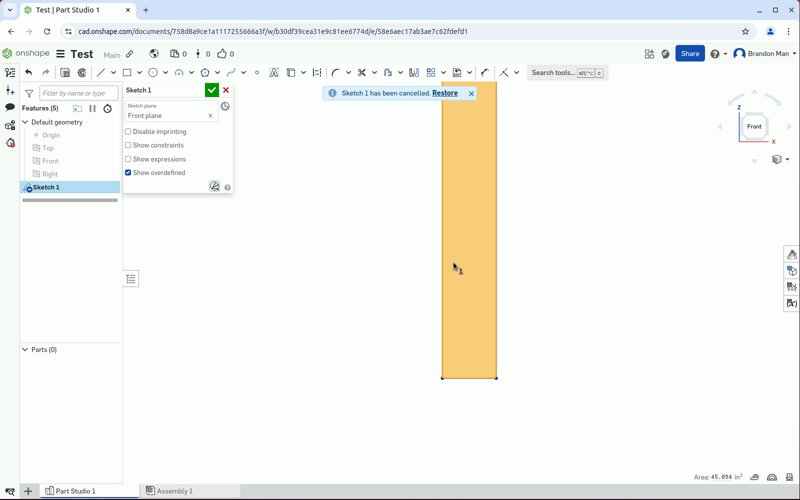
scroll(-6)
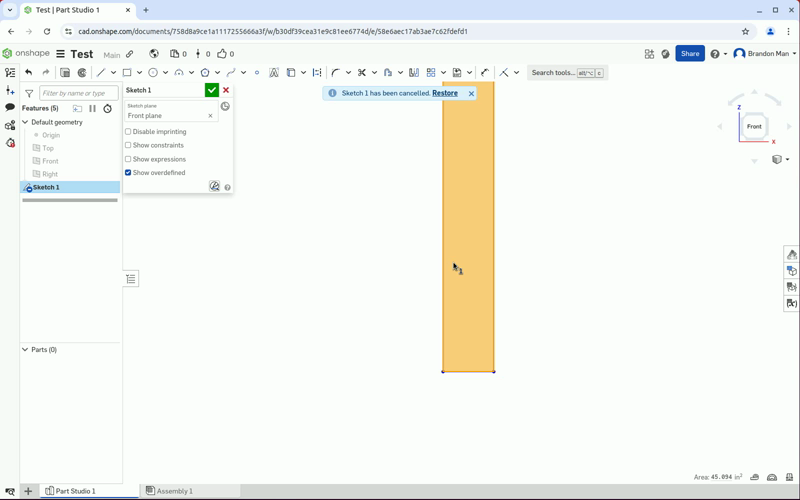
scroll(-6)
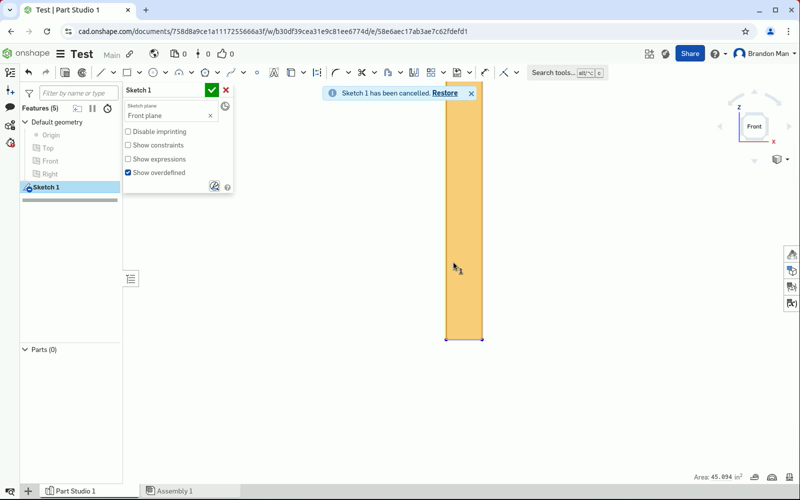
scroll(-6)
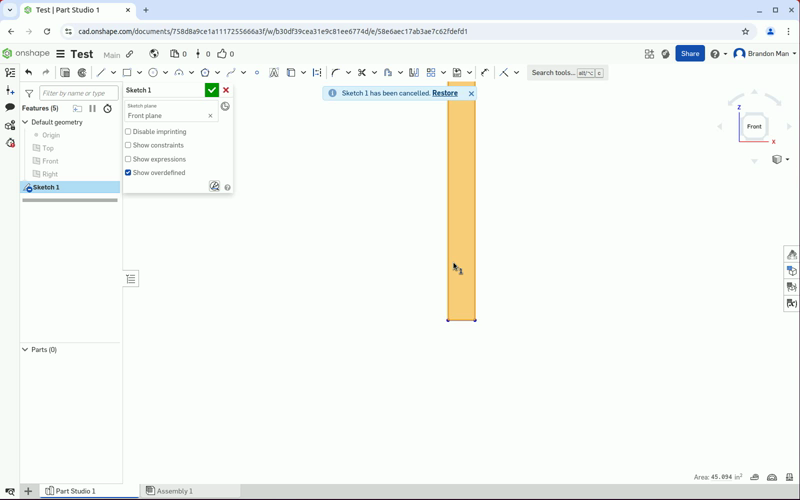
scroll(-6)
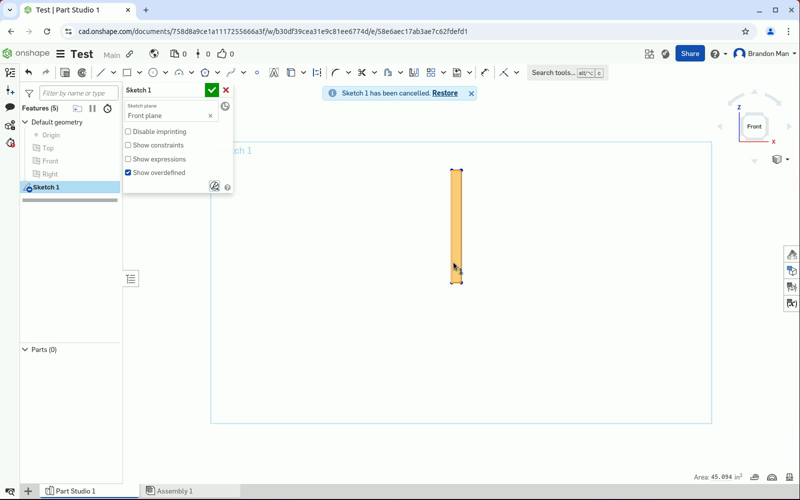
mouse_move(73, 352)
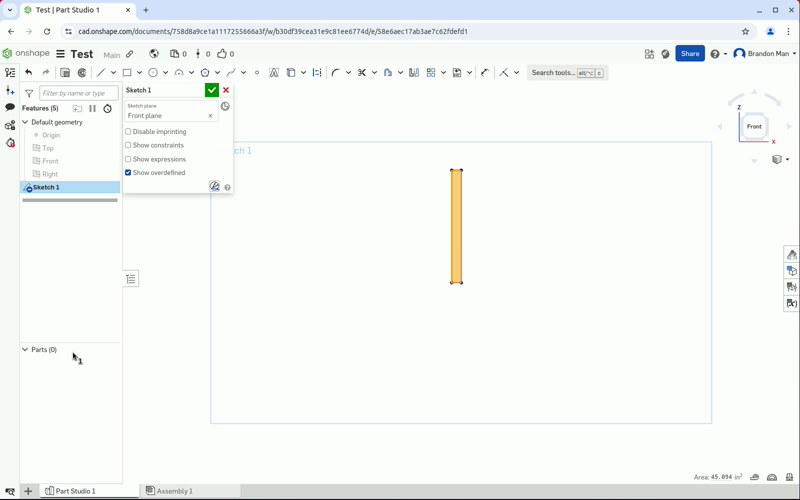
key(shift+y)
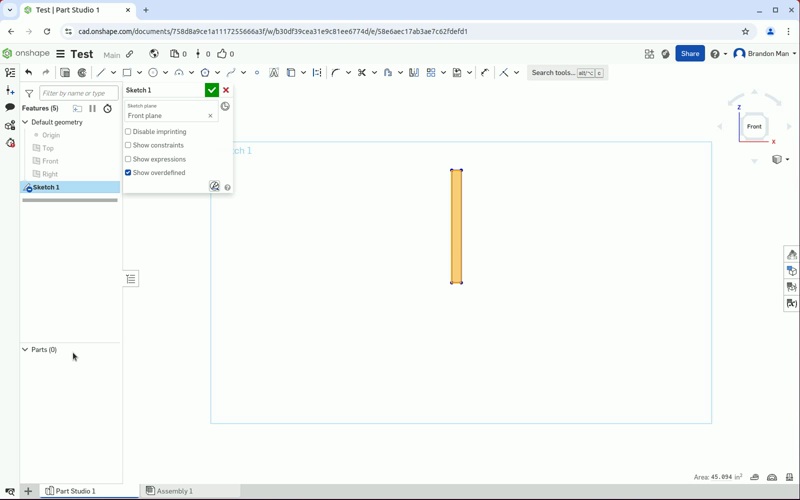
key(shift+e)
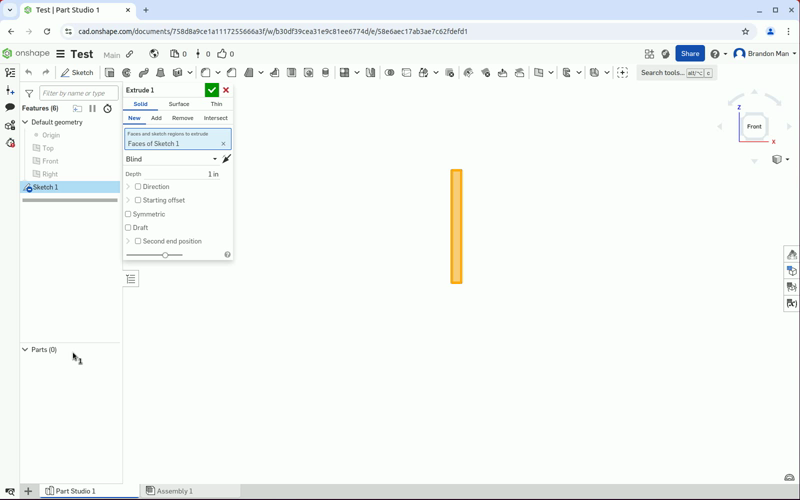
mouse_move(143, 106)
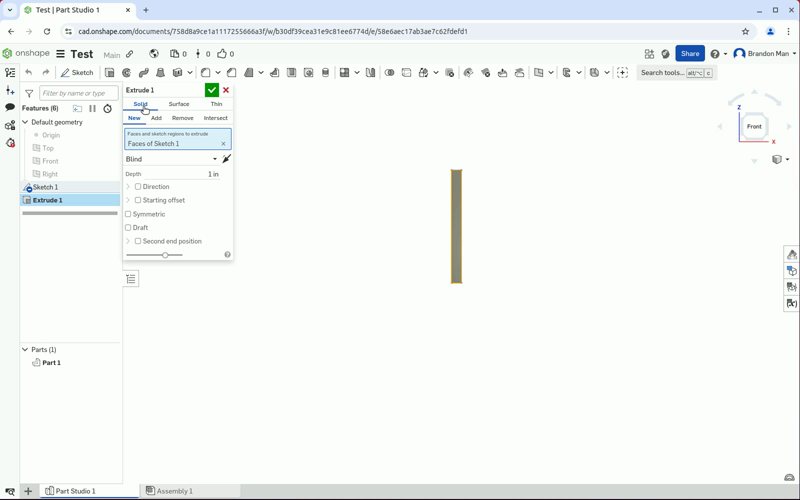
click(143, 106)
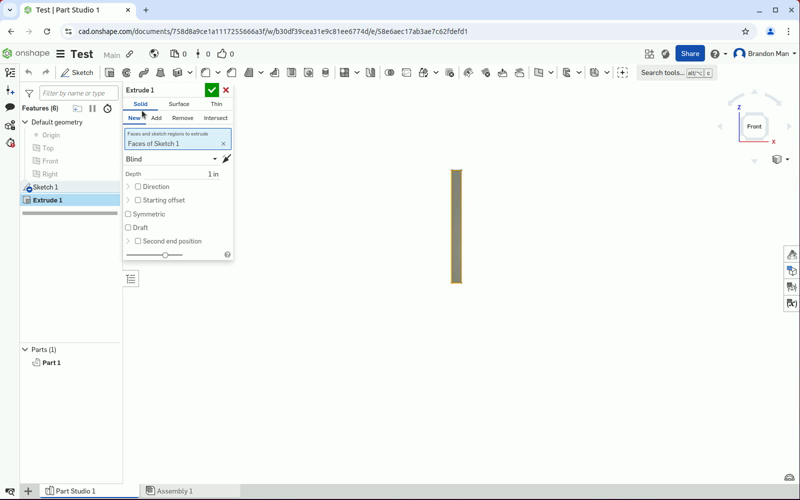
mouse_move(137, 120)
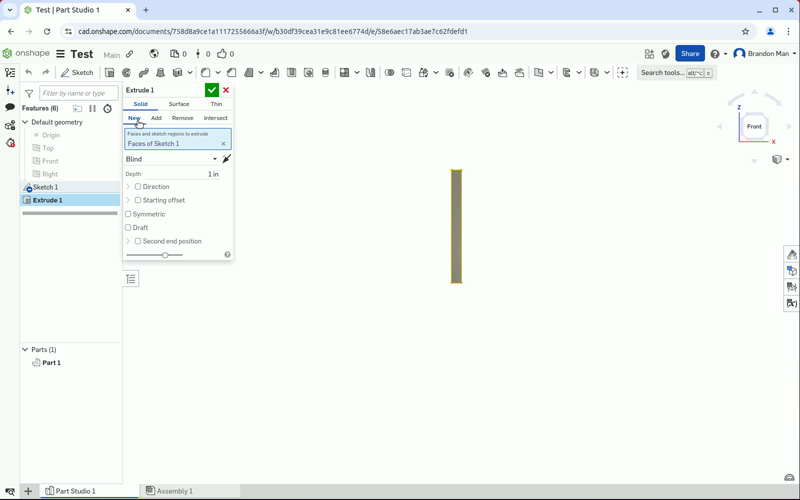
click(137, 120)
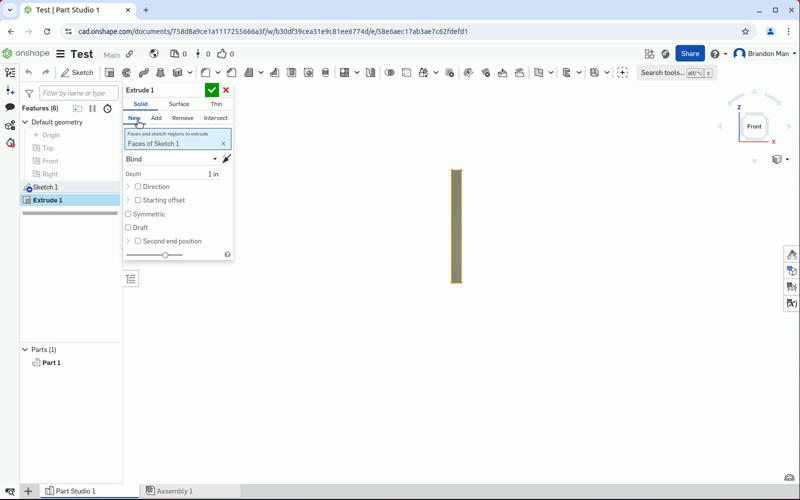
key(tab, 4)
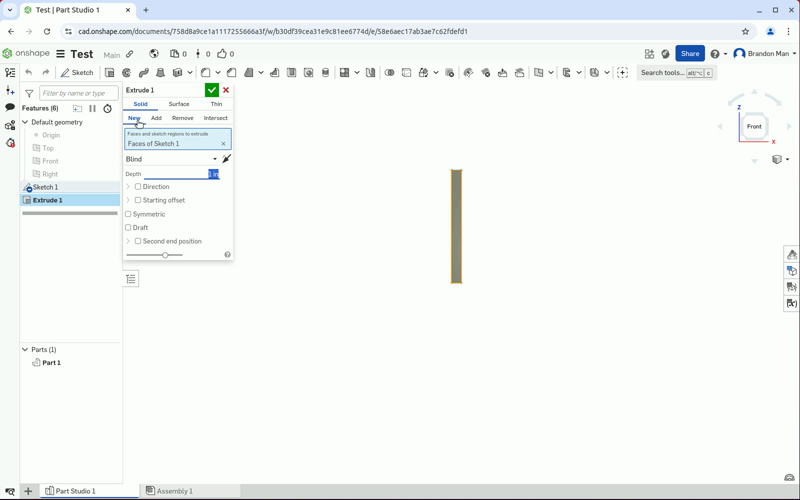
text(0.963)
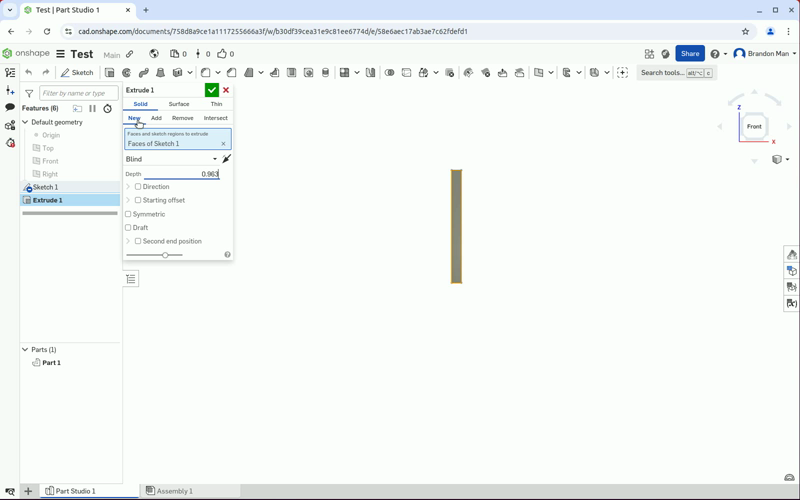
key(enter)
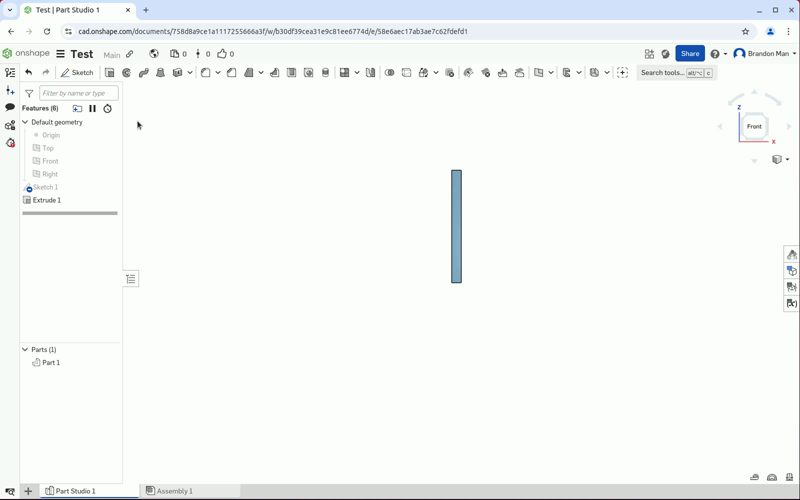
key(shift+h)
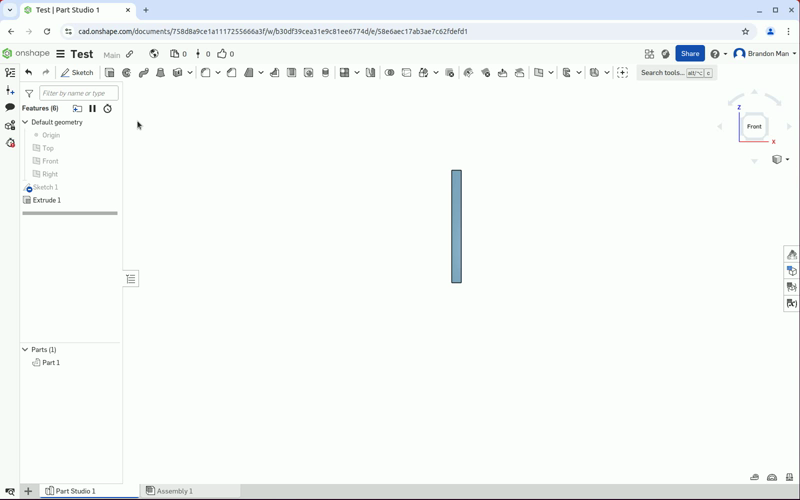
key(shift+h)
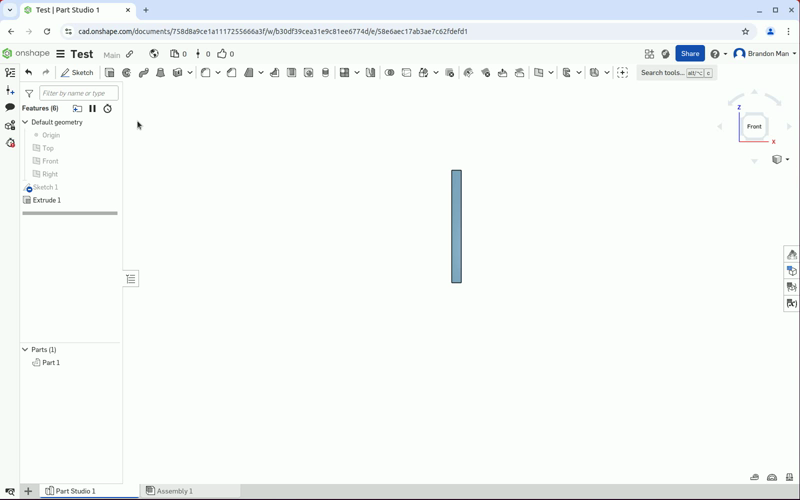
mouse_move(73, 189)
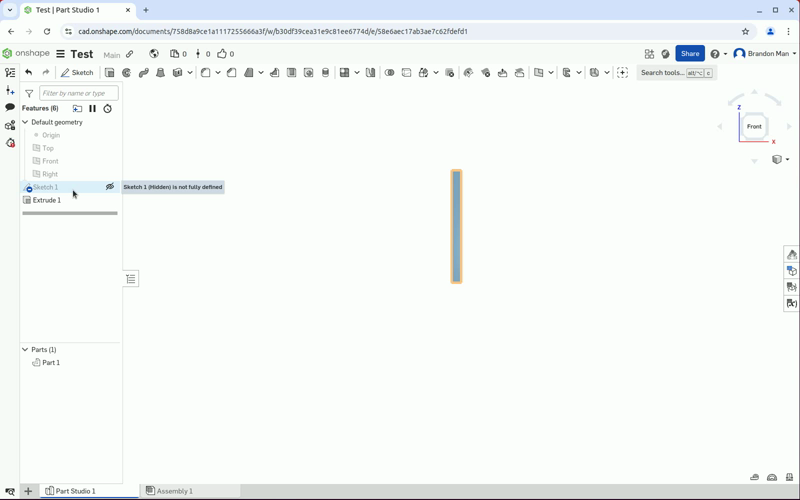
click(73, 189)
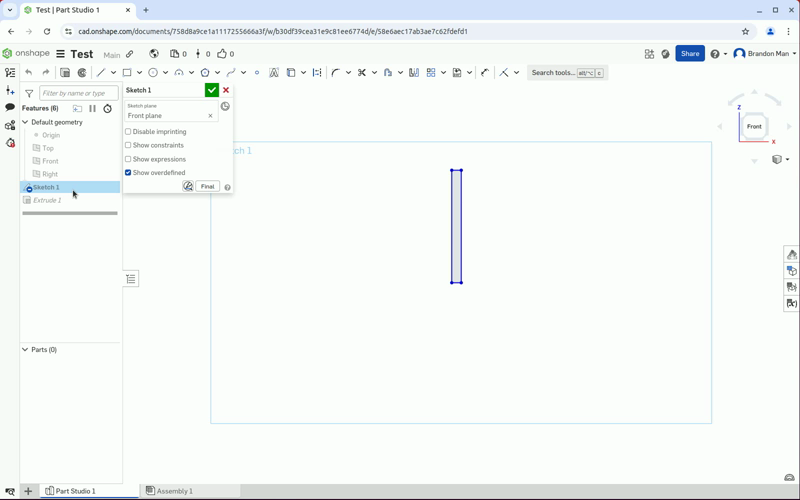
mouse_move(229, 92)
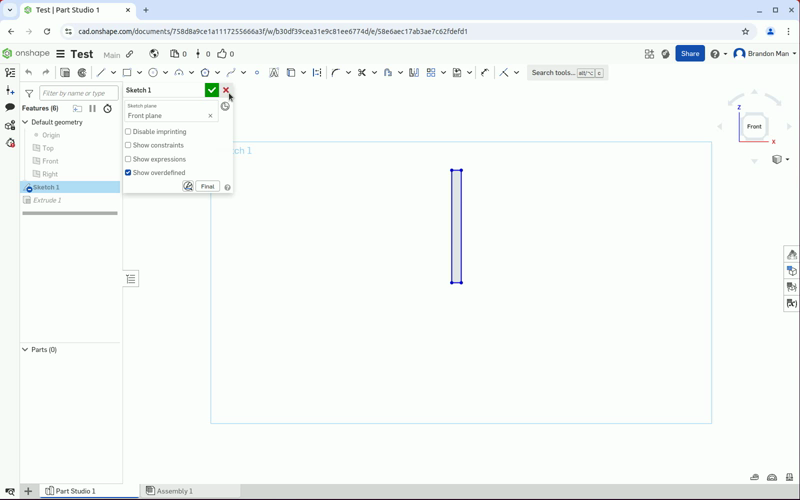
click(229, 92)
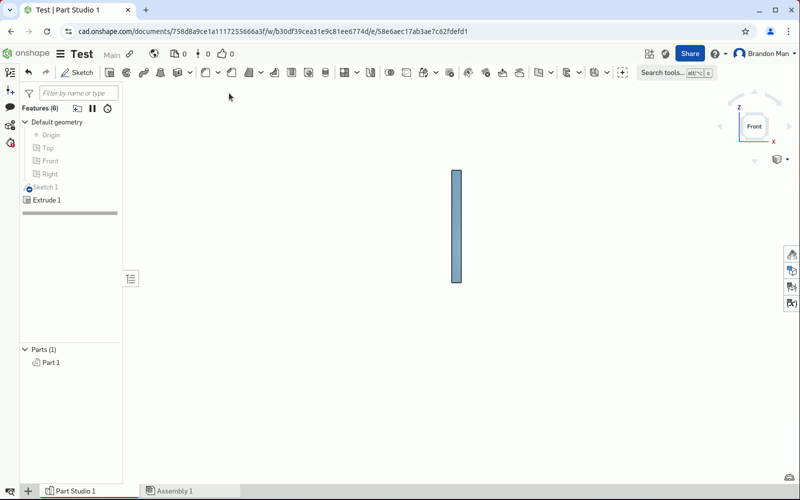
mouse_move(541, 75)
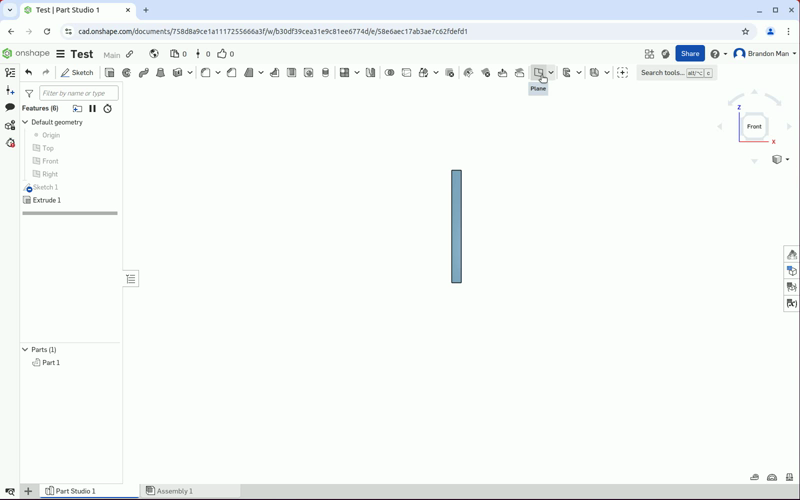
click(541, 75)
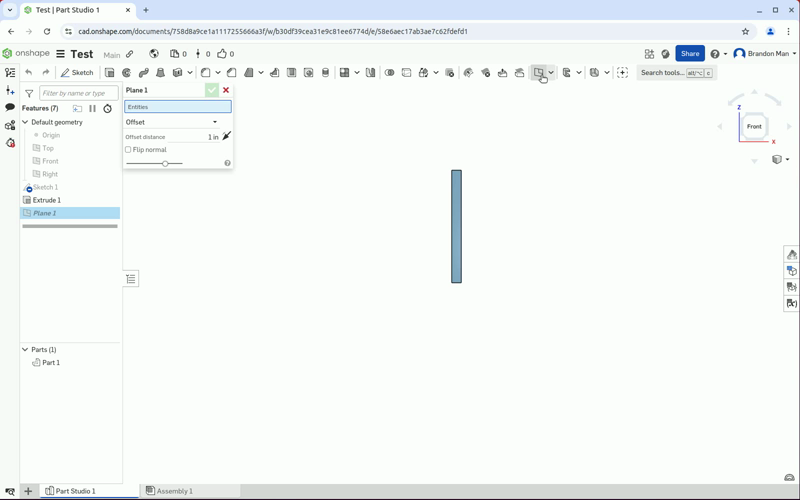
mouse_move(73, 163)
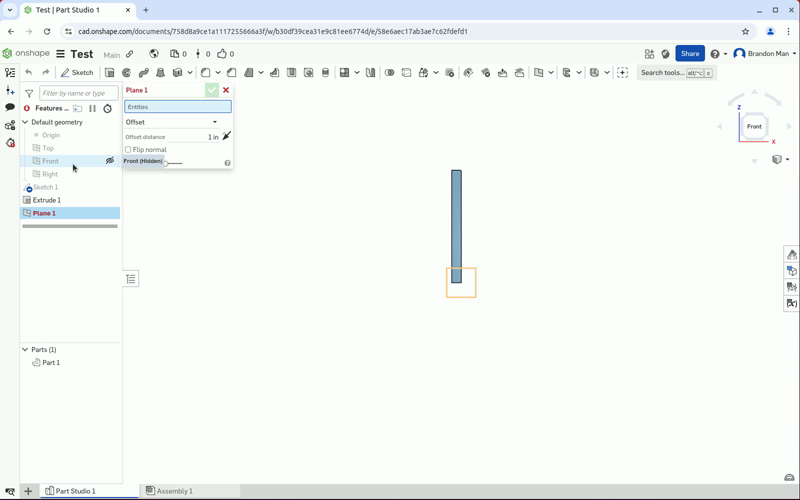
click(73, 163)
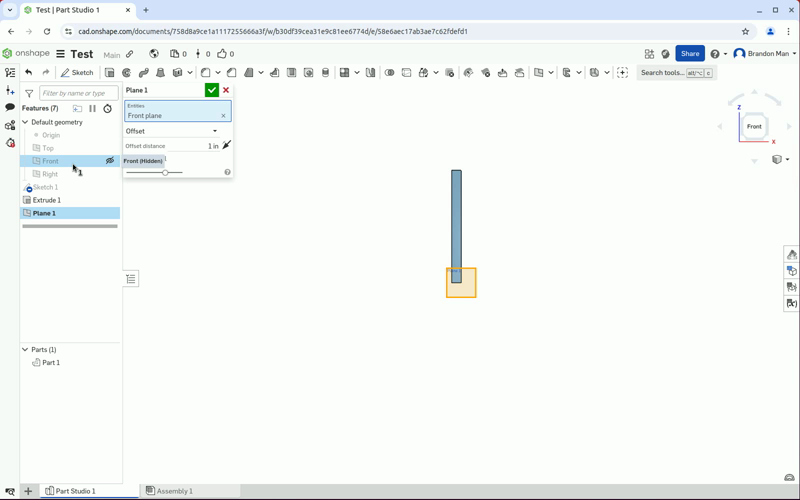
key(tab, 2)
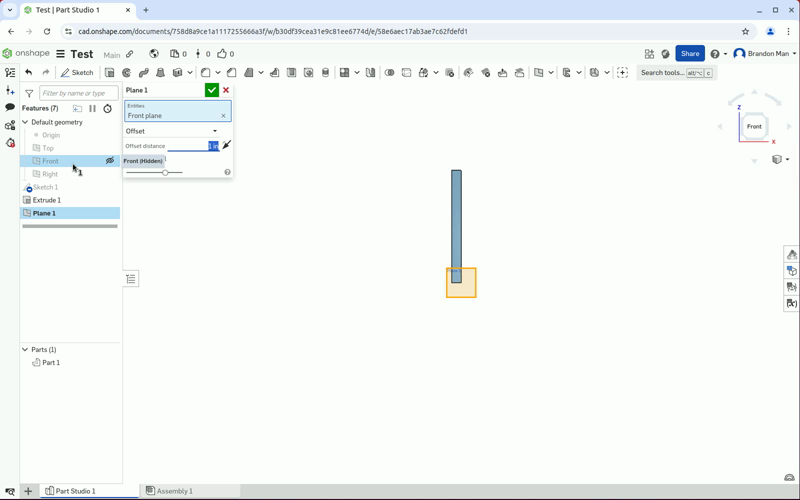
text(0.955)
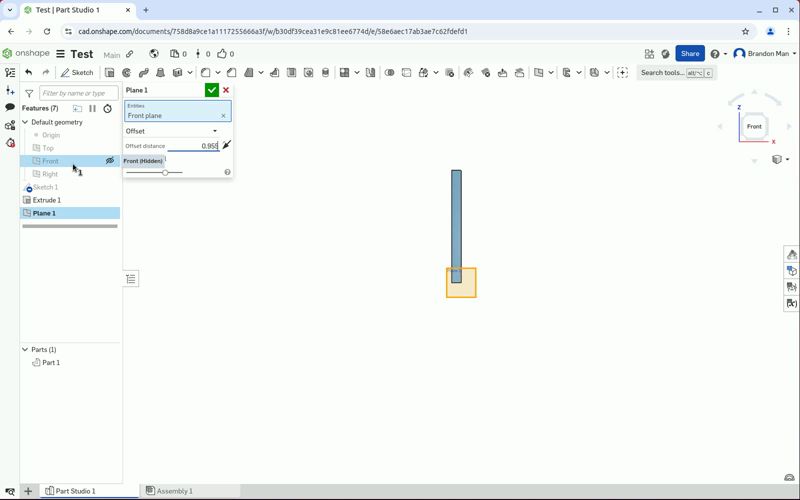
key(enter, 2)
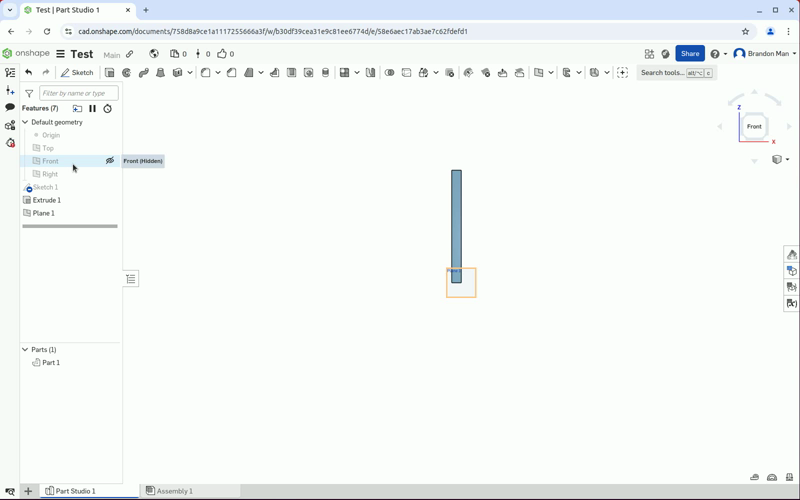
key(shift+s)
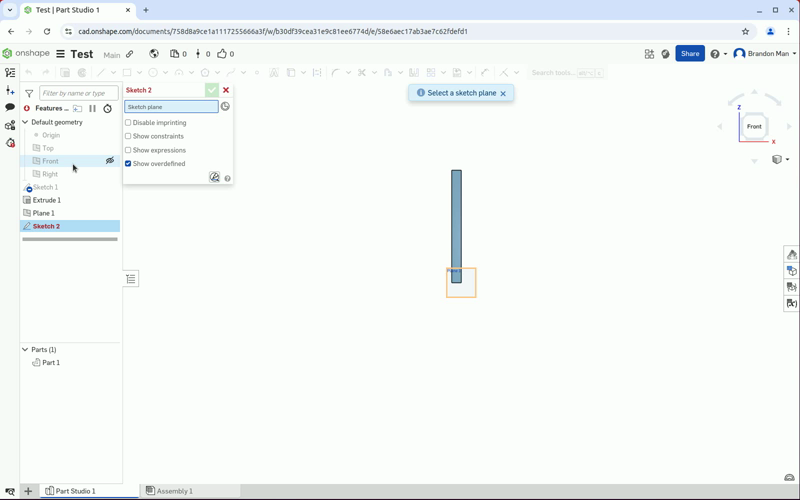
mouse_move(73, 215)
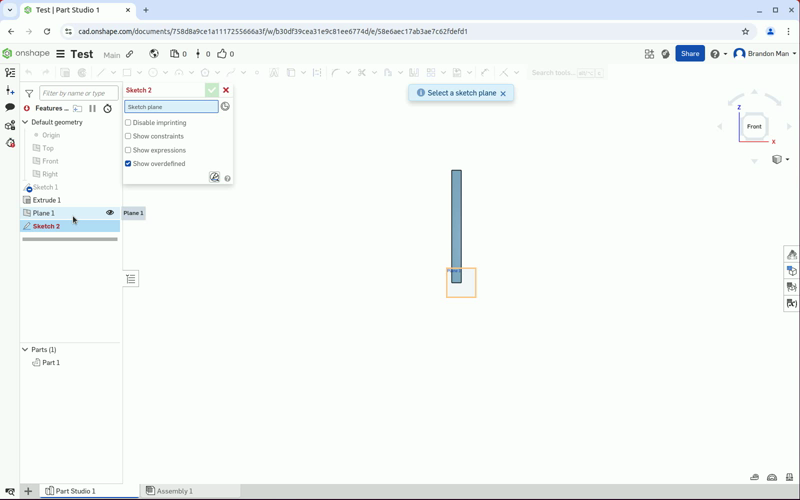
click(73, 215)
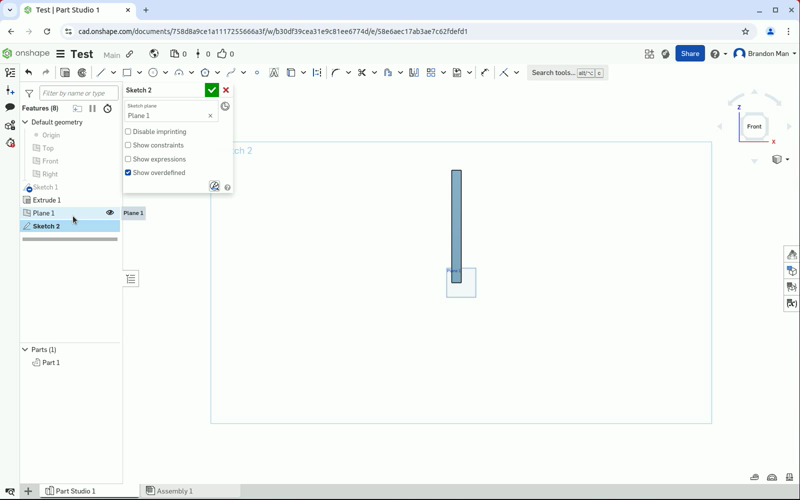
mouse_move(73, 352)
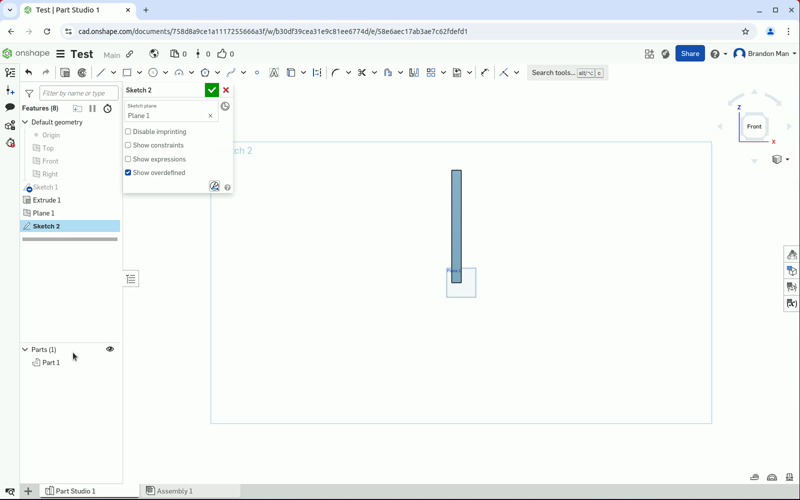
key(y)
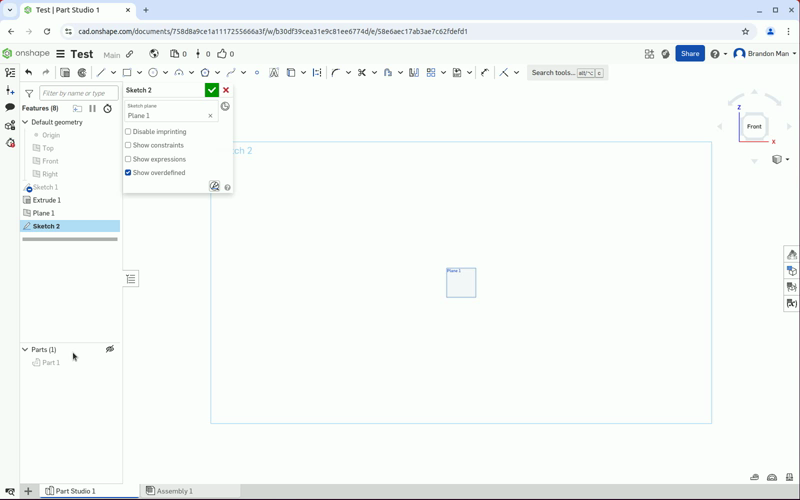
key(l)
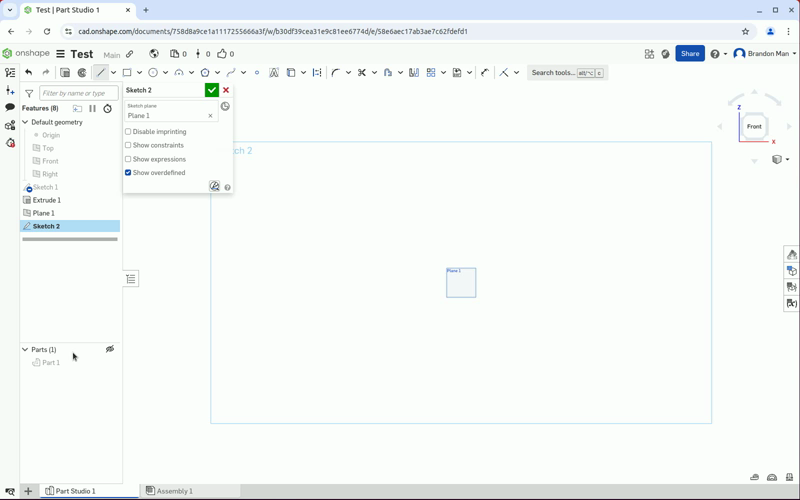
key_down(shift)
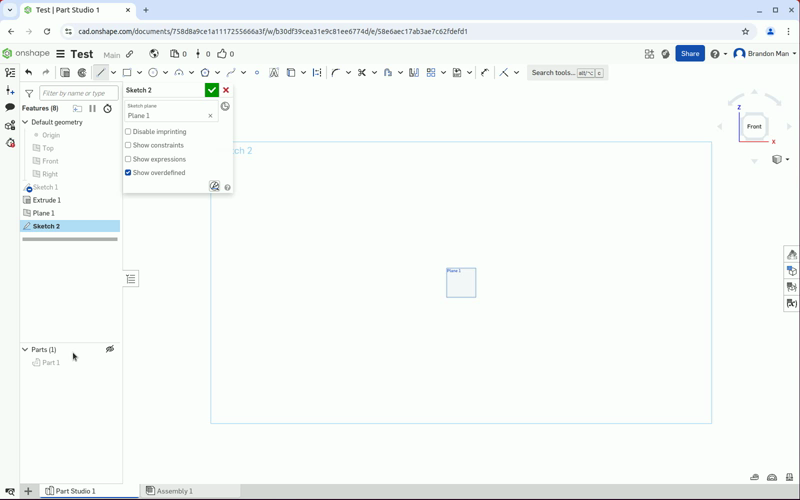
mouse_move(451, 182)
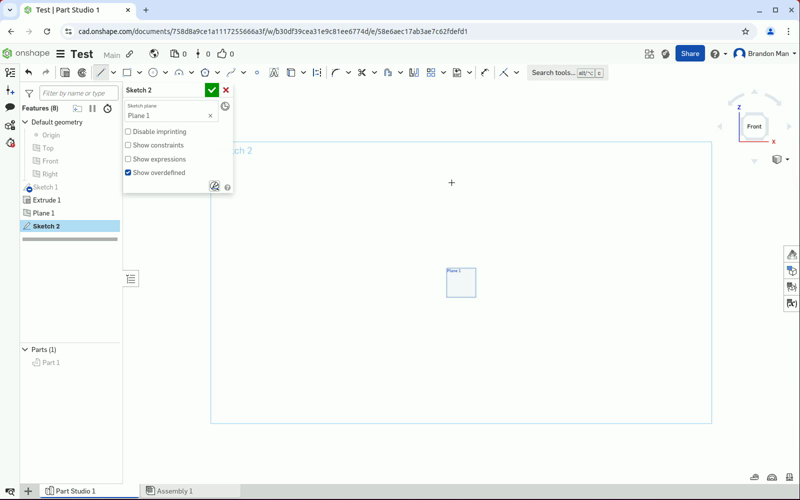
click(451, 182)
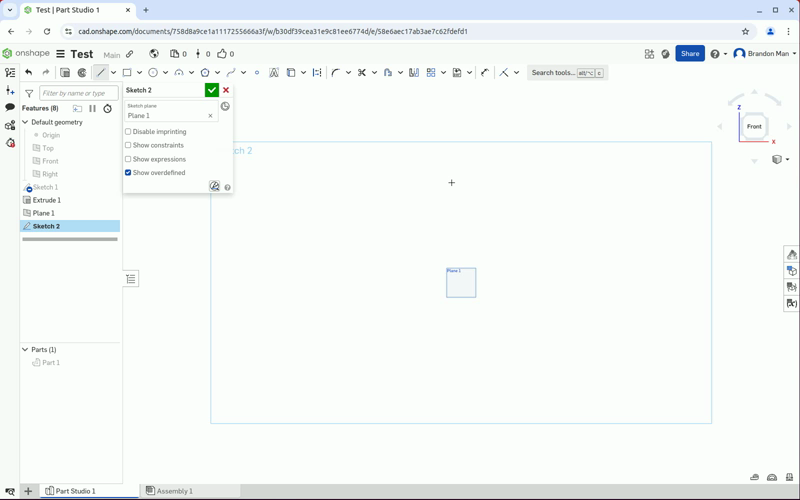
key_up(shift)
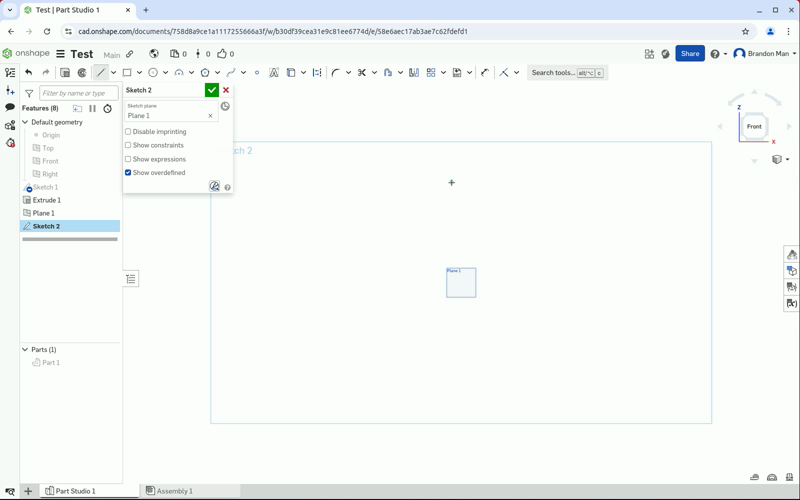
key_down(shift)
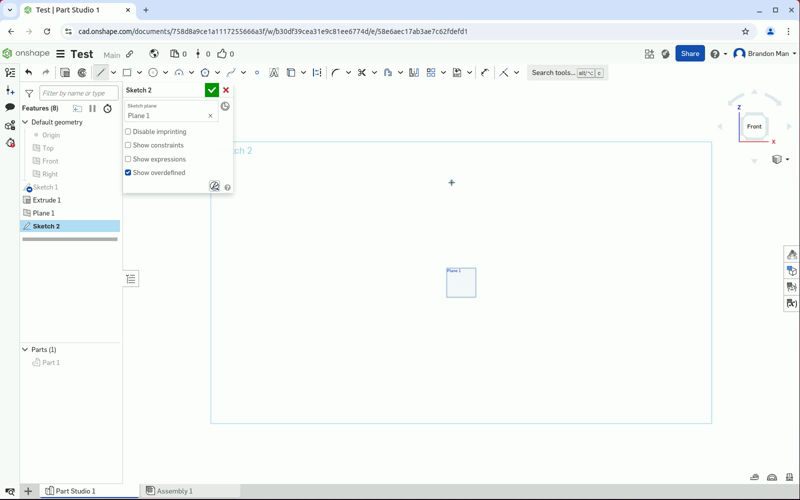
mouse_move(481, 182)
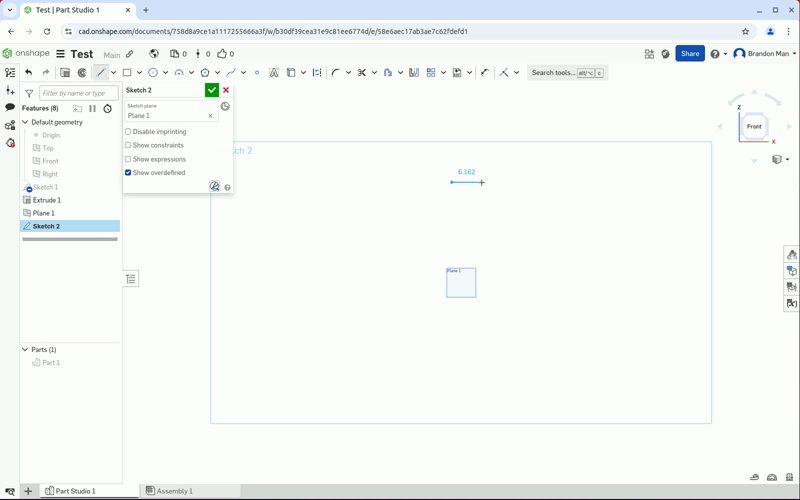
mouse_move(461, 182)
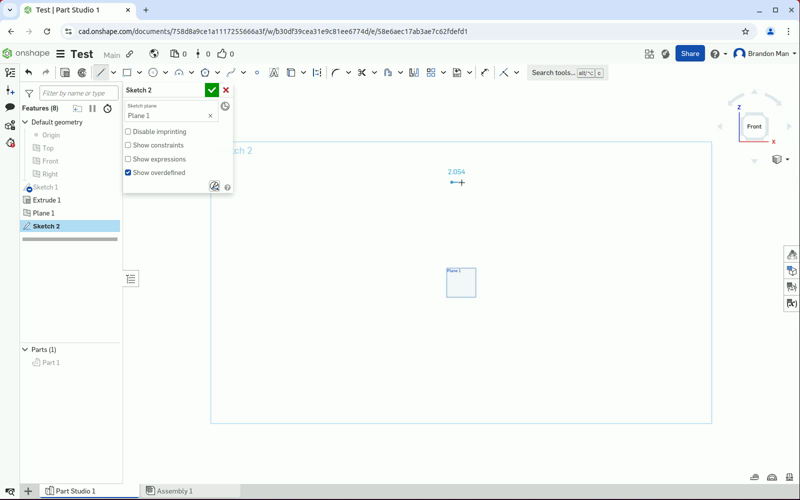
click(461, 182)
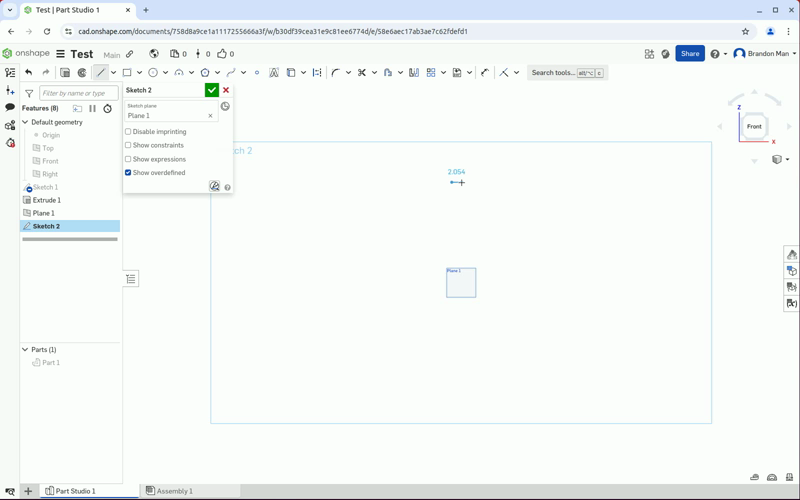
key_up(shift)
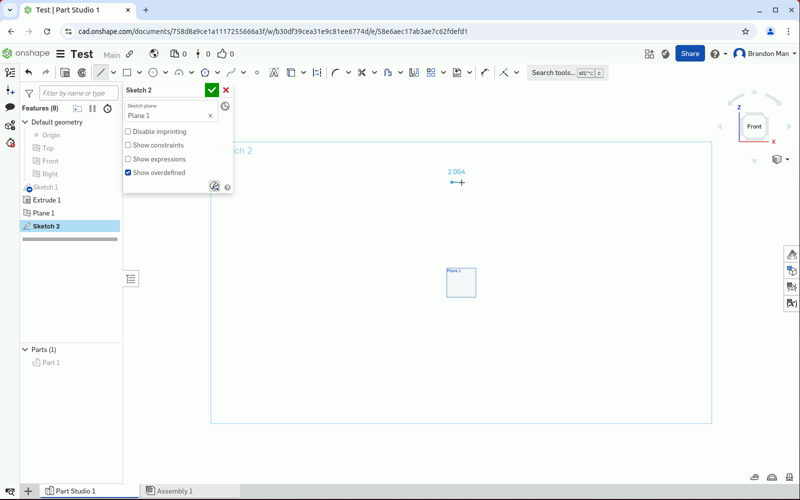
key_down(shift)
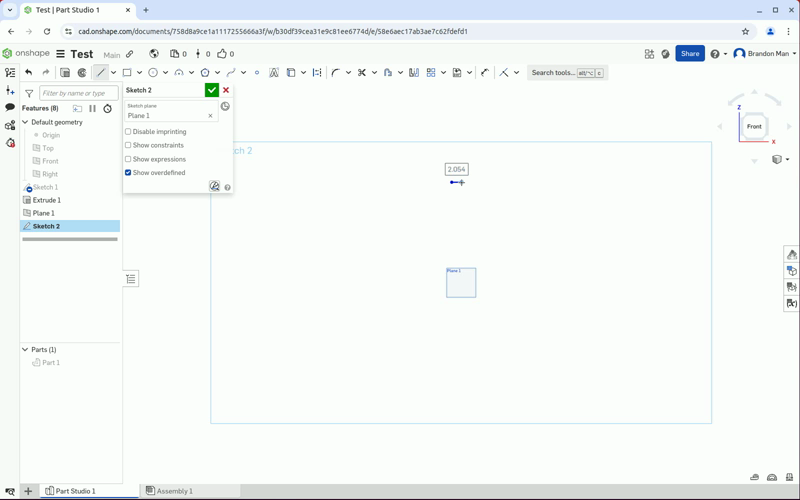
mouse_move(492, 182)
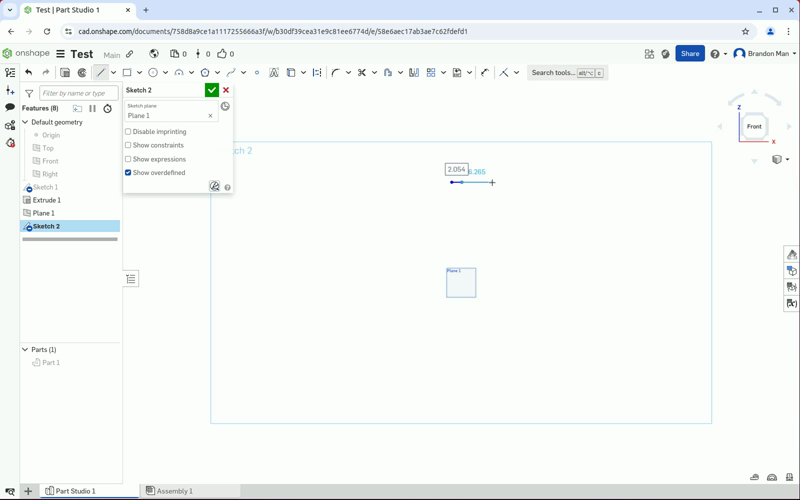
mouse_move(461, 171)
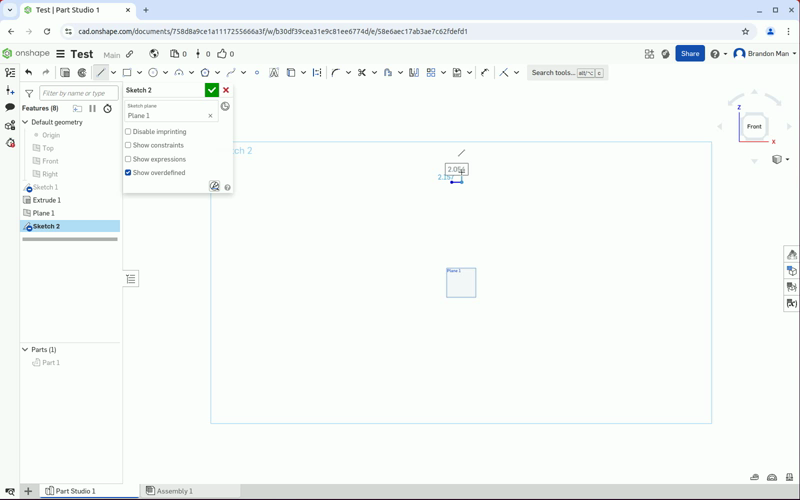
click(461, 171)
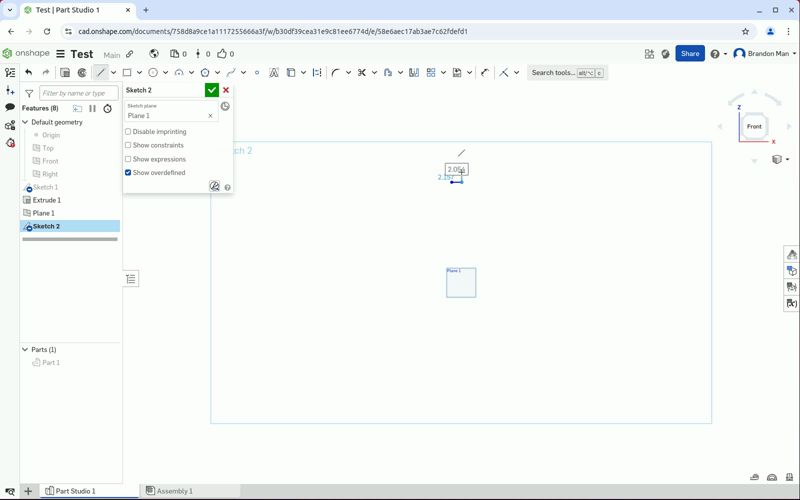
key_up(shift)
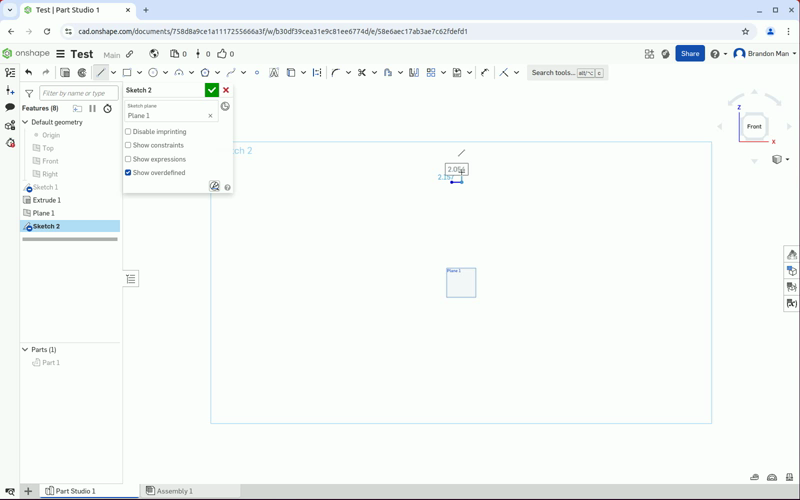
key_down(shift)
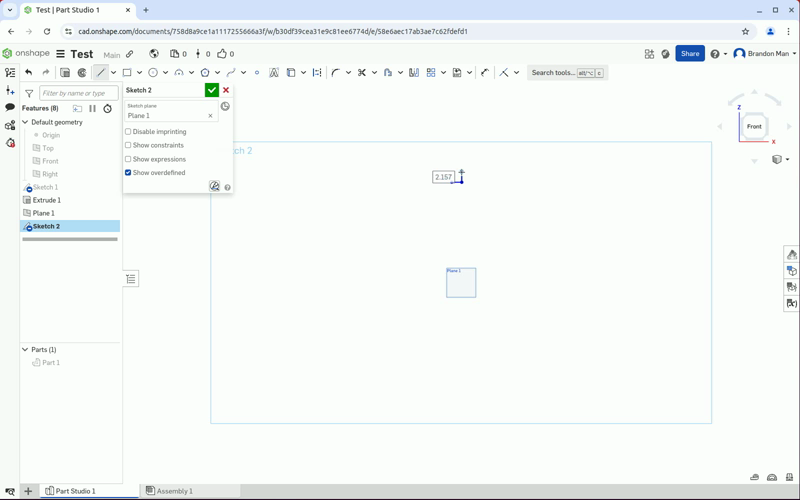
mouse_move(492, 171)
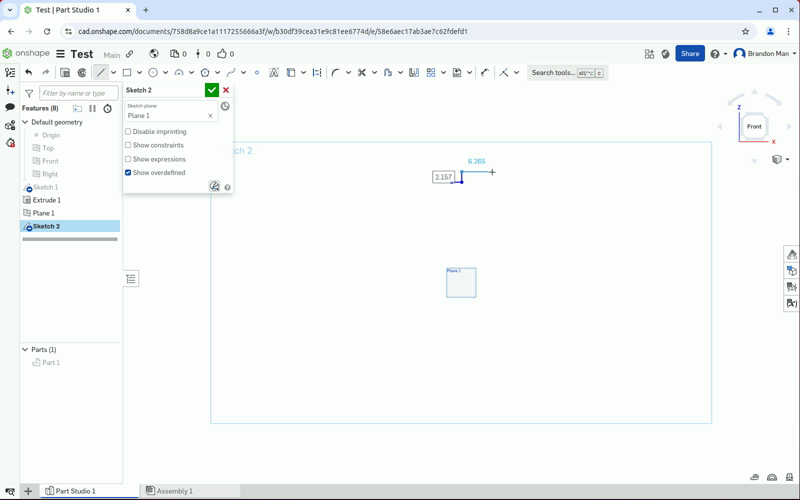
mouse_move(451, 171)
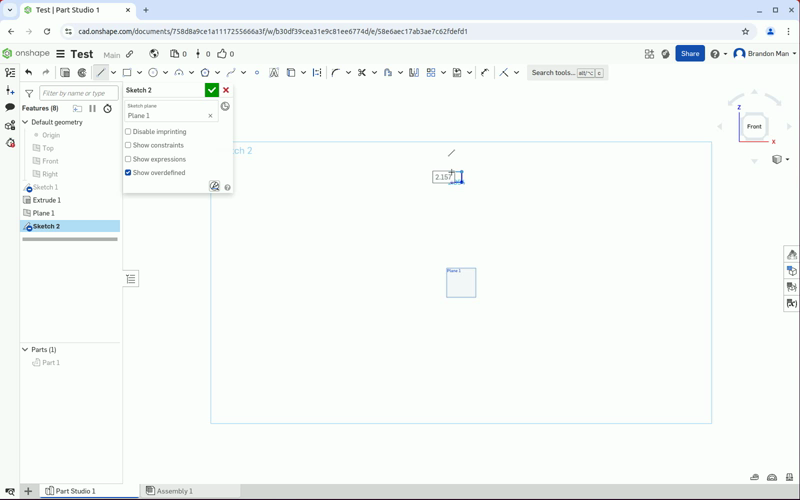
click(451, 171)
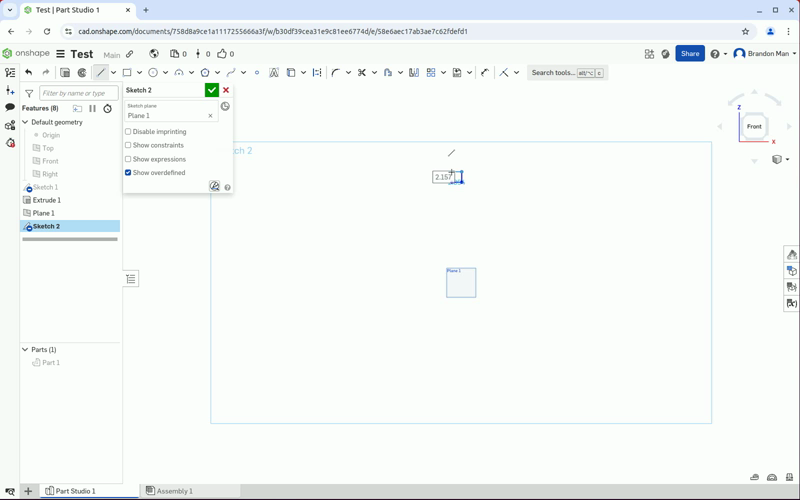
key_up(shift)
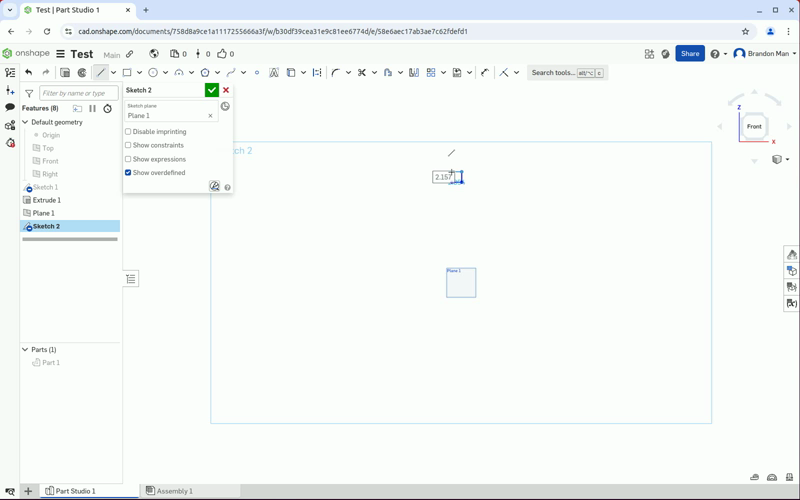
mouse_move(481, 171)
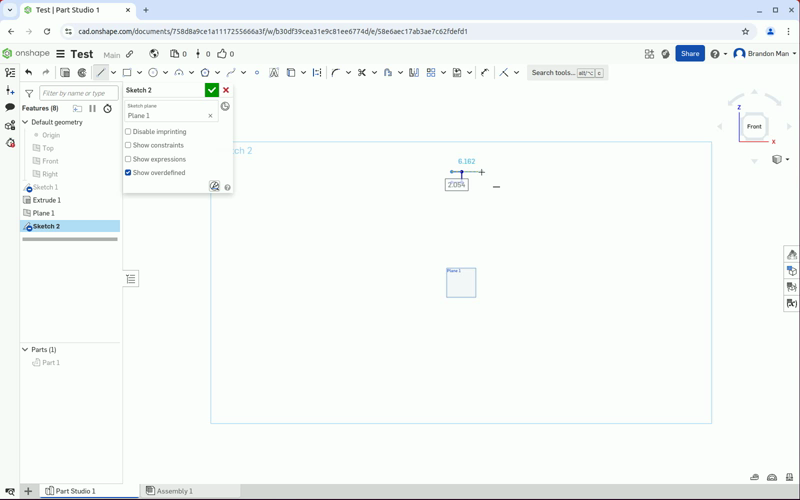
key_down(shift)
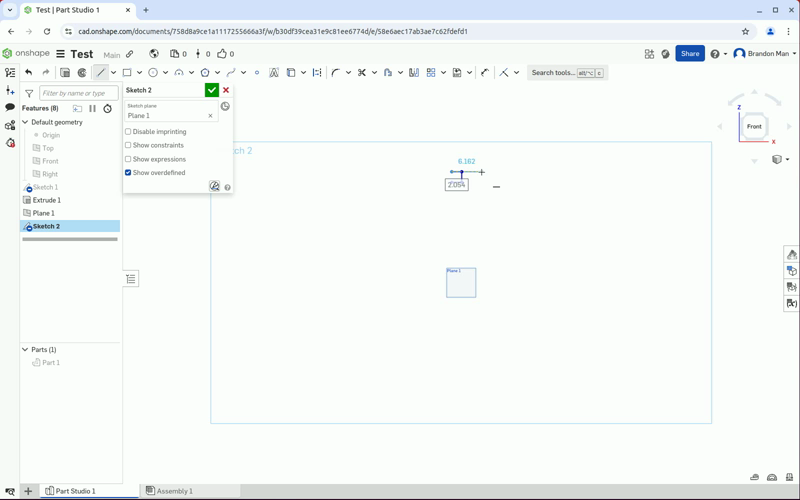
mouse_move(451, 182)
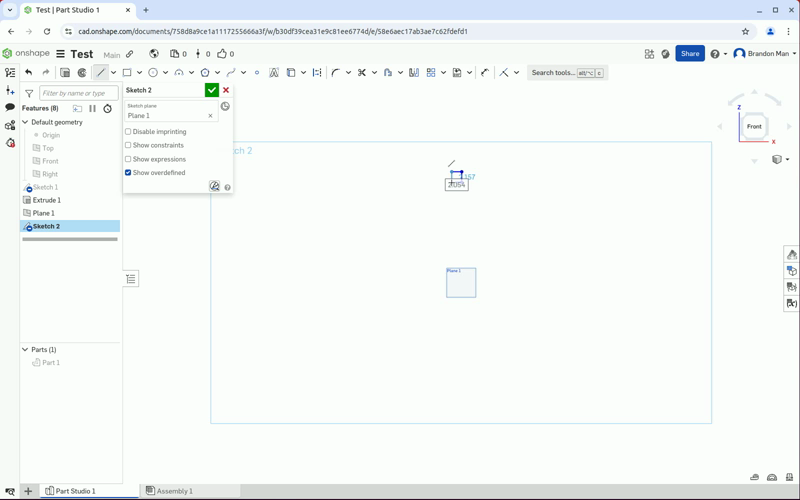
key_up(shift)
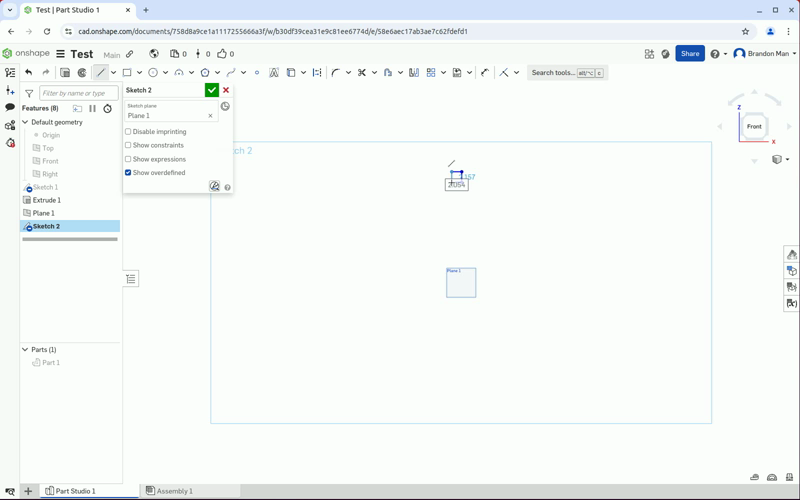
click(451, 182)
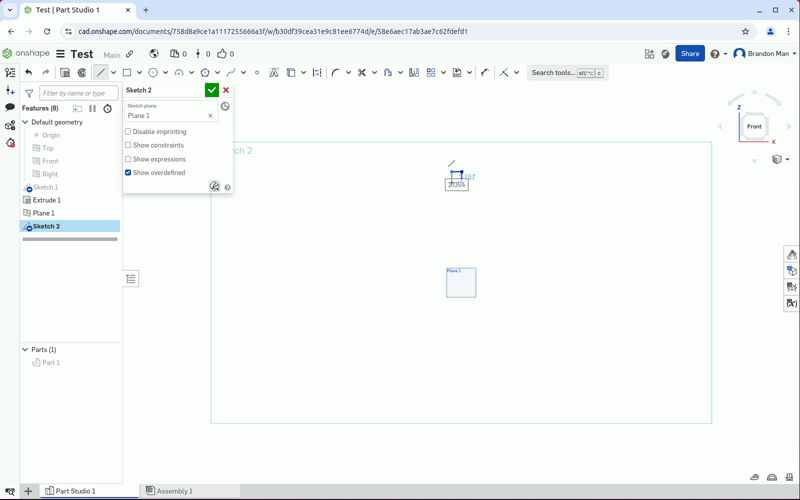
key(esc)
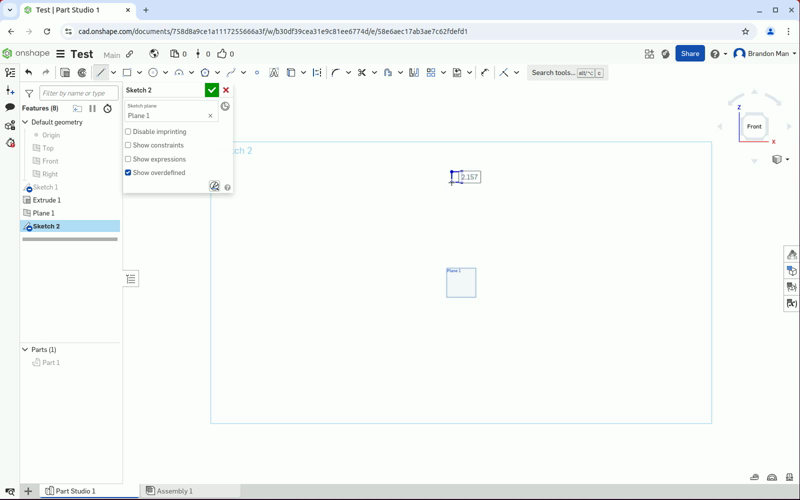
mouse_move(454, 171)
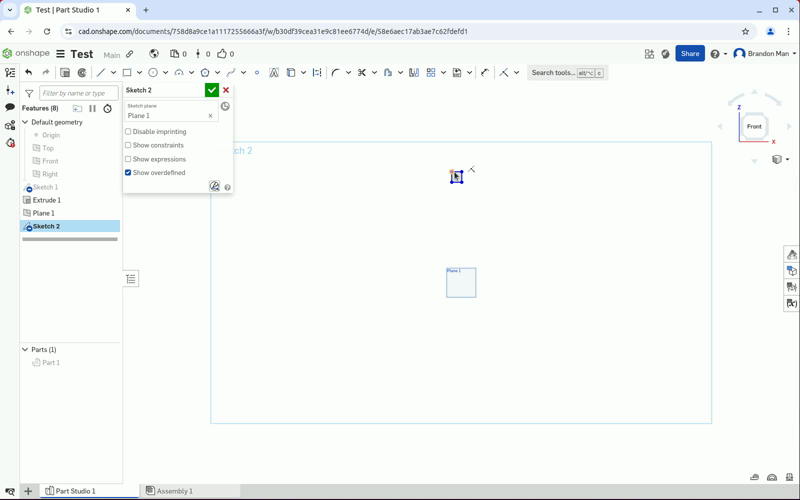
scroll(6)
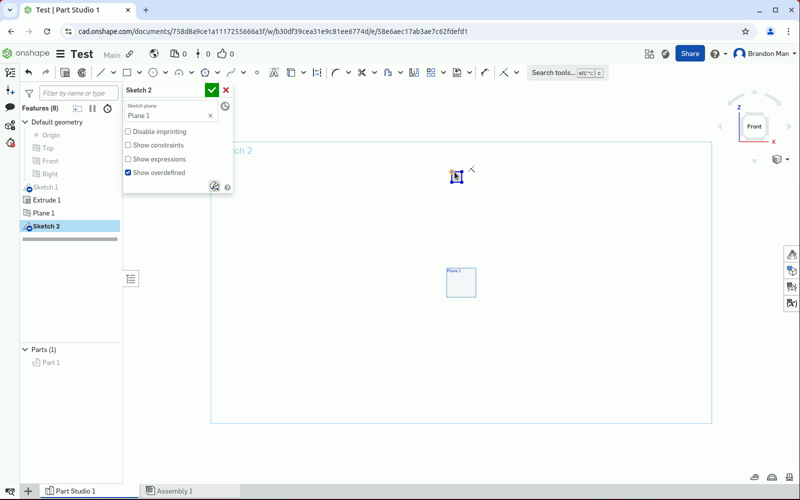
scroll(6)
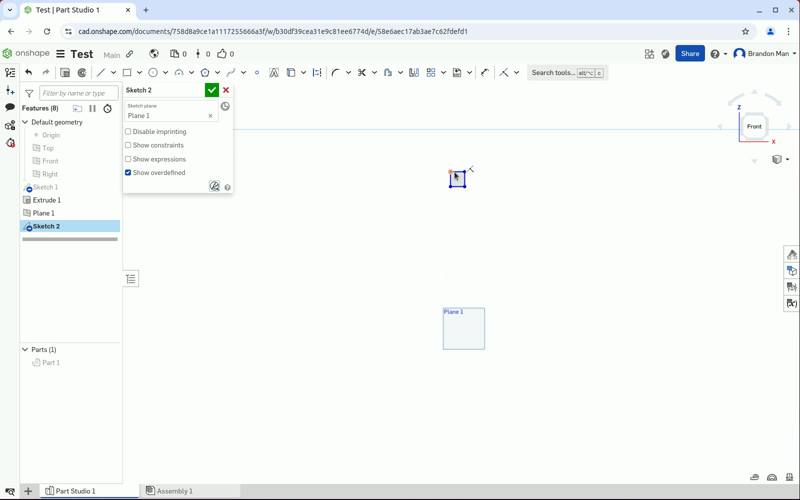
scroll(6)
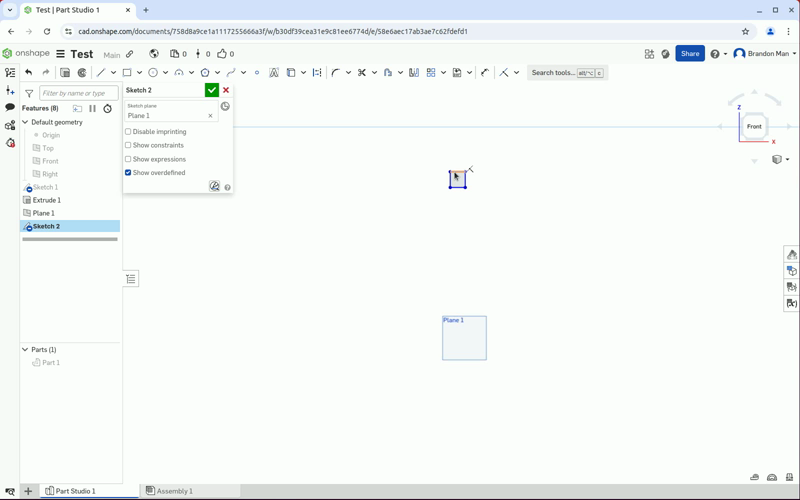
scroll(6)
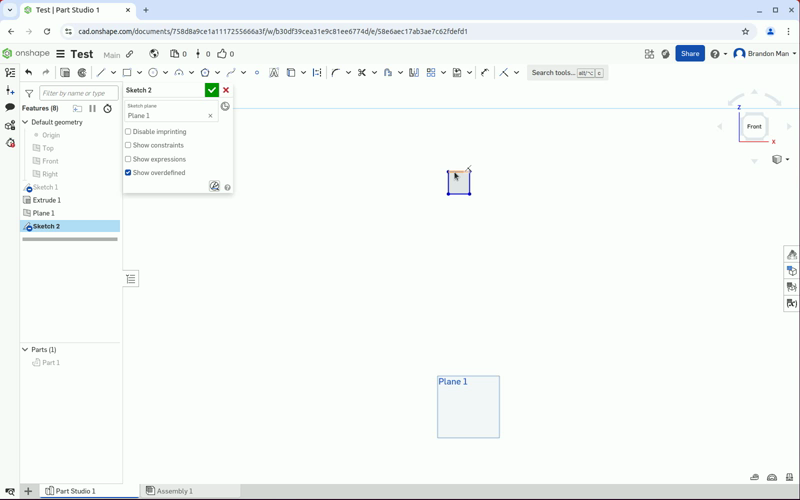
scroll(6)
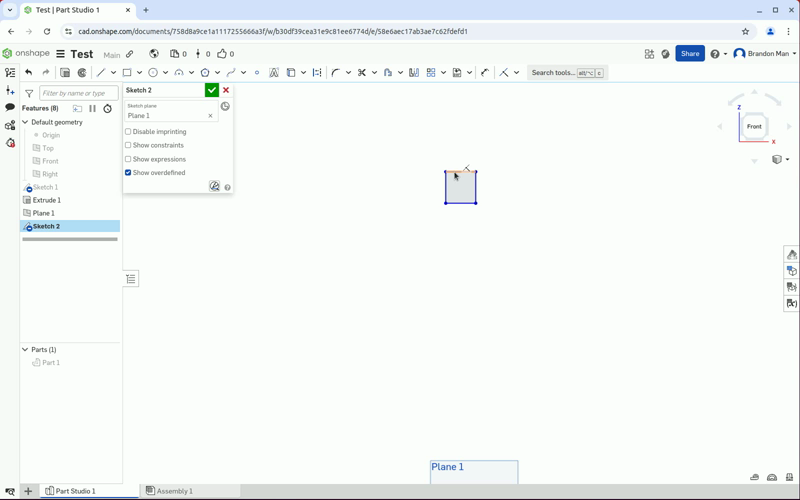
scroll(6)
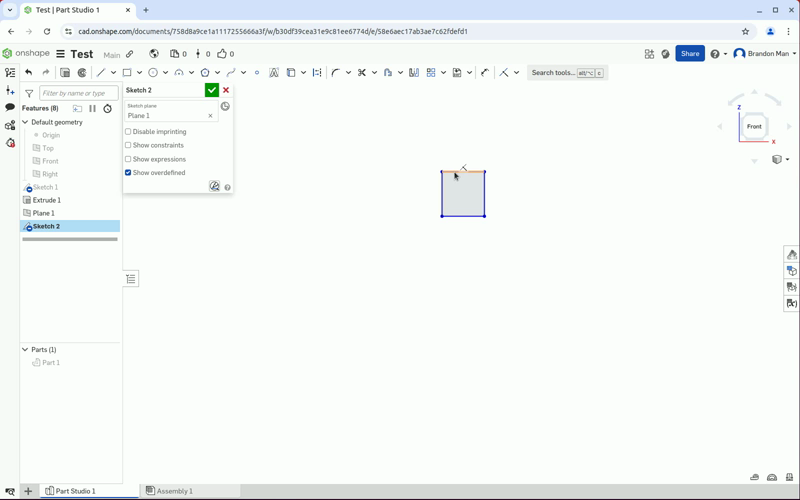
scroll(6)
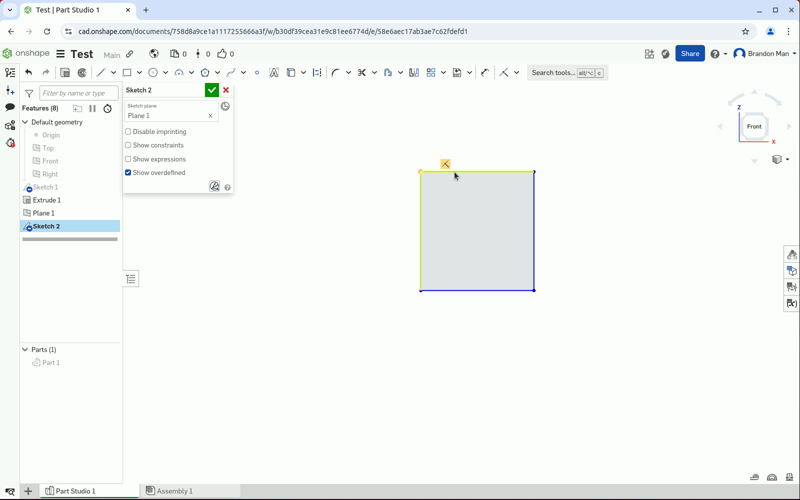
click(454, 171)
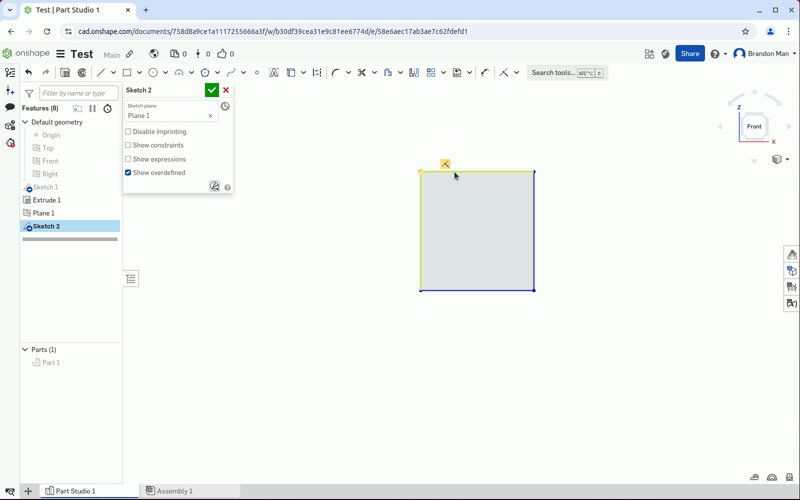
scroll(-6)
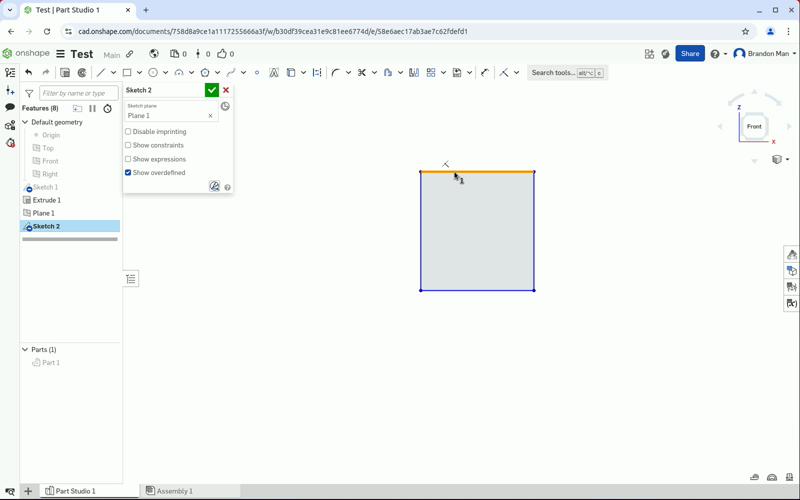
scroll(-6)
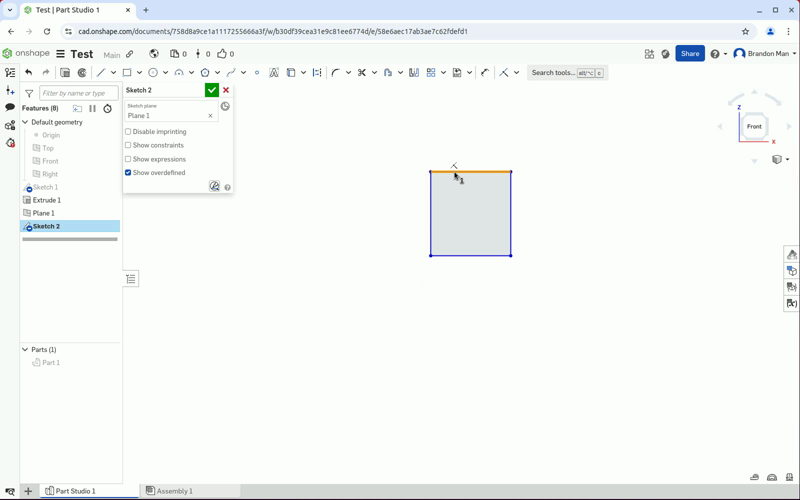
scroll(-6)
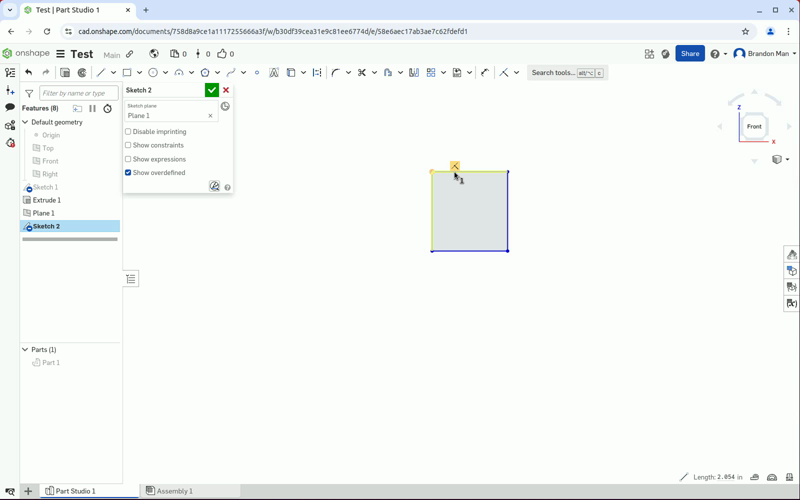
scroll(-6)
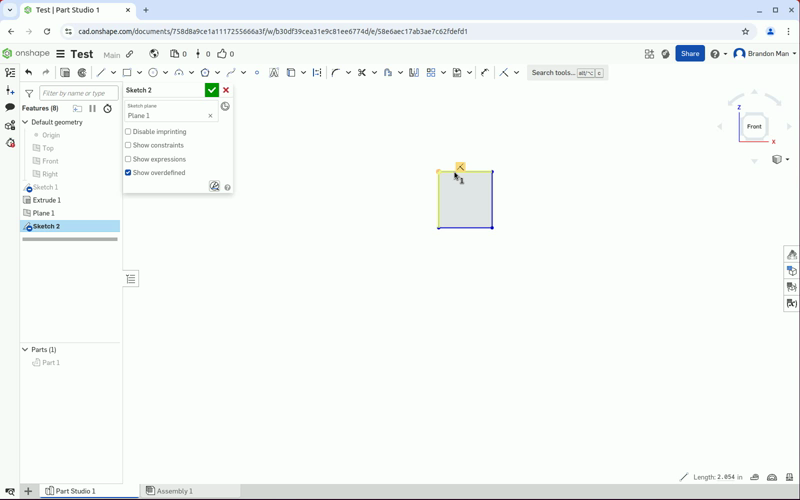
scroll(-6)
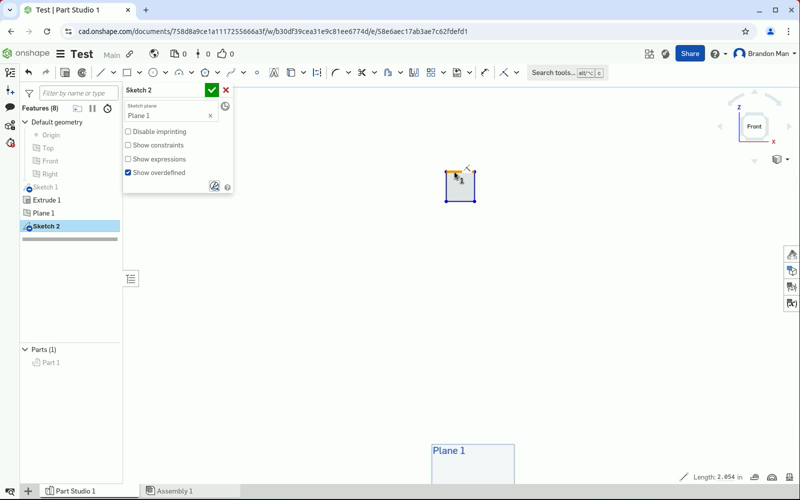
scroll(-6)
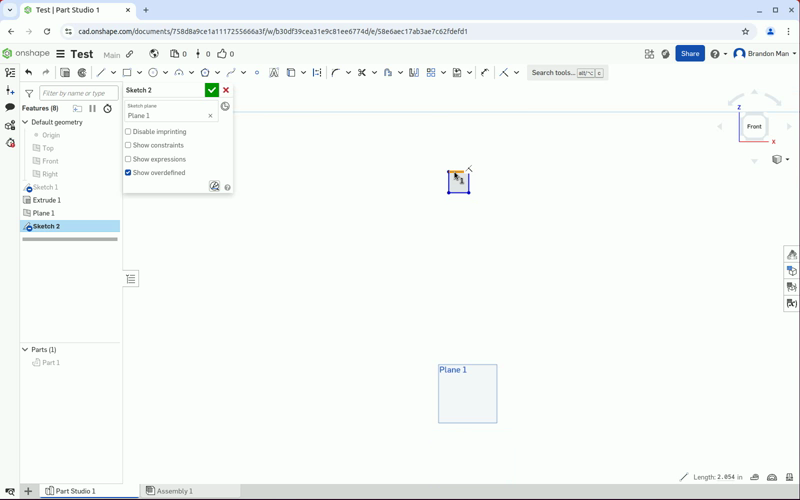
scroll(-6)
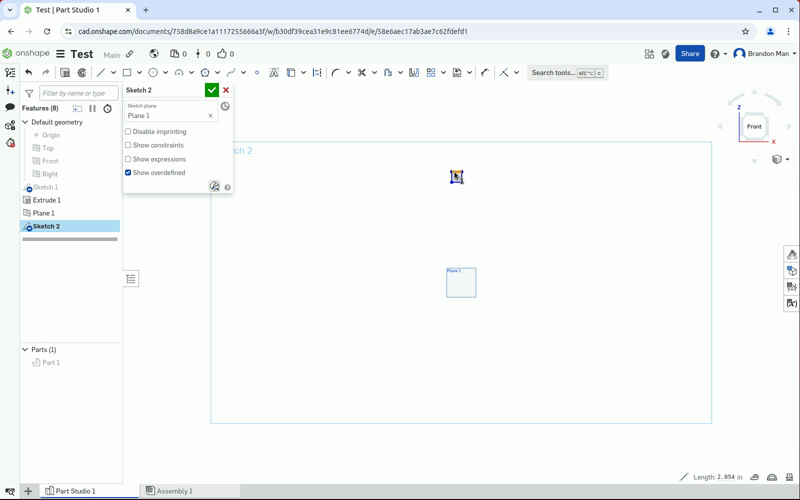
mouse_move(73, 352)
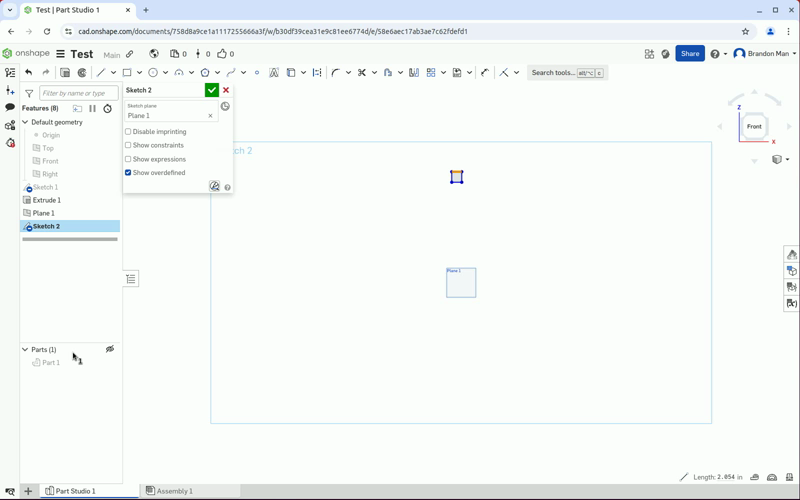
key(shift+y)
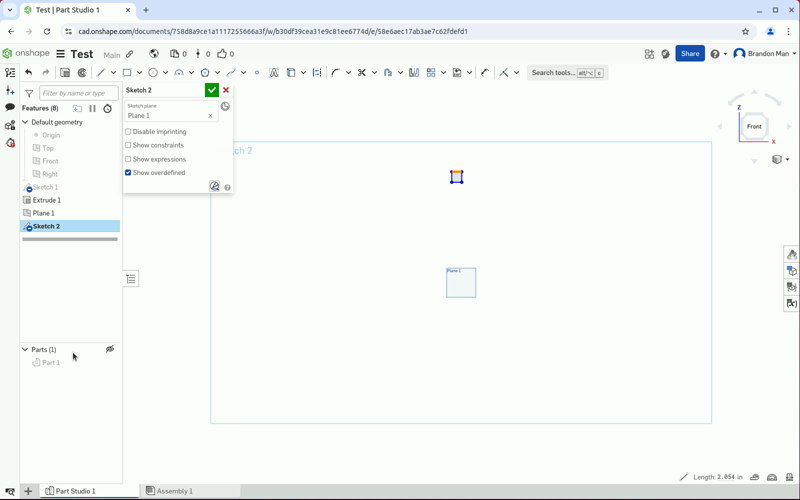
key(shift+e)
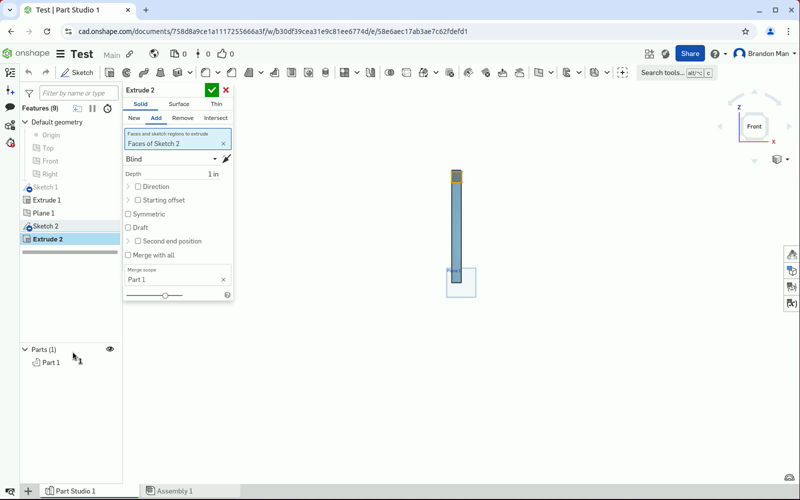
mouse_move(143, 106)
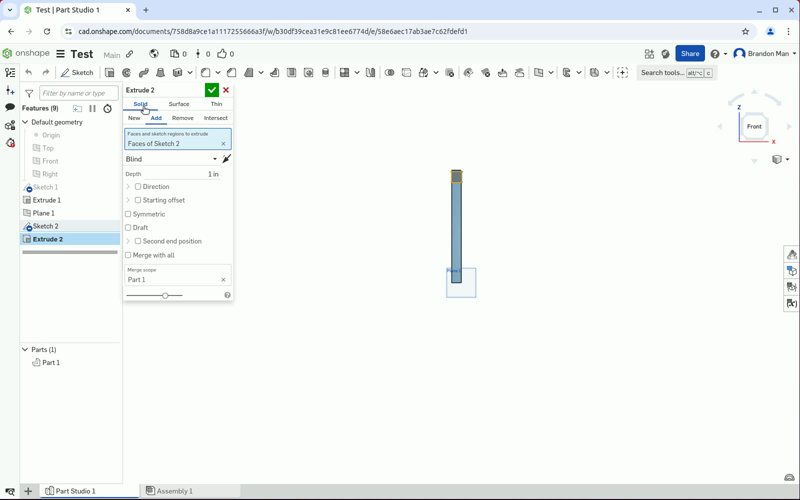
click(143, 106)
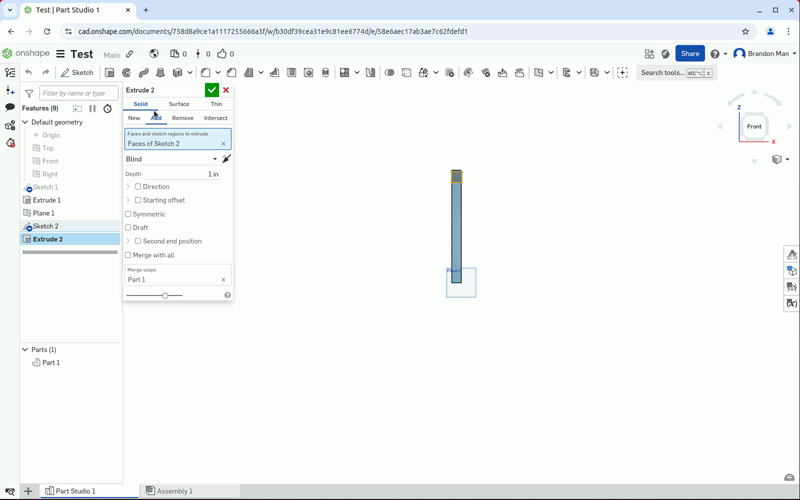
mouse_move(186, 120)
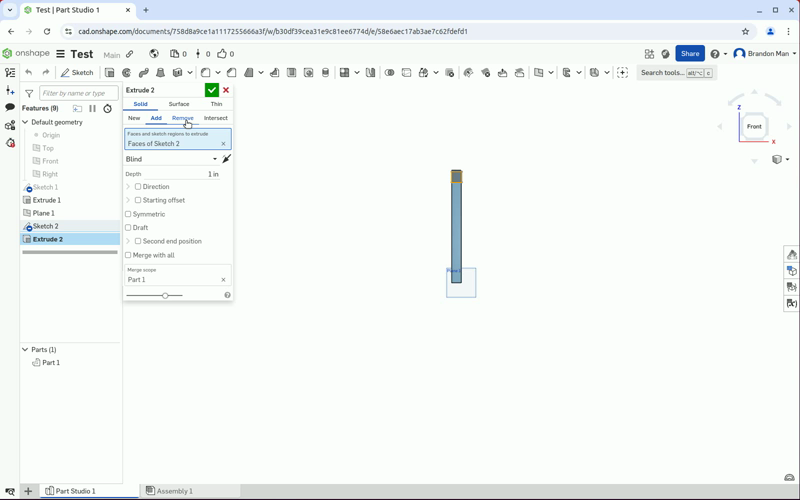
click(186, 120)
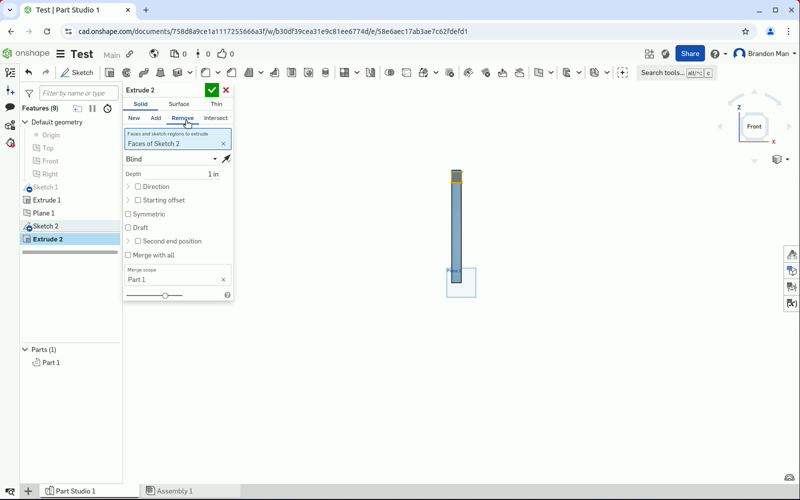
key(tab, 4)
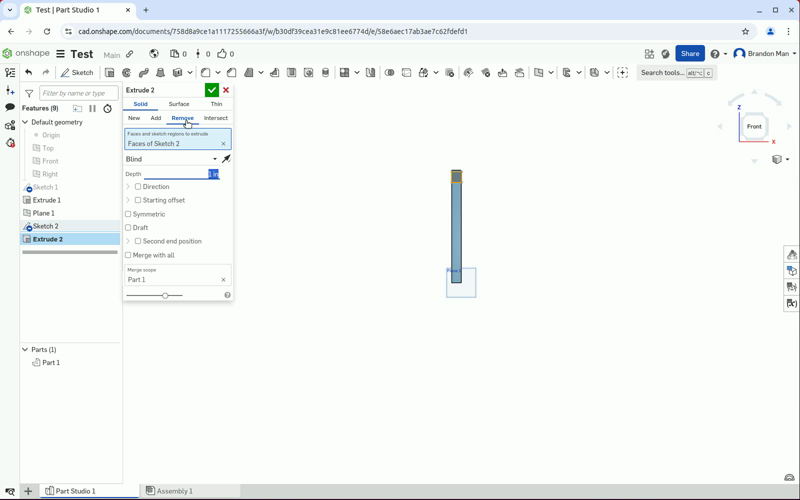
text(0.481)
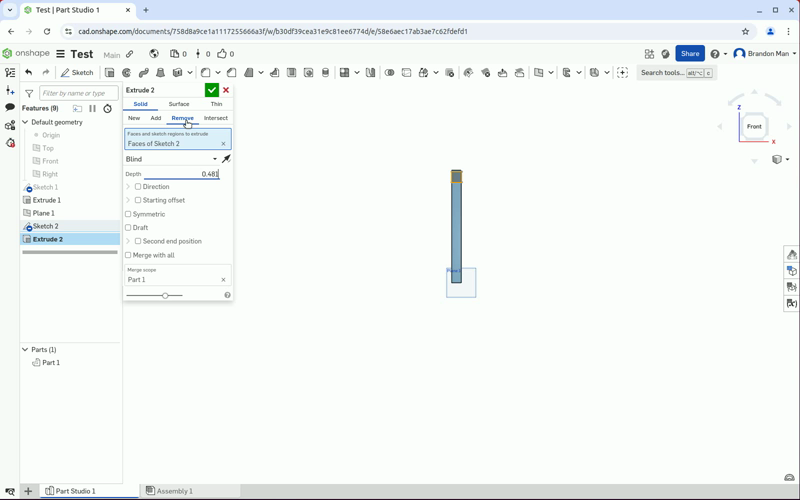
key(tab, 6)
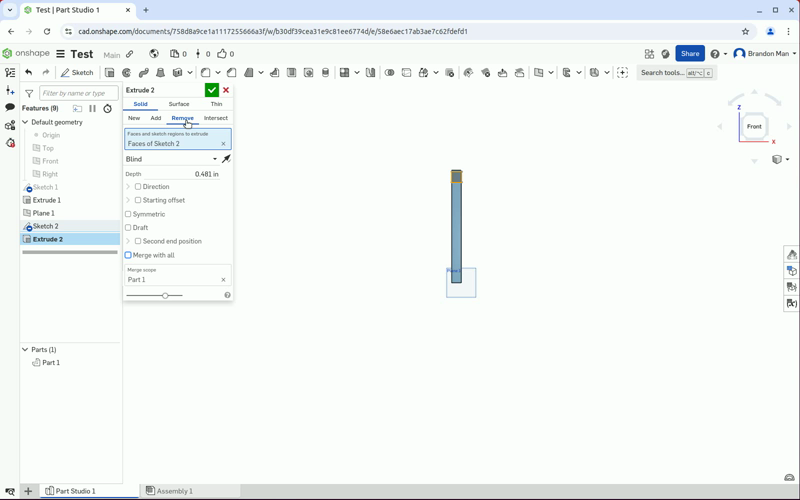
key(space)
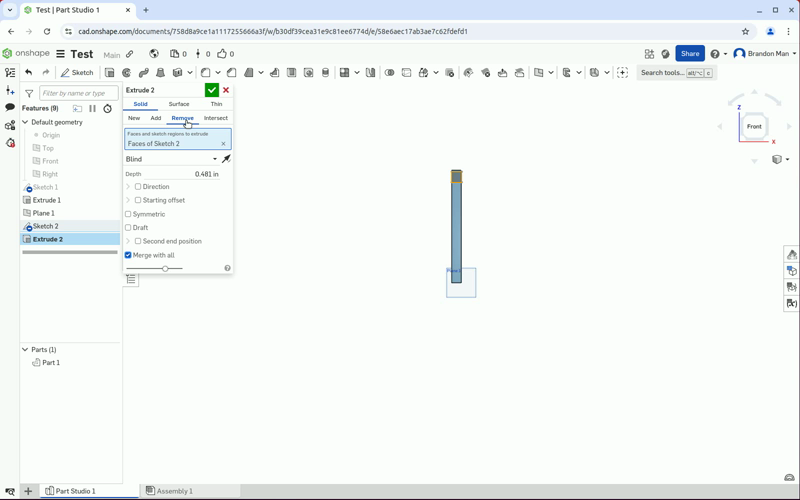
key(enter)
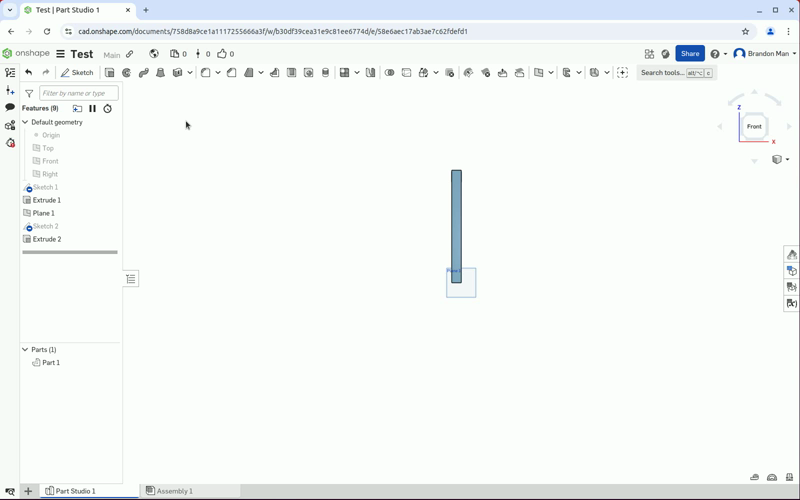
key(shift+h)
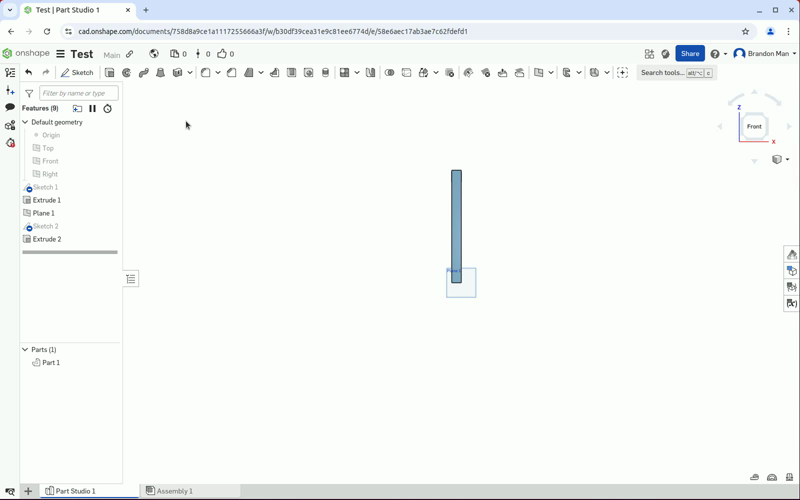
key(shift+h)
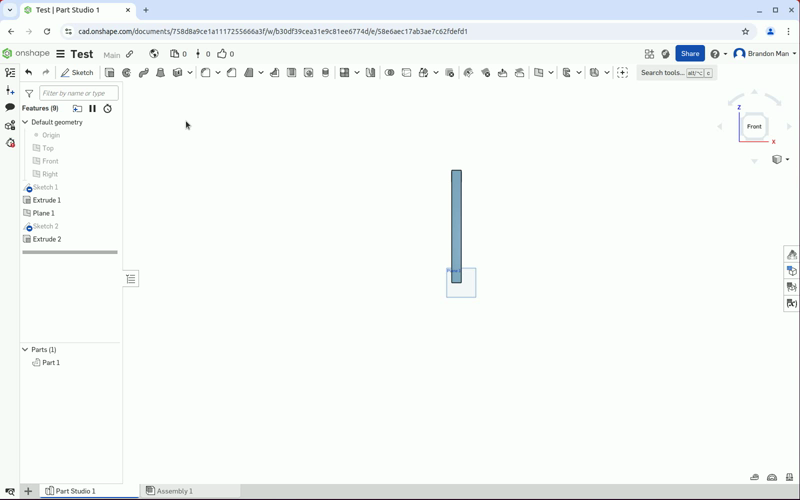
mouse_move(73, 189)
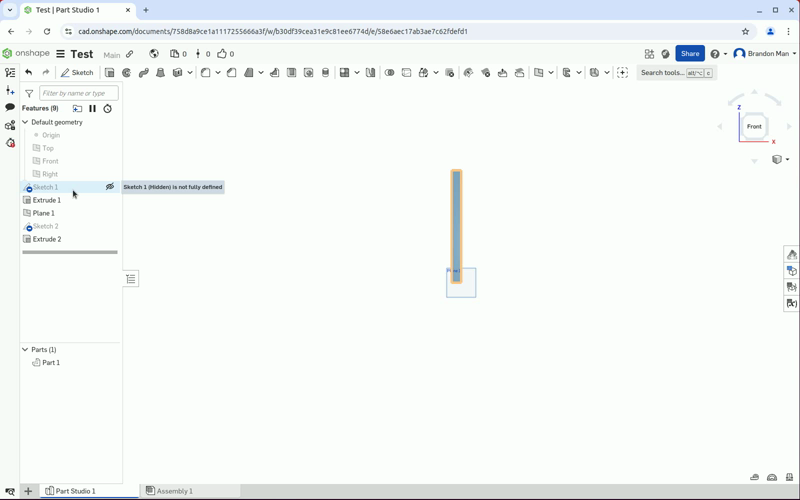
click(73, 189)
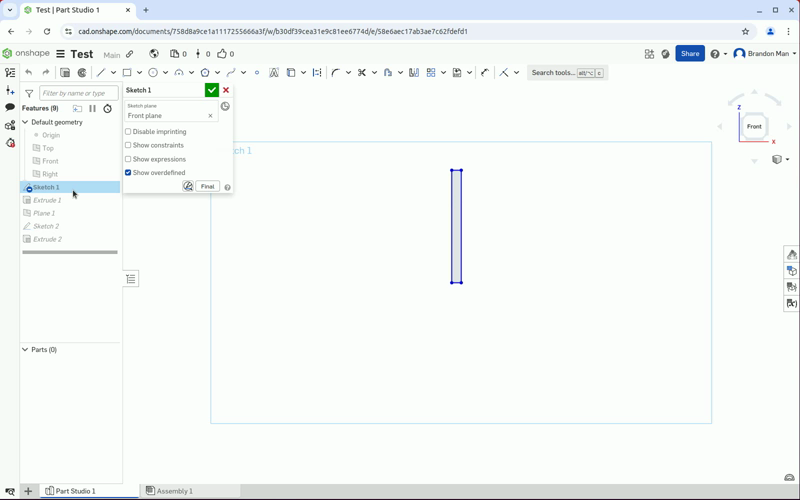
mouse_move(229, 92)
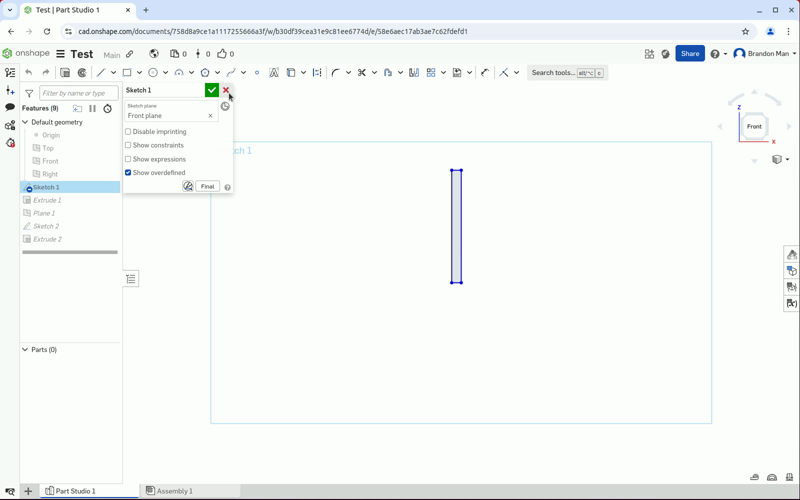
click(229, 92)
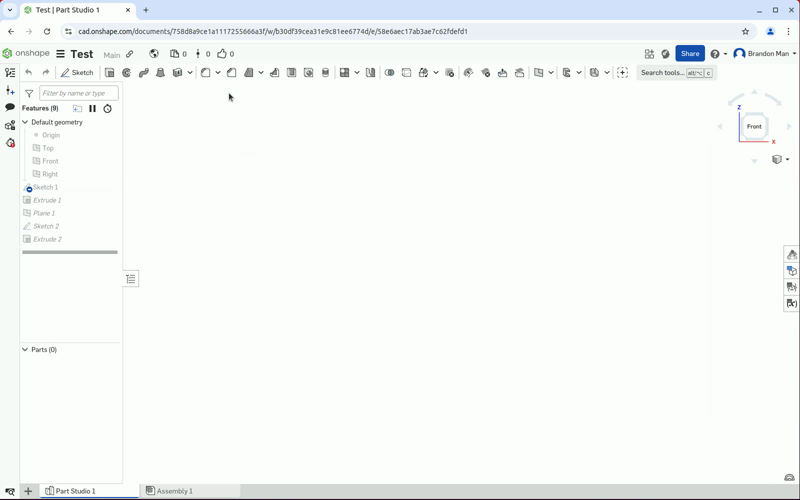
key(shift+s)
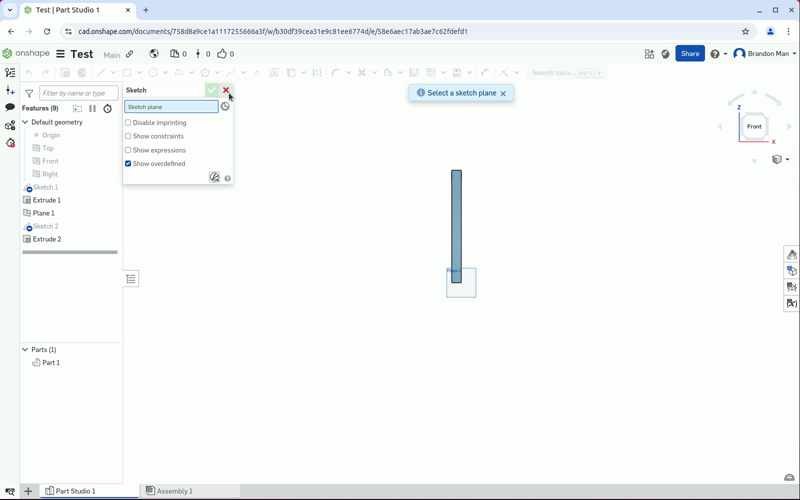
mouse_move(73, 215)
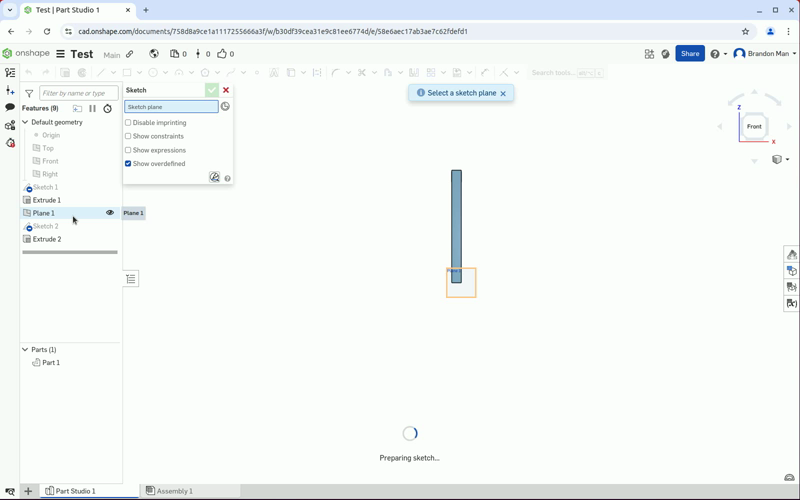
click(73, 215)
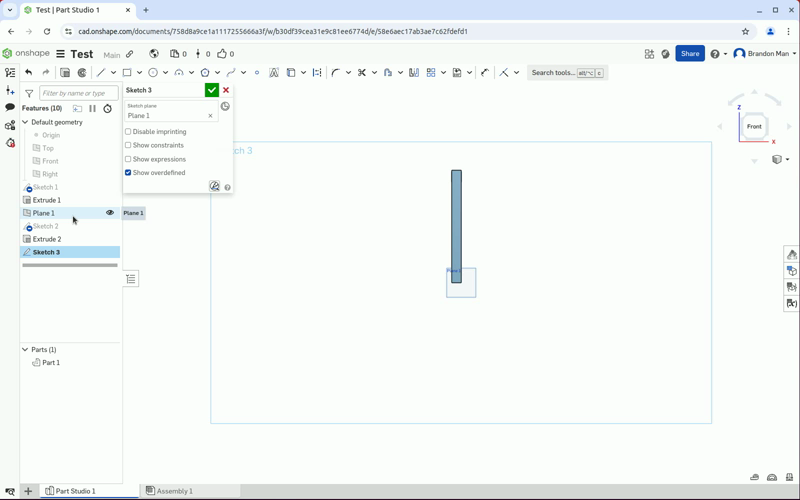
mouse_move(73, 352)
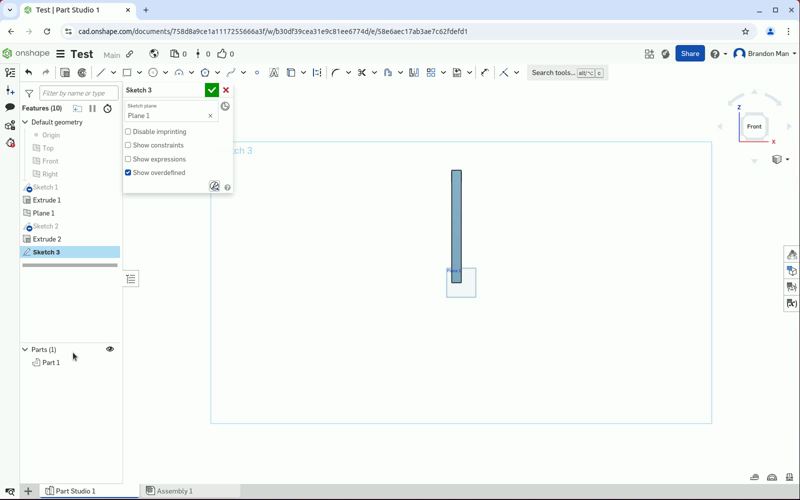
key(y)
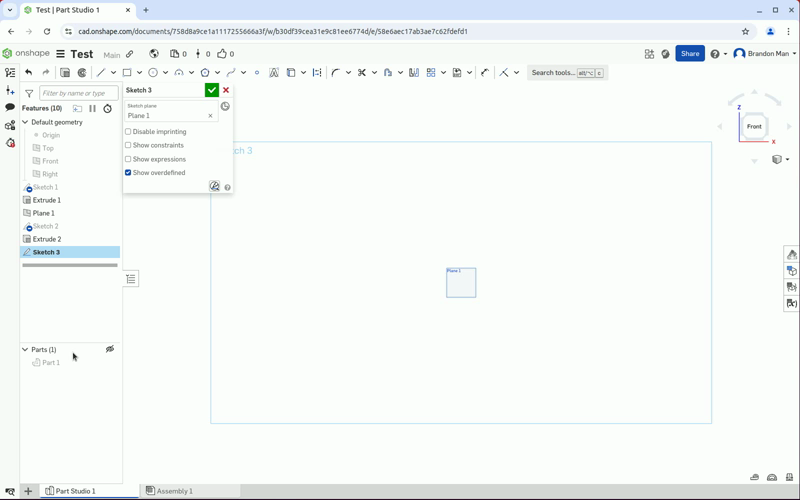
key(l)
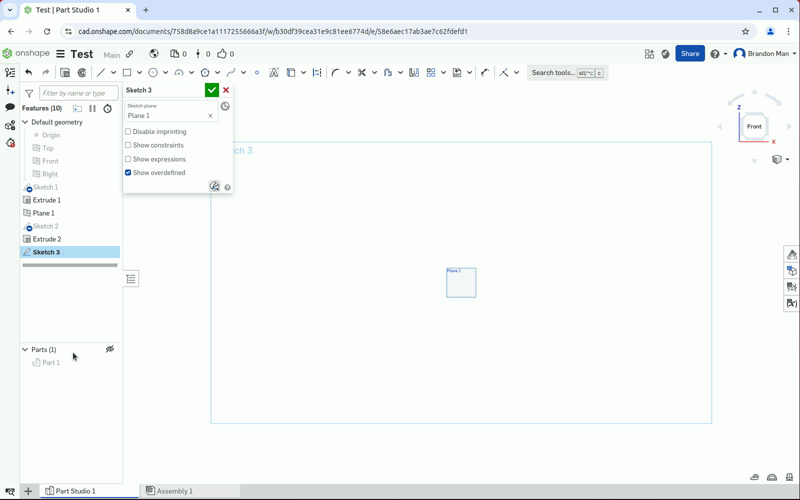
key_down(shift)
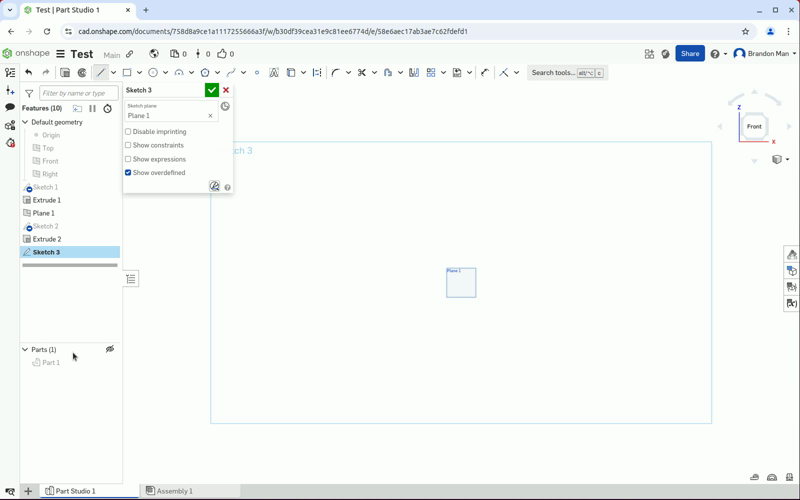
mouse_move(451, 259)
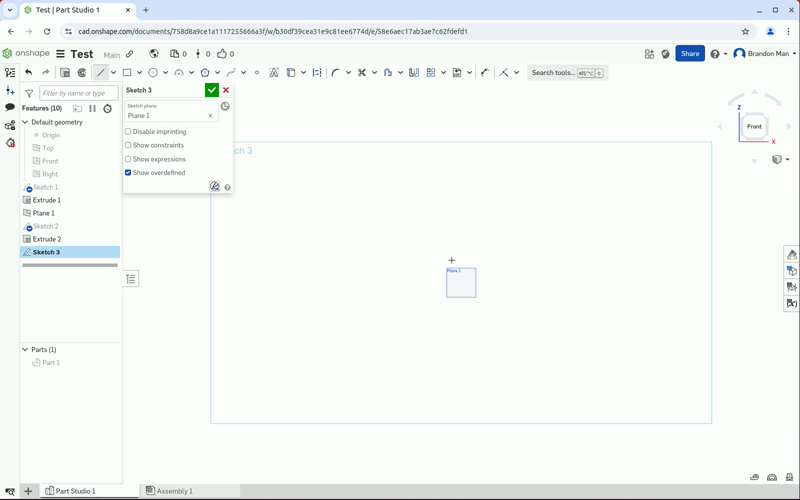
click(451, 259)
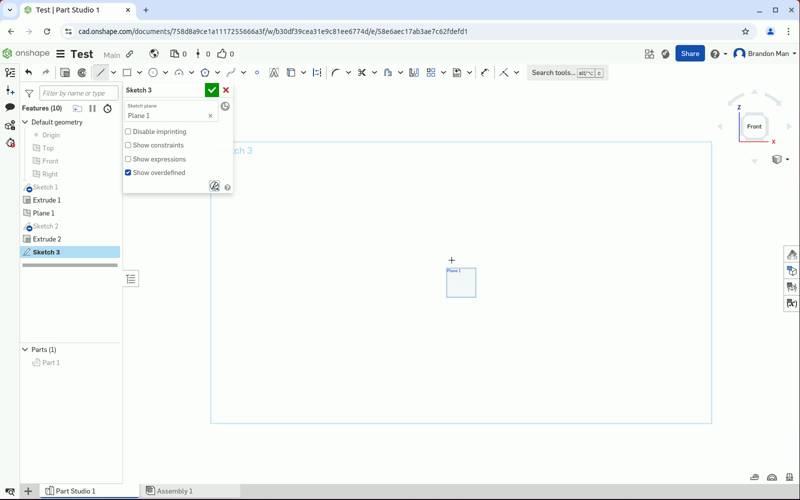
key_up(shift)
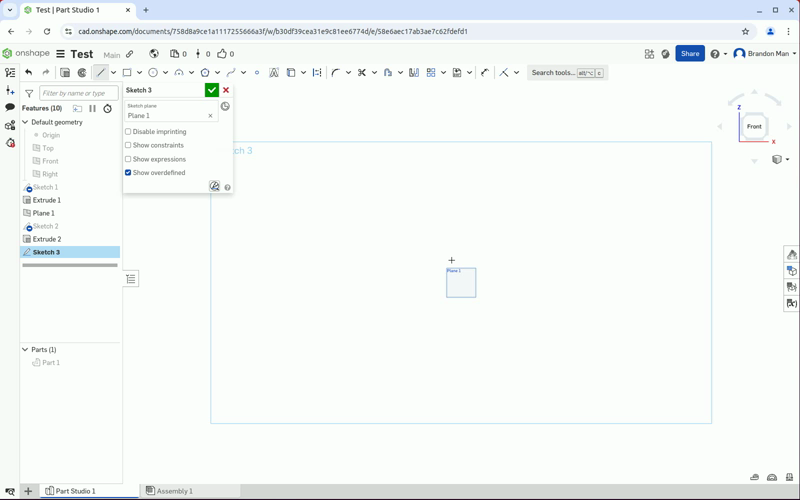
key_down(shift)
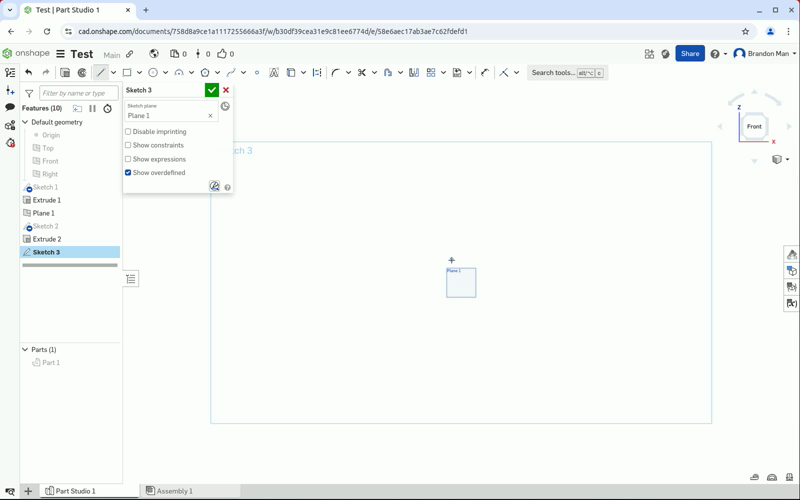
mouse_move(481, 259)
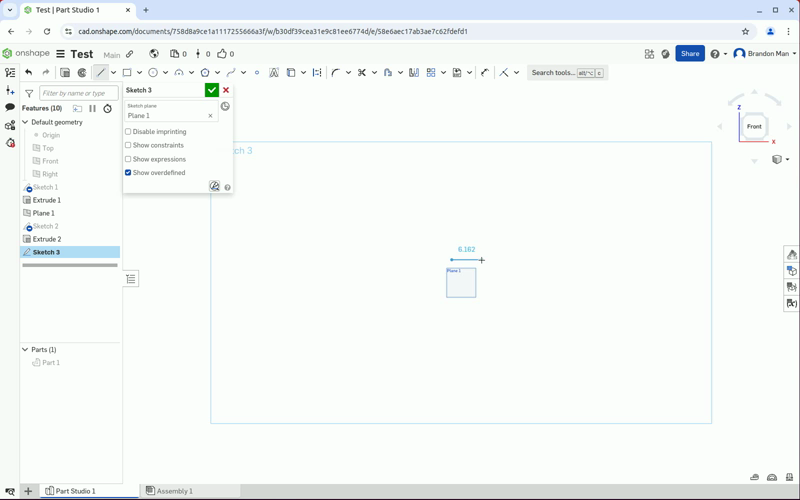
mouse_move(461, 259)
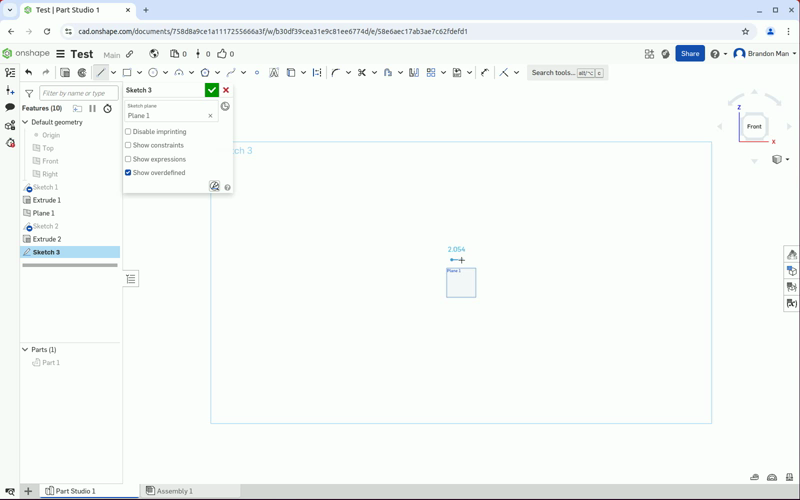
click(461, 259)
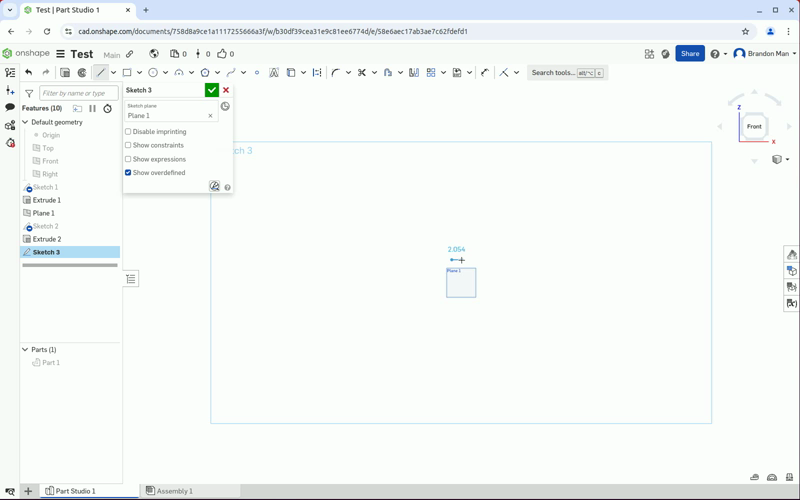
key_up(shift)
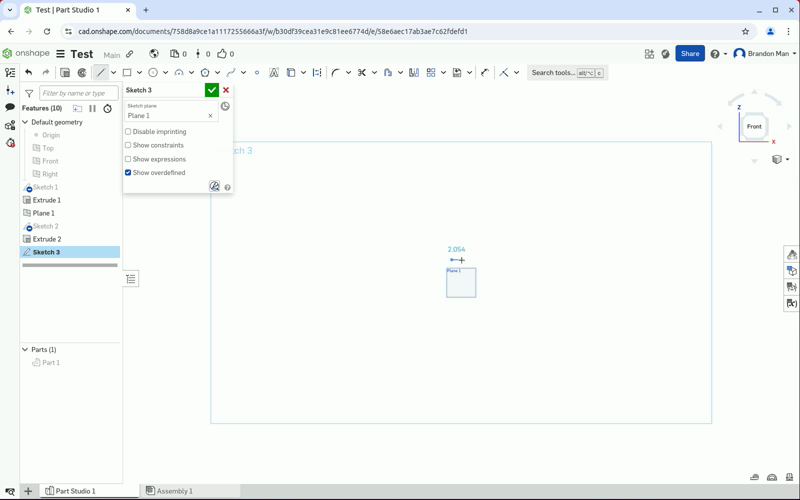
key_down(shift)
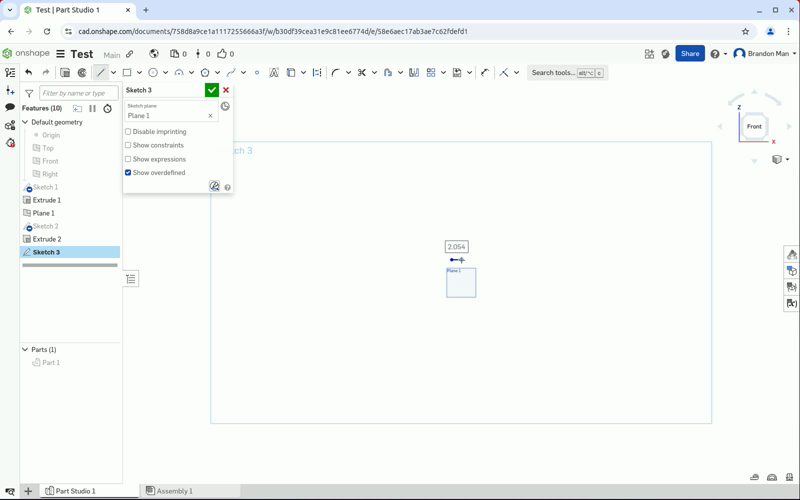
mouse_move(492, 259)
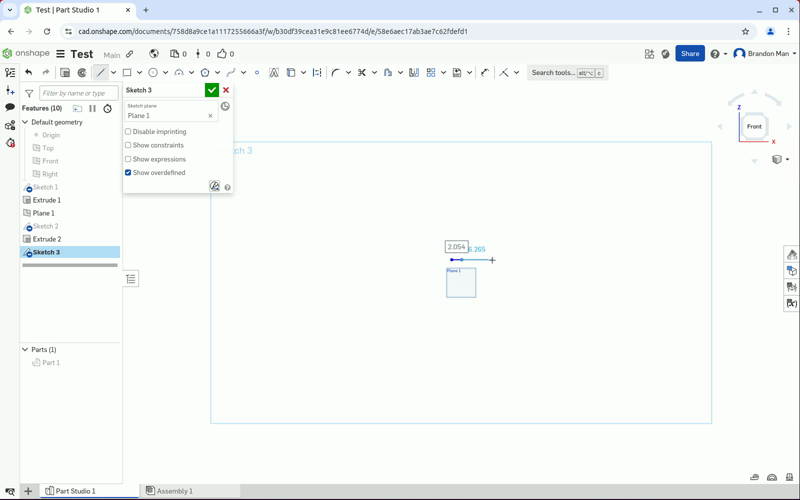
mouse_move(461, 249)
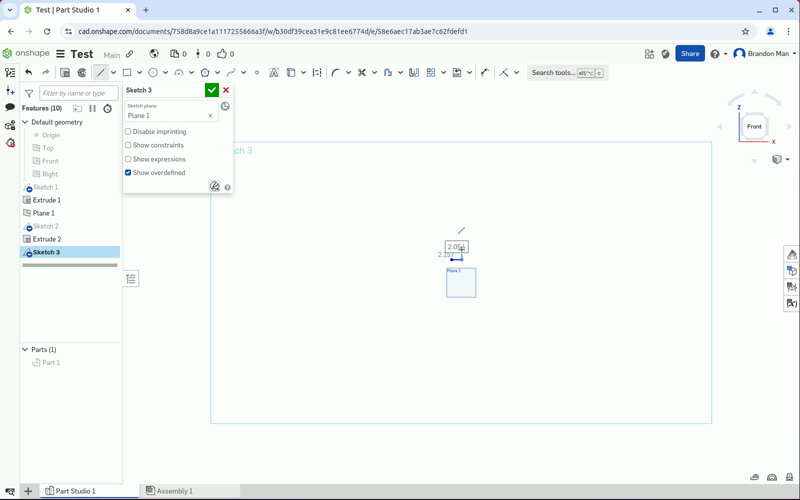
click(461, 249)
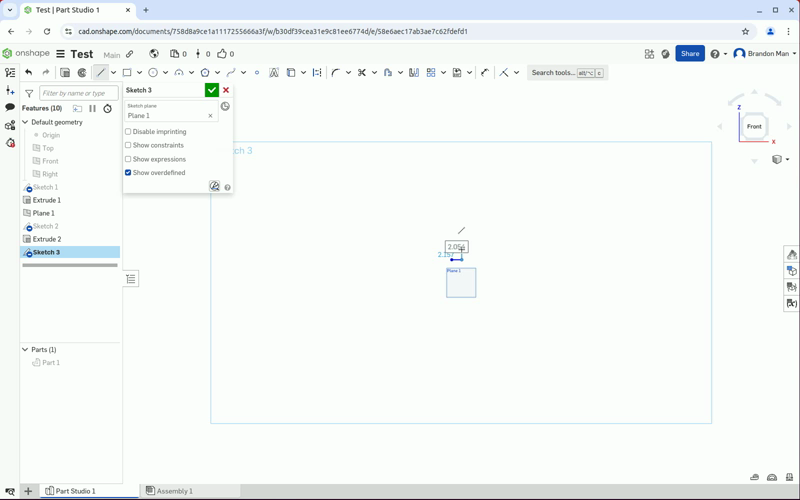
key_up(shift)
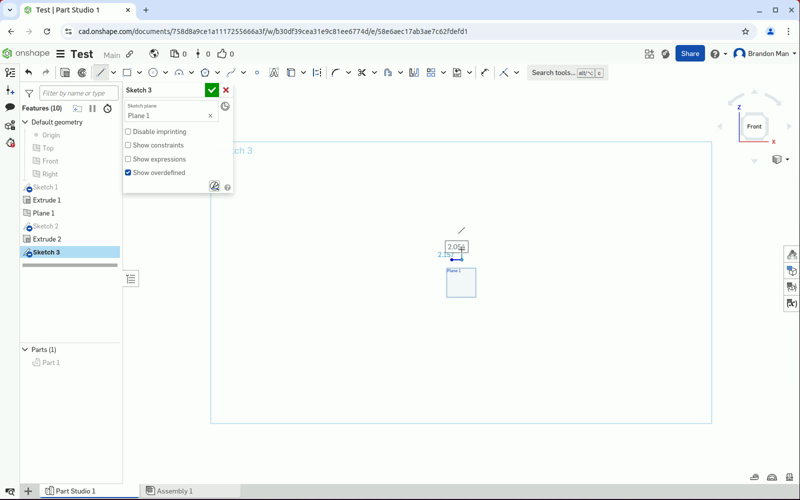
key_down(shift)
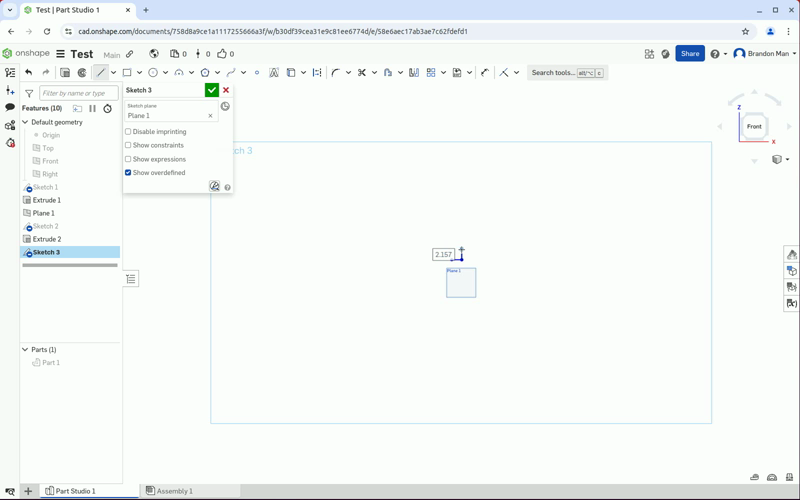
mouse_move(492, 249)
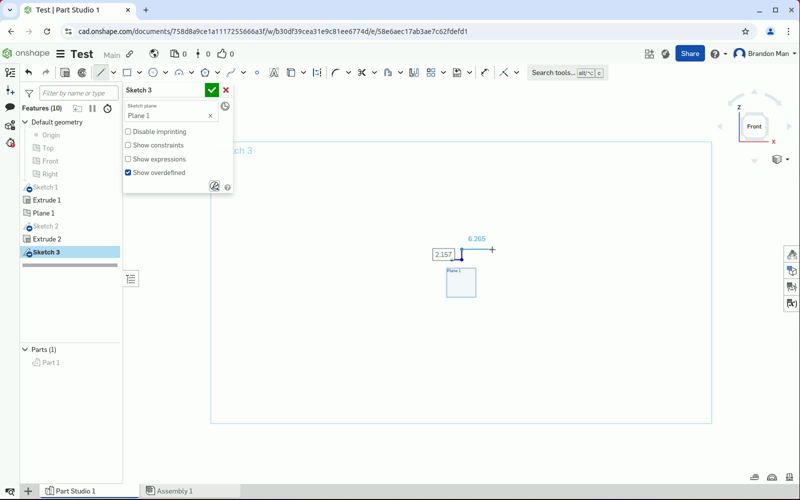
mouse_move(451, 249)
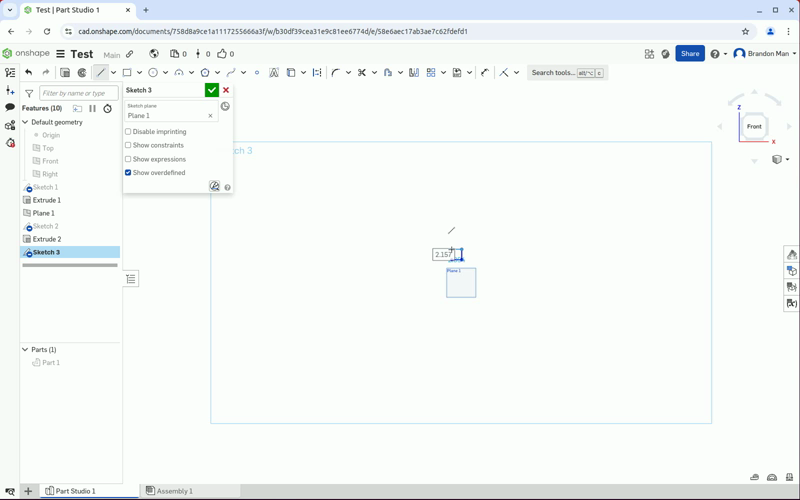
click(451, 249)
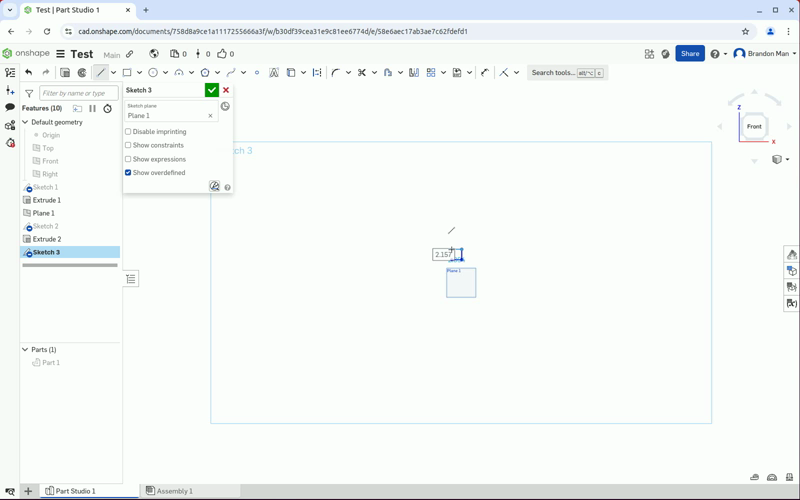
key_up(shift)
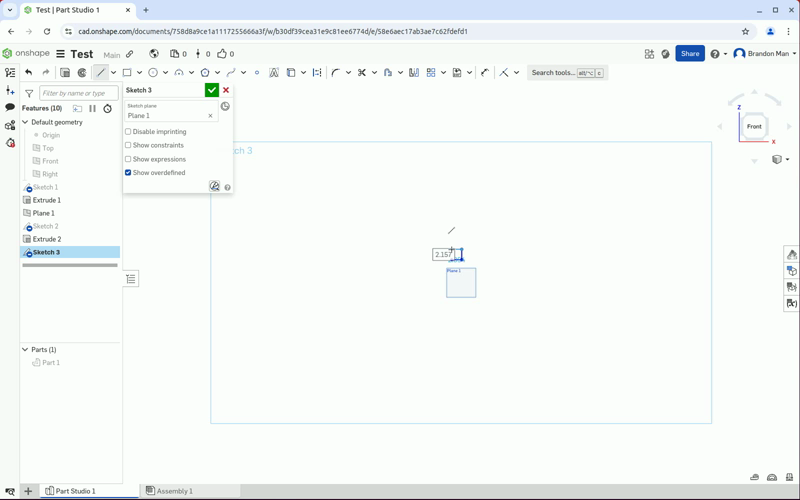
mouse_move(481, 249)
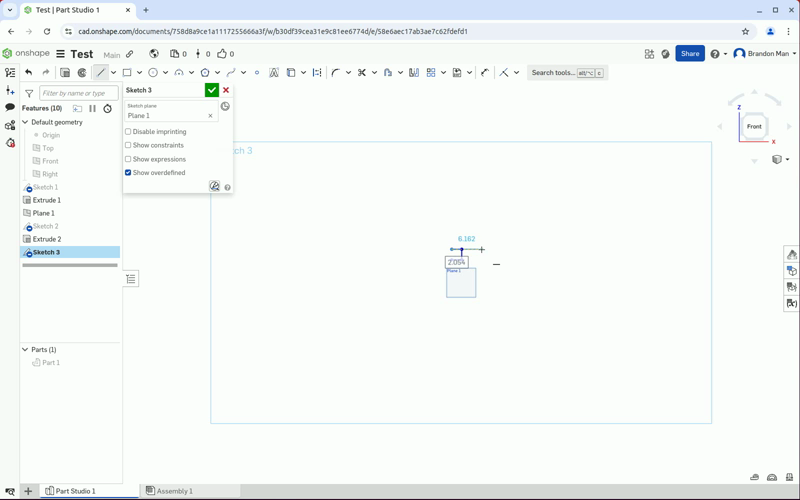
key_down(shift)
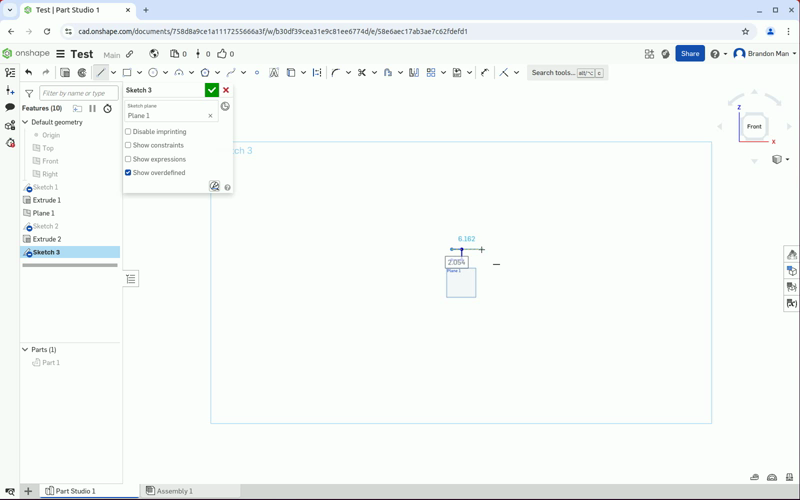
mouse_move(451, 259)
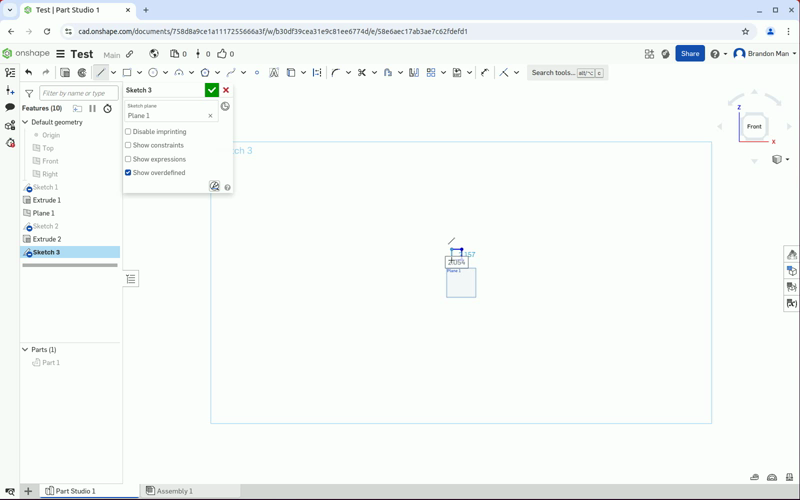
key_up(shift)
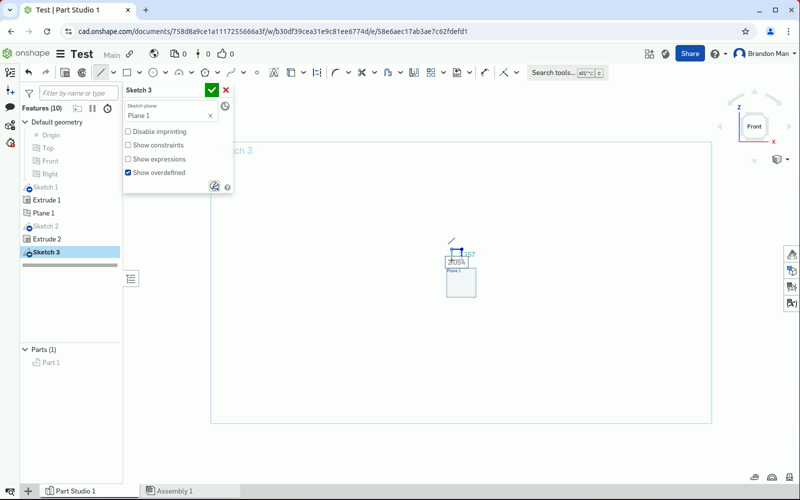
click(451, 259)
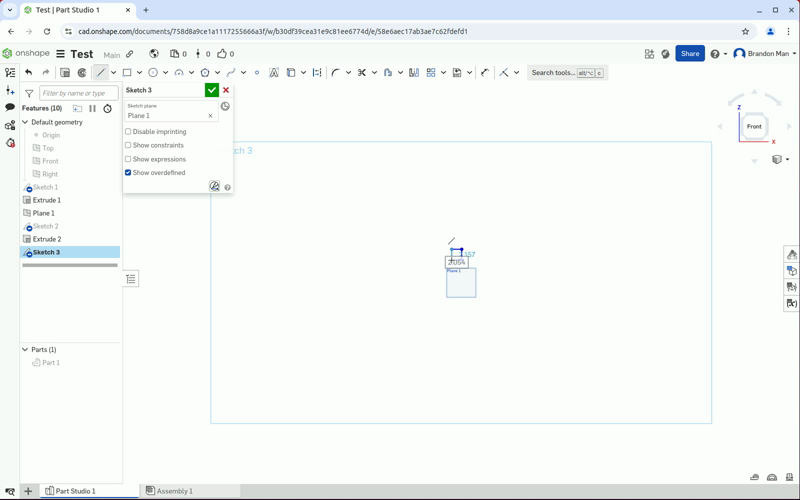
key(esc)
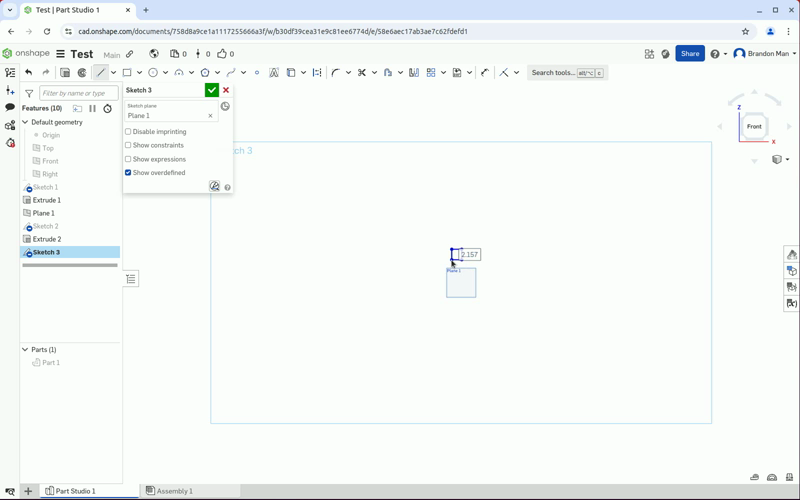
mouse_move(461, 253)
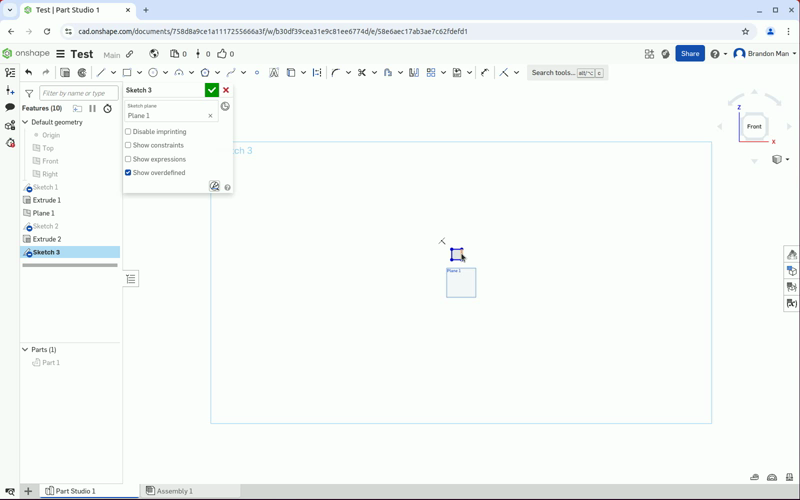
scroll(6)
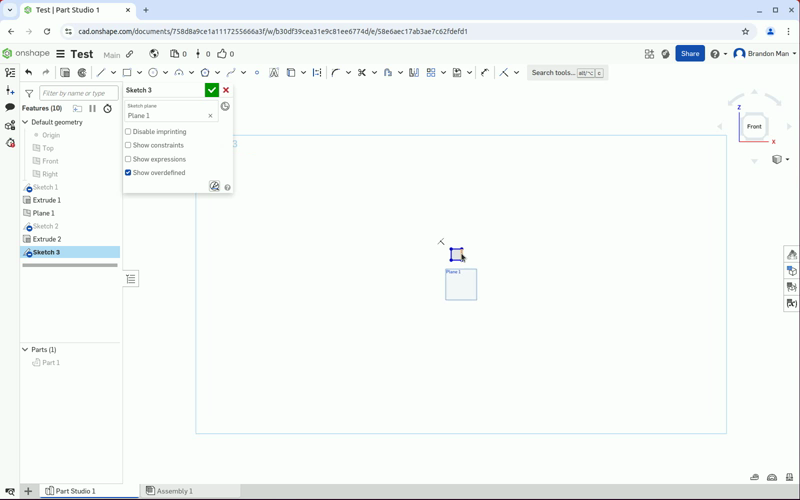
scroll(6)
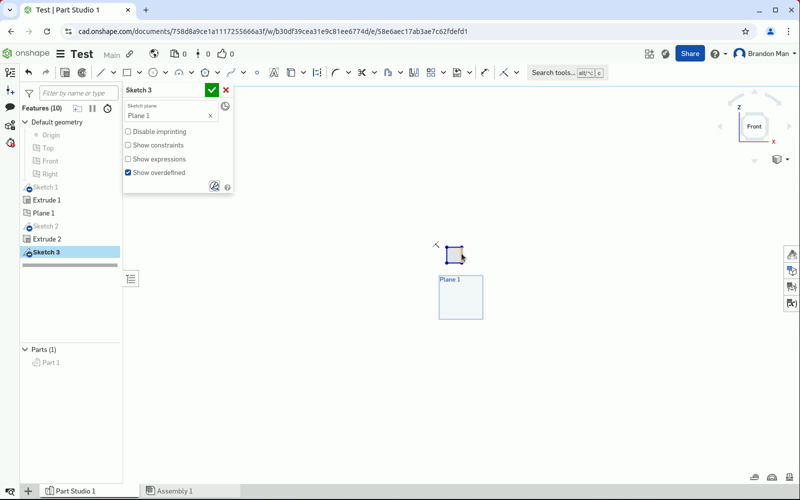
scroll(6)
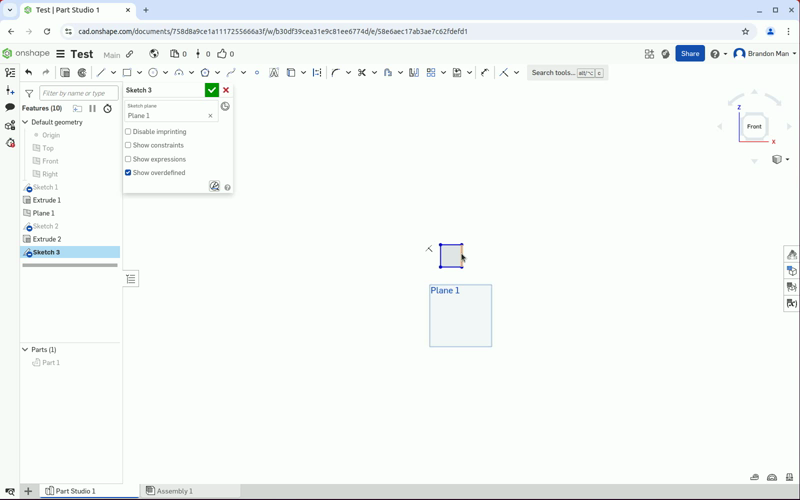
scroll(6)
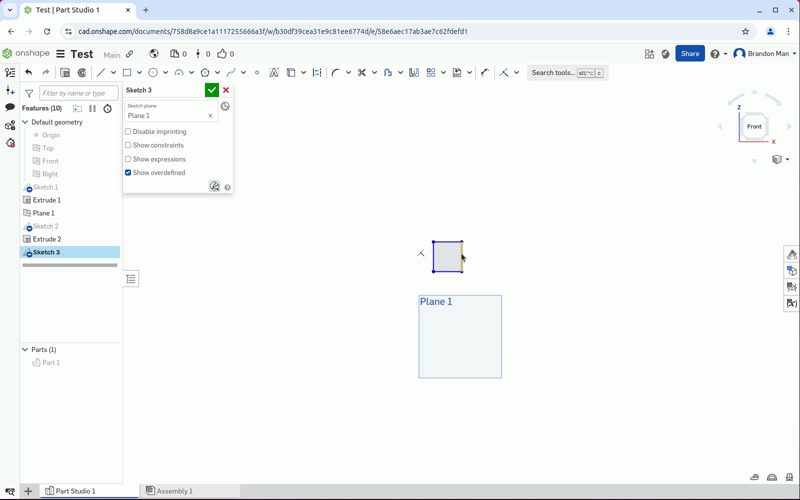
scroll(6)
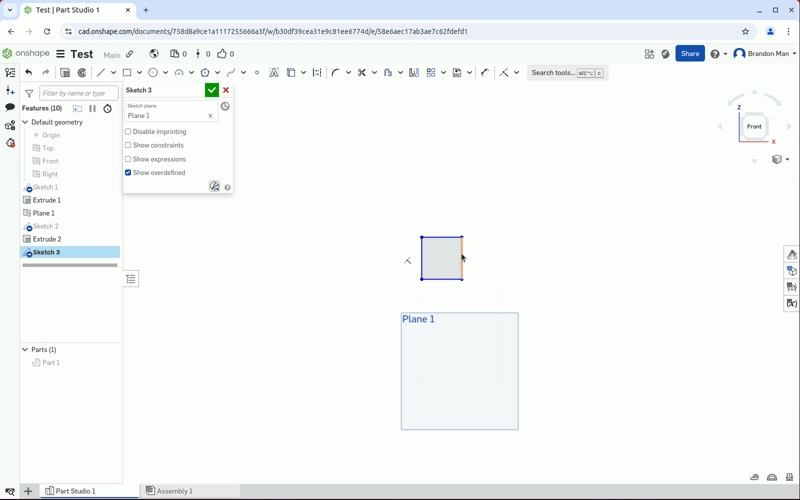
scroll(6)
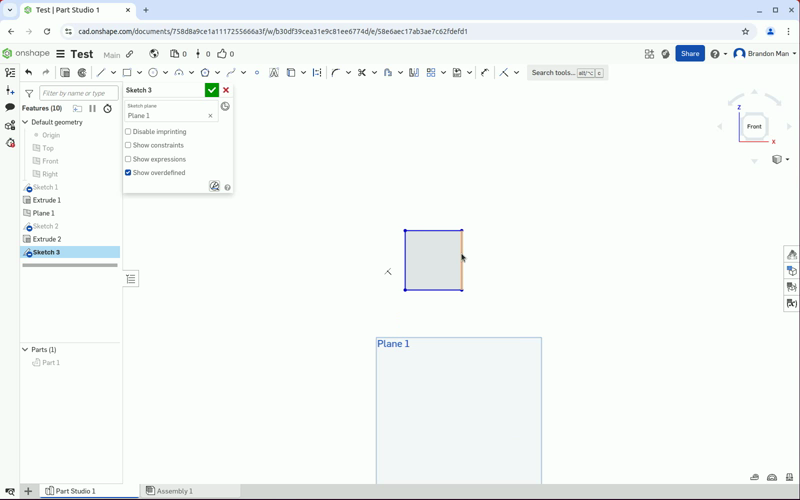
scroll(6)
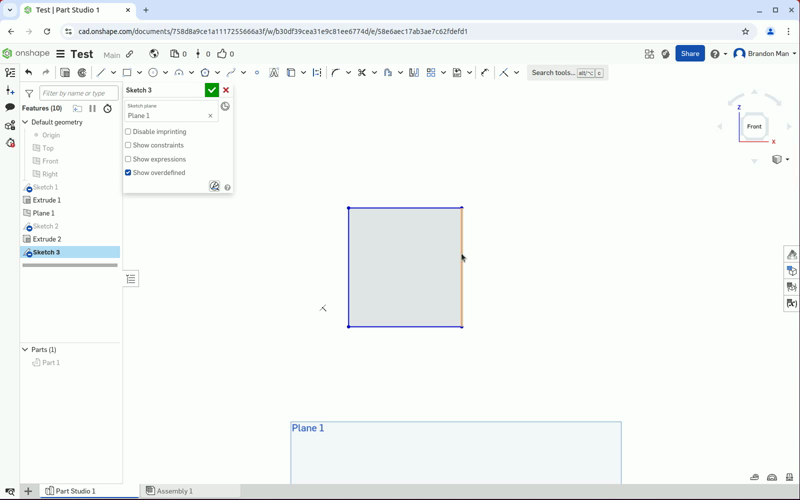
click(461, 253)
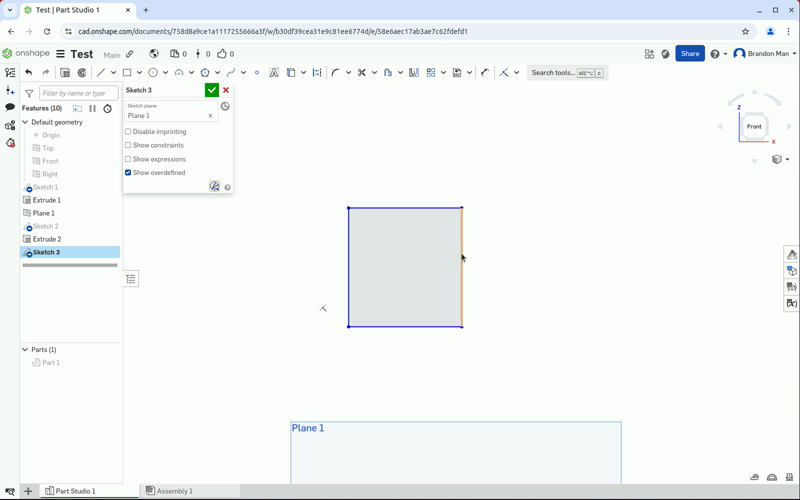
scroll(-6)
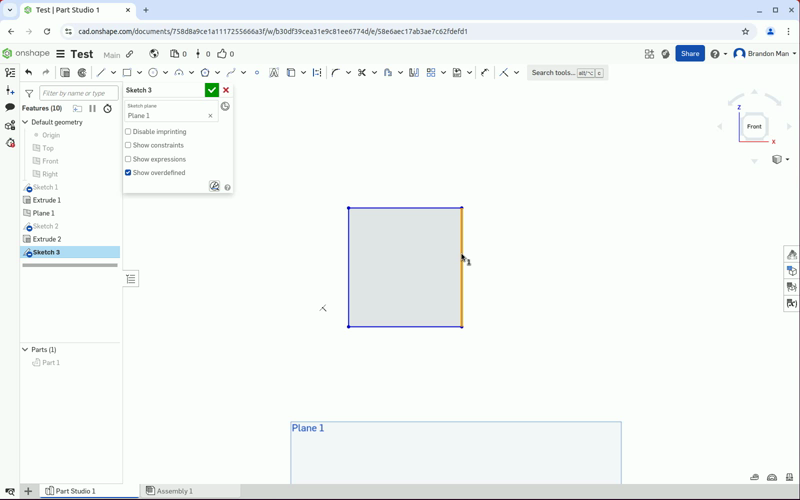
scroll(-6)
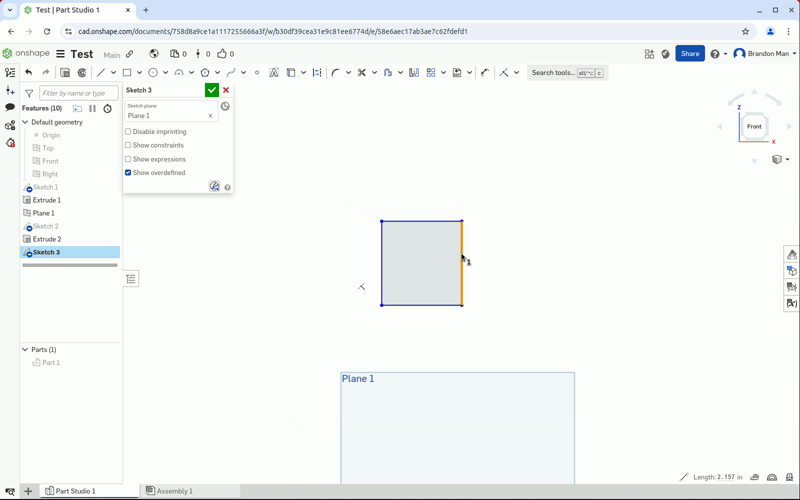
scroll(-6)
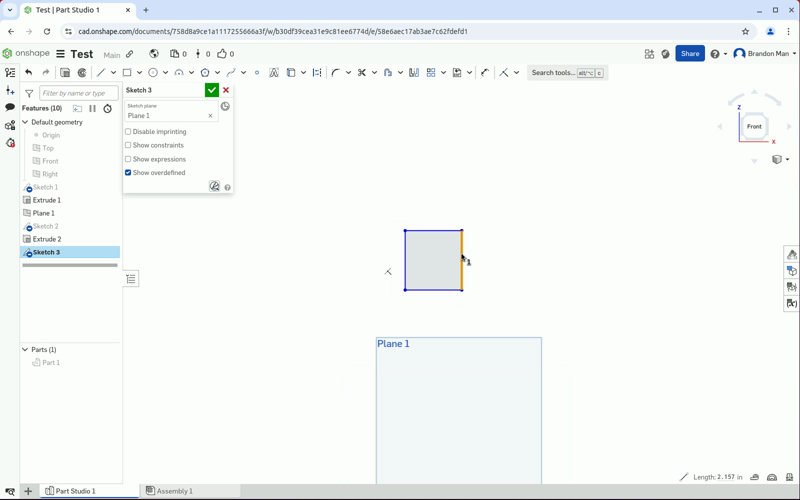
scroll(-6)
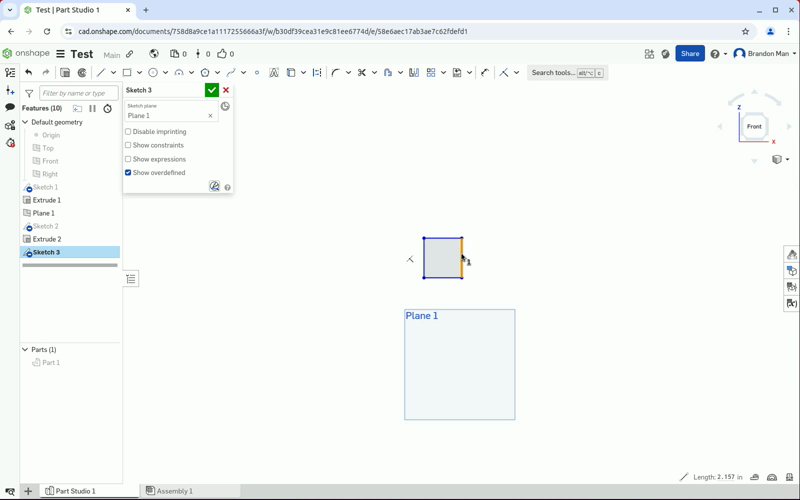
scroll(-6)
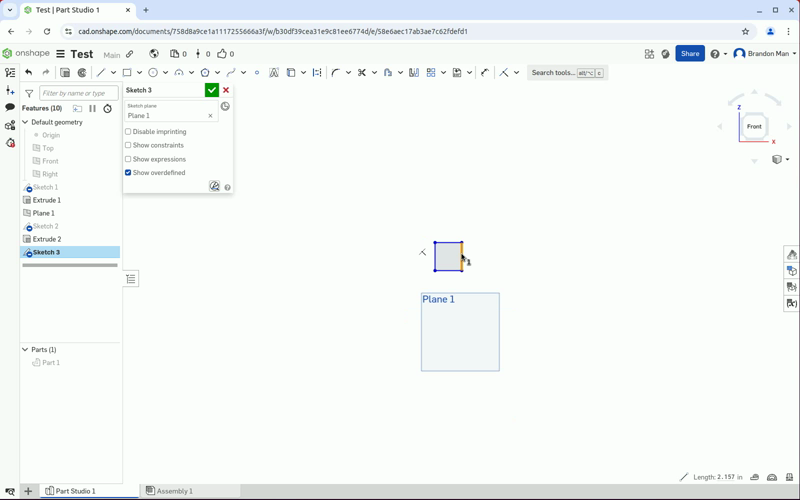
scroll(-6)
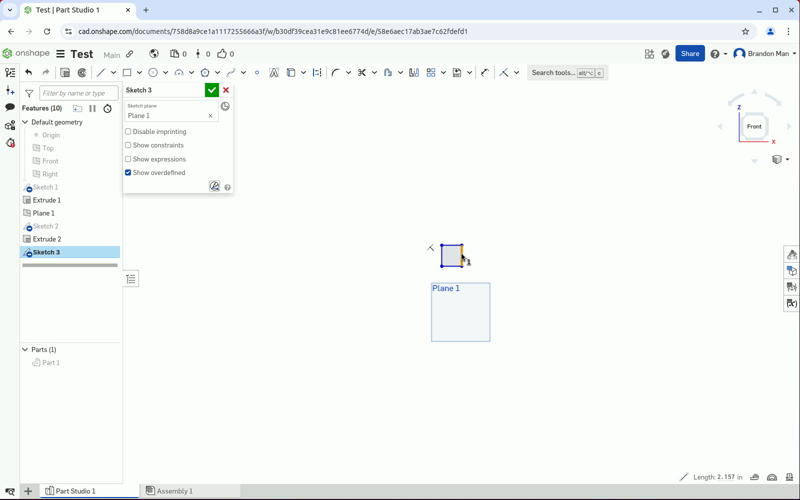
scroll(-6)
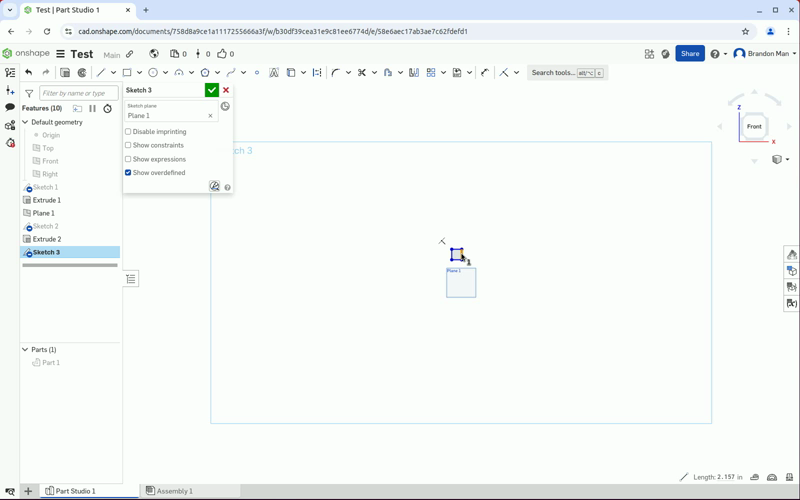
mouse_move(73, 352)
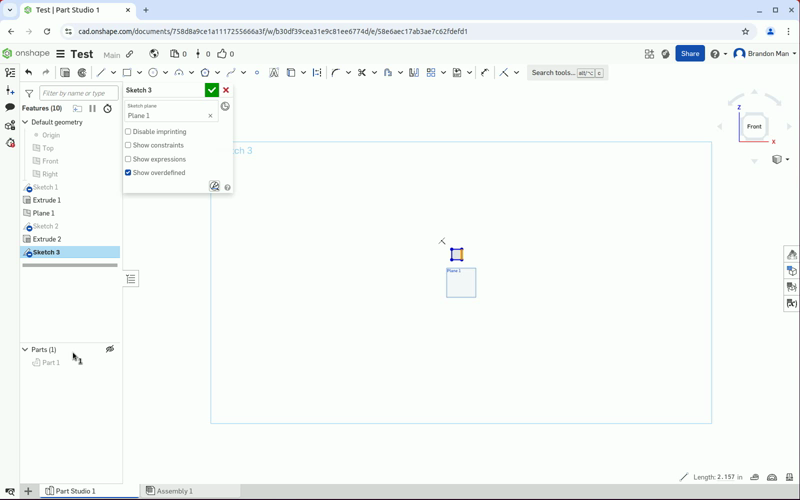
key(shift+y)
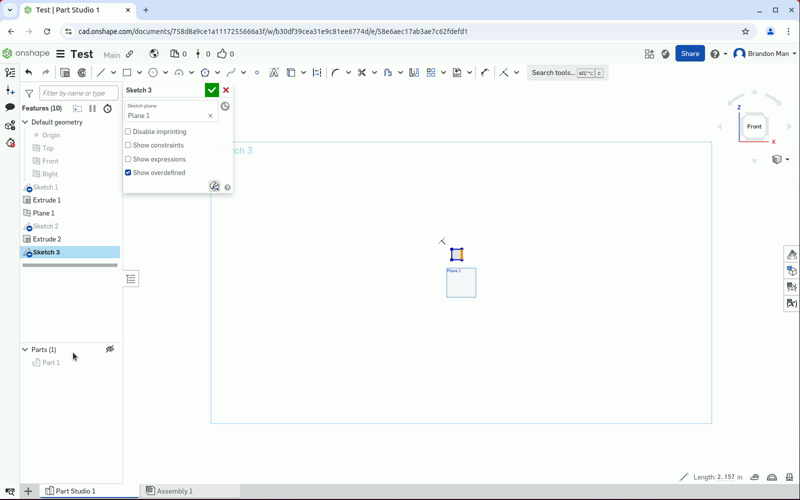
key(shift+e)
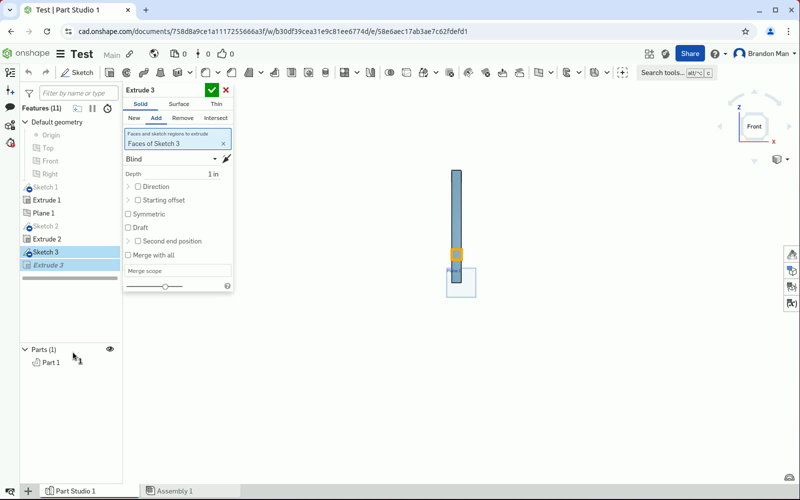
mouse_move(143, 106)
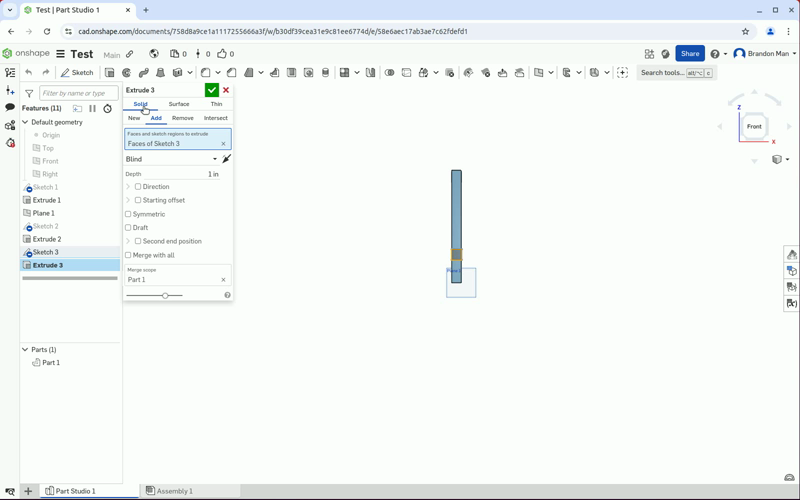
click(143, 106)
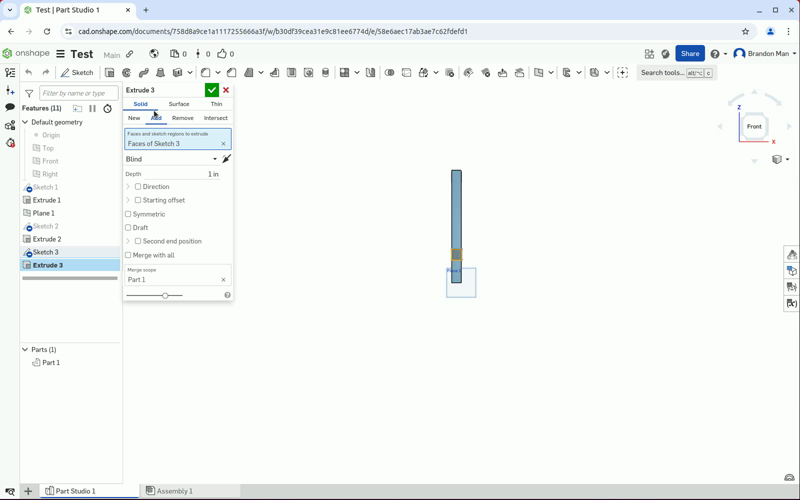
mouse_move(186, 120)
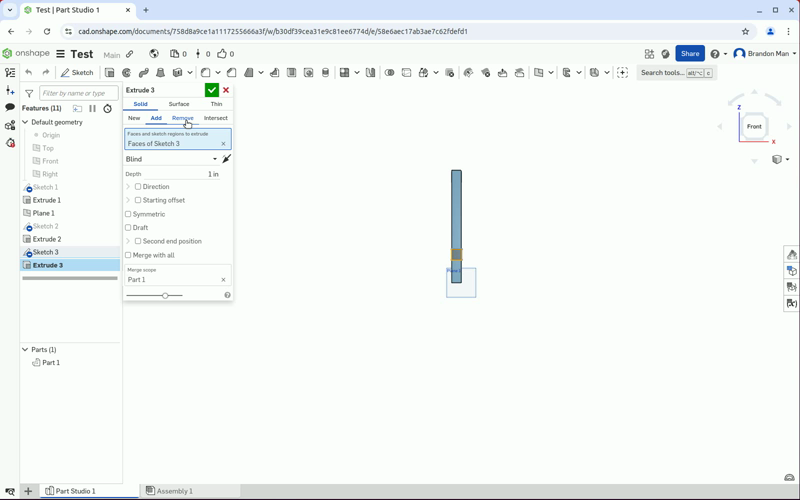
click(186, 120)
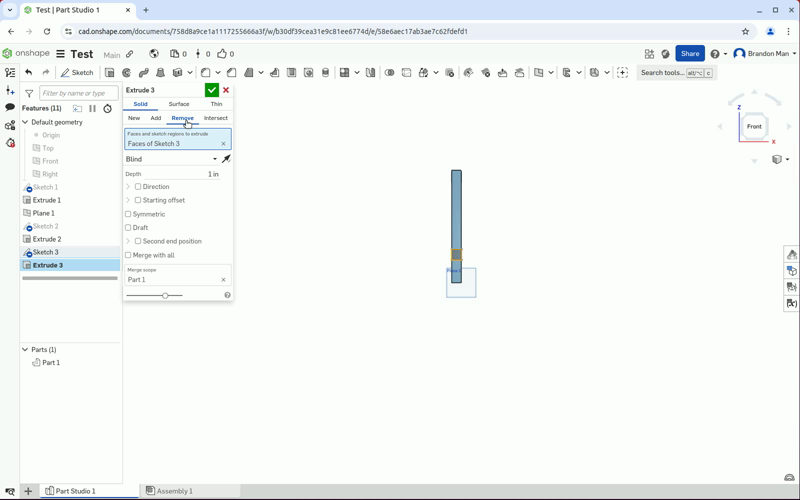
key(tab, 4)
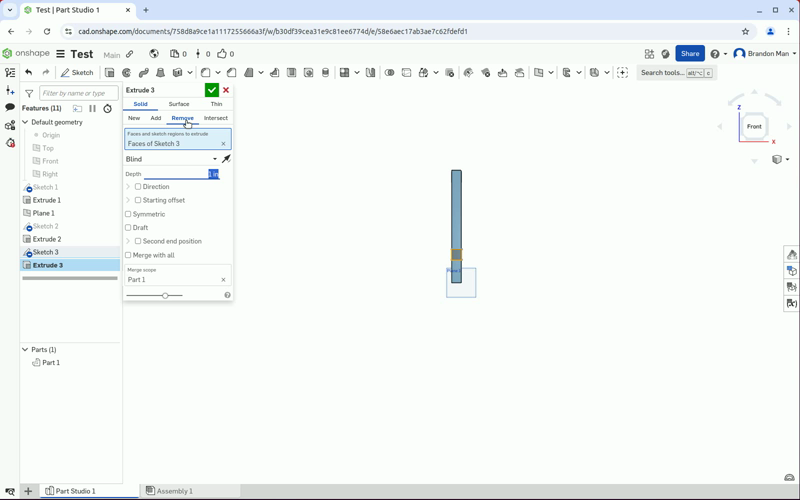
text(0.481)
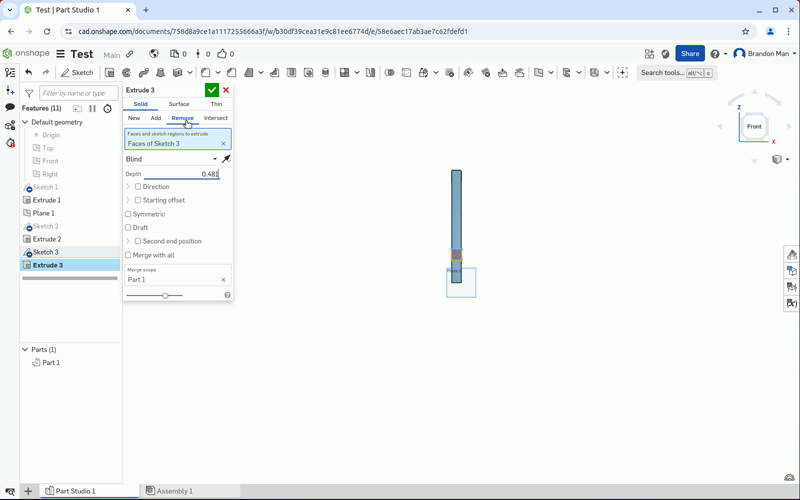
key(tab, 6)
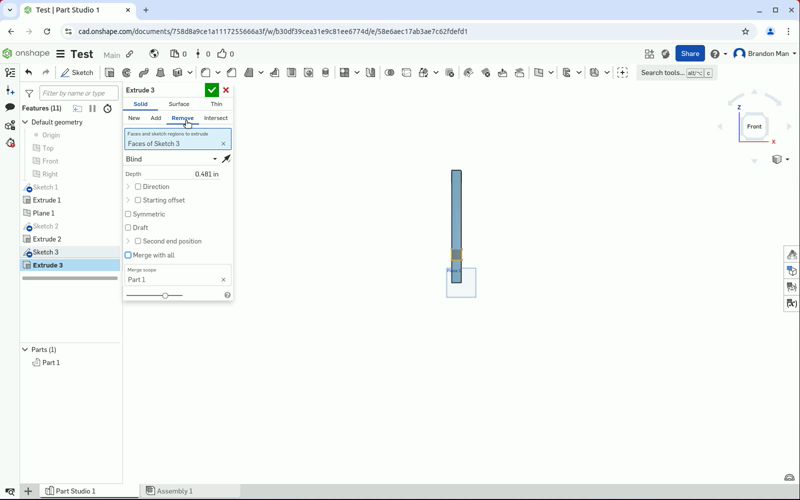
key(space)
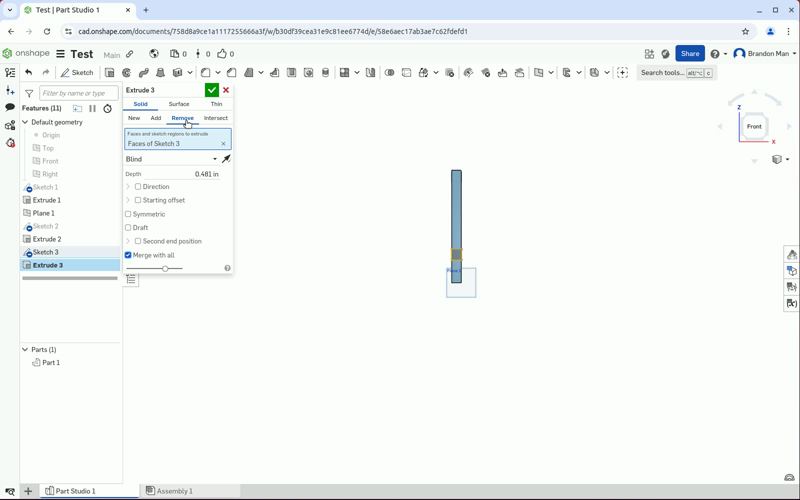
key(enter)
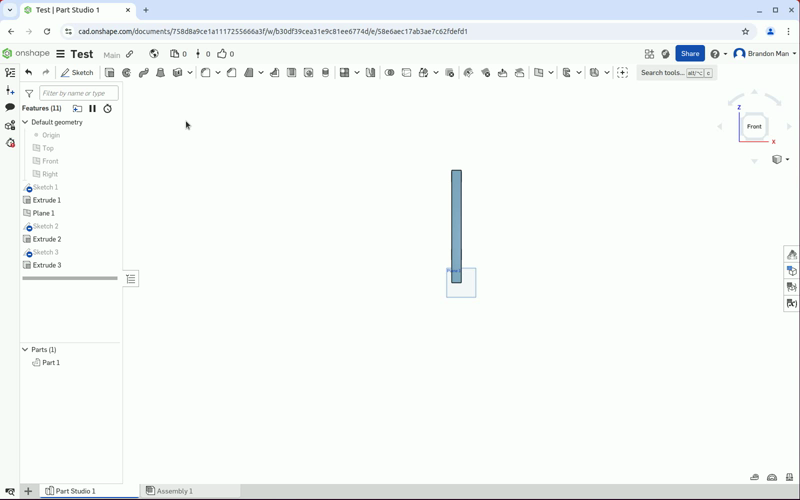
key(shift+h)
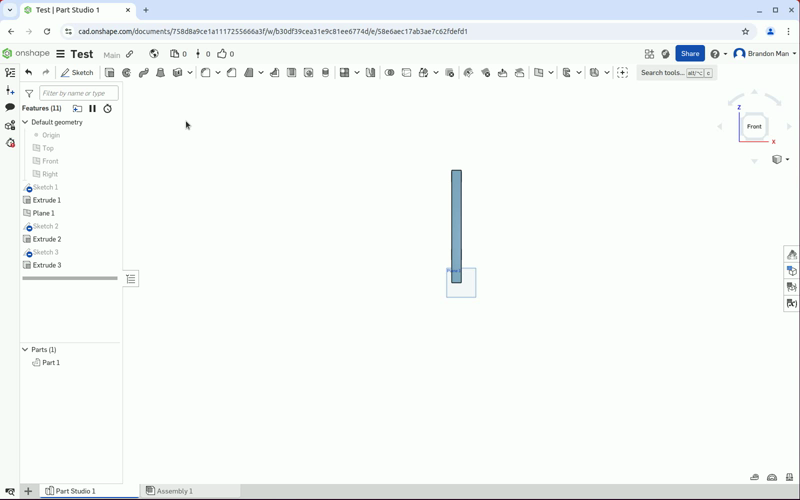
key(shift+h)
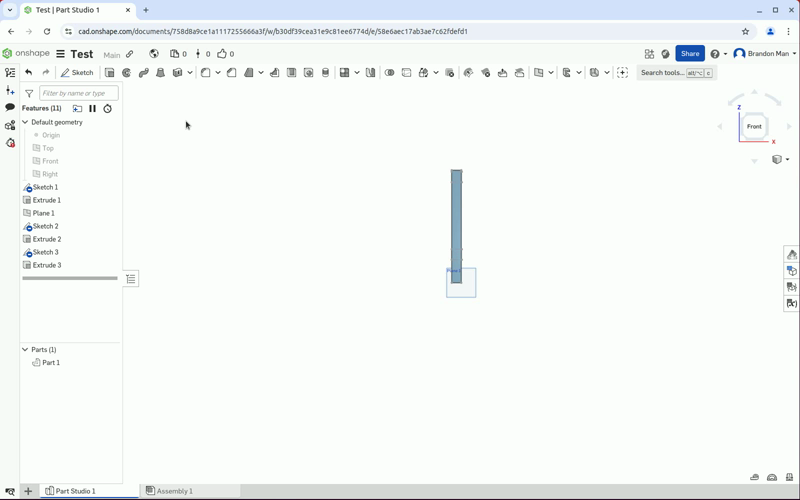
key(shift+7)
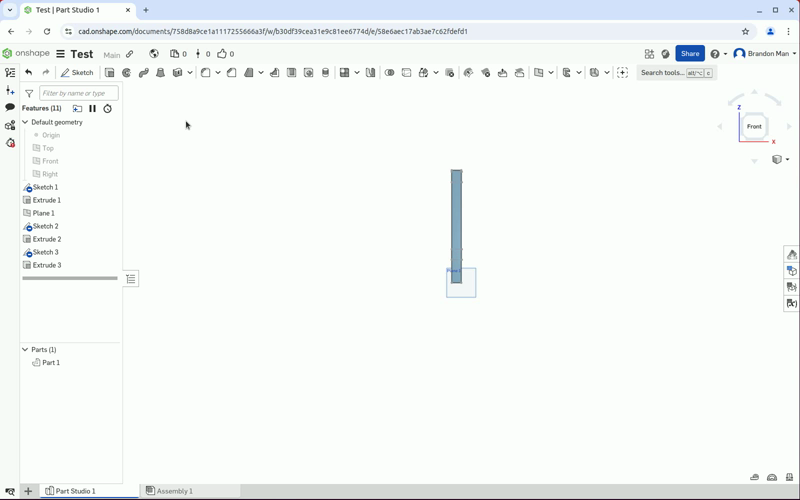
key(left, 2)
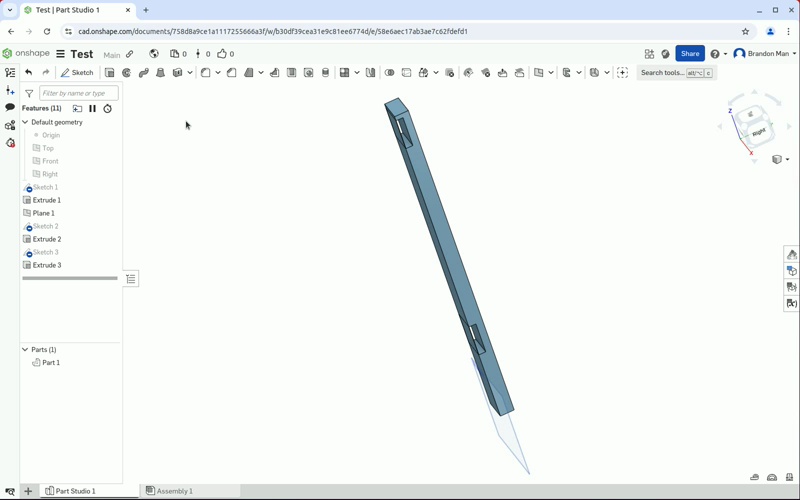
key(down, 2)
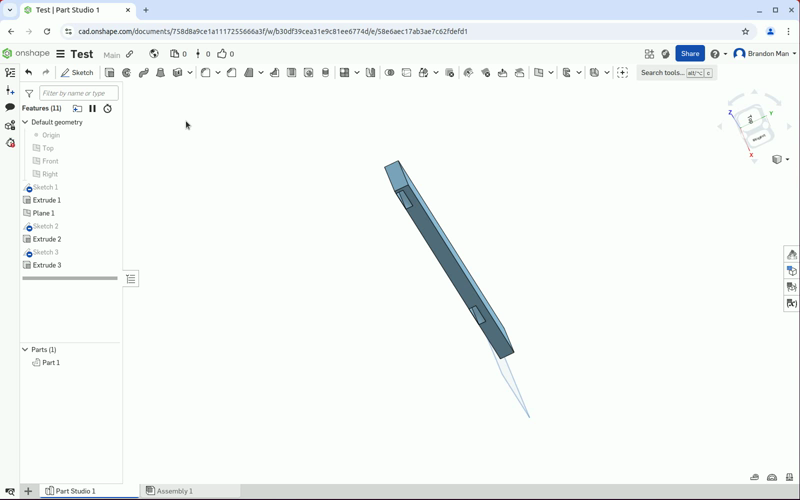
key(up, 2)
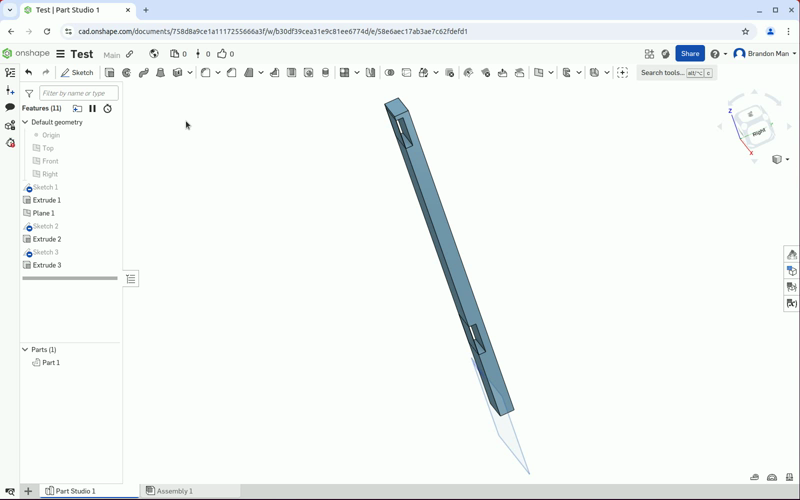
key(right, 2)
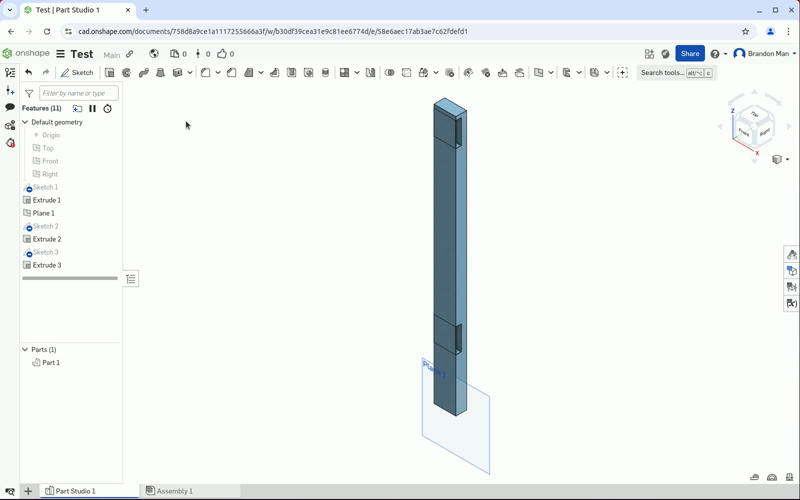
mouse_move(73, 189)
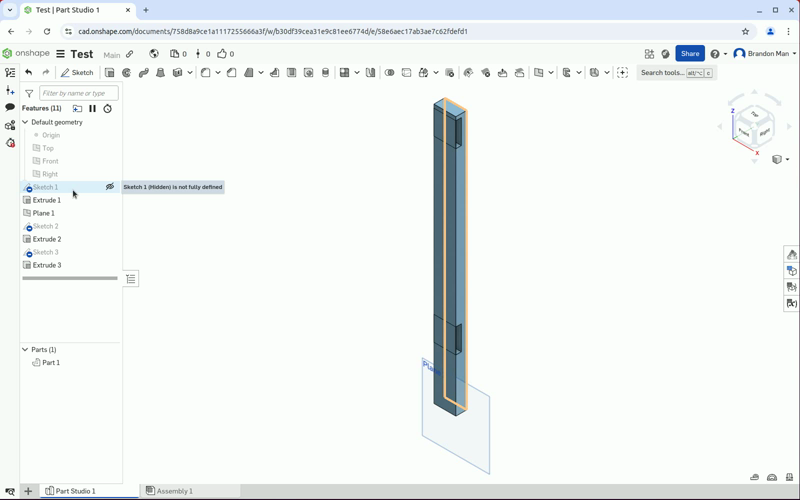
click(73, 189)